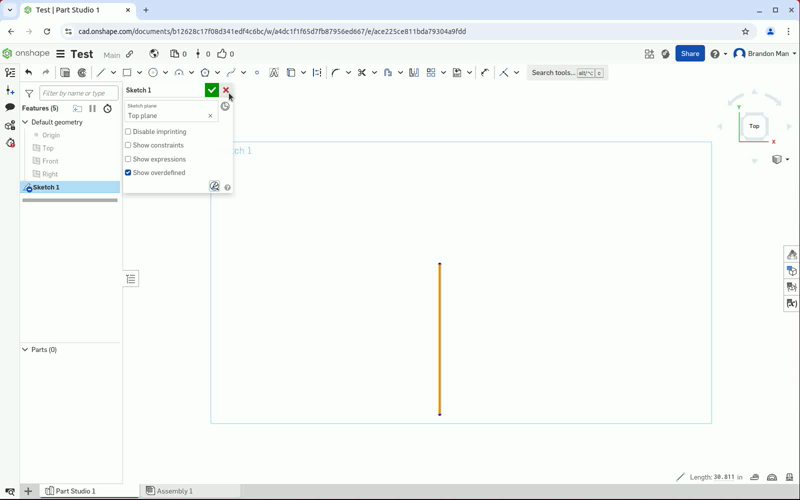
key(shift+h)
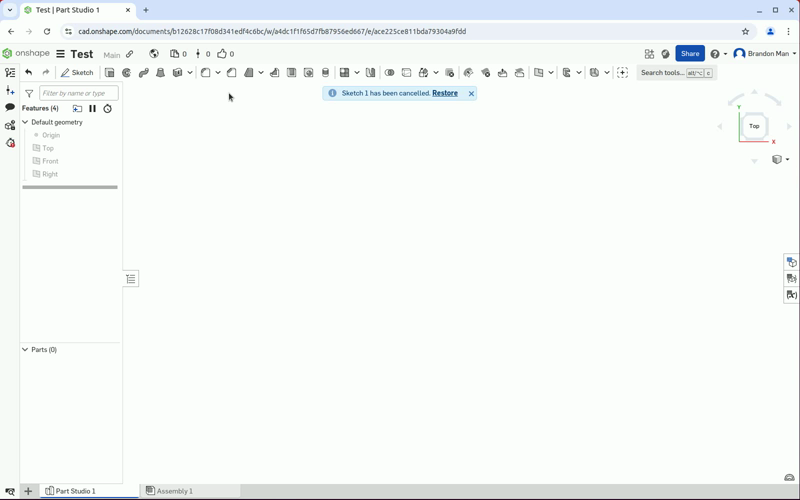
mouse_move(73, 352)
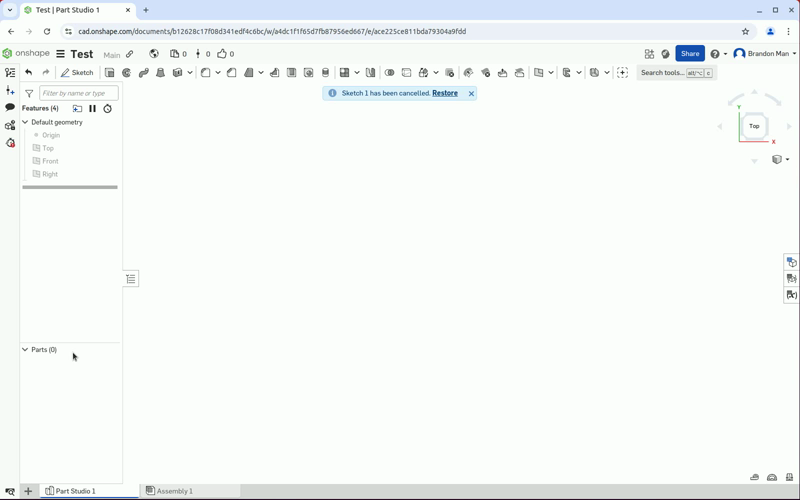
key(y)
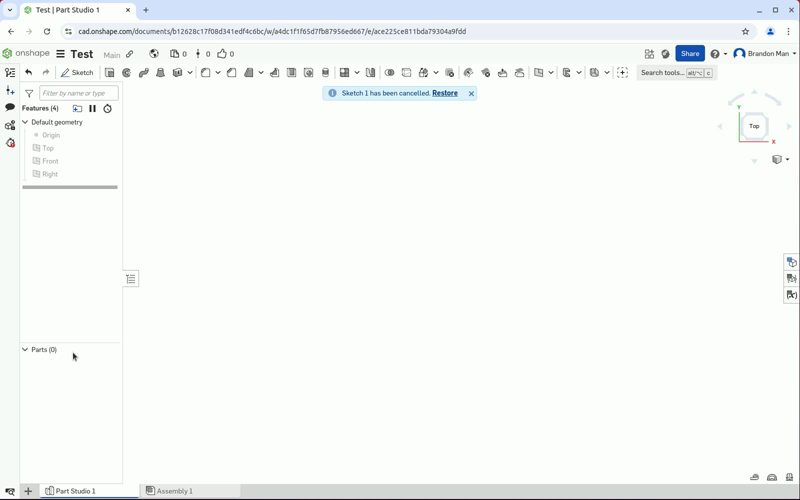
key(shift+p)
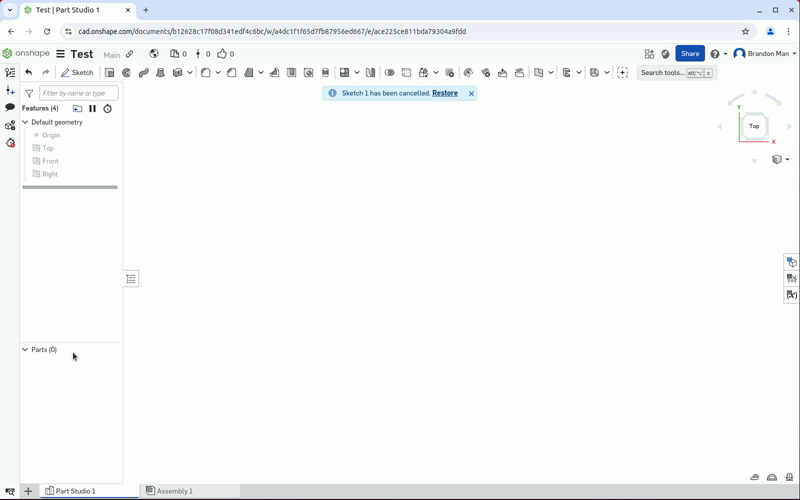
key(space)
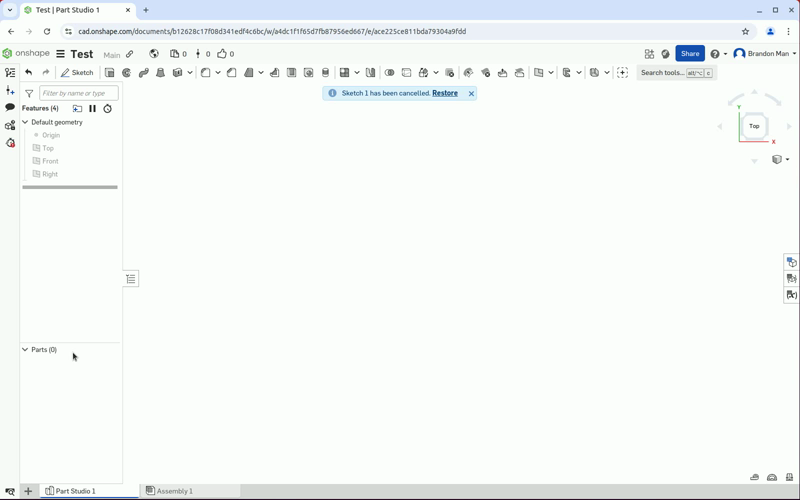
key_down(shift)
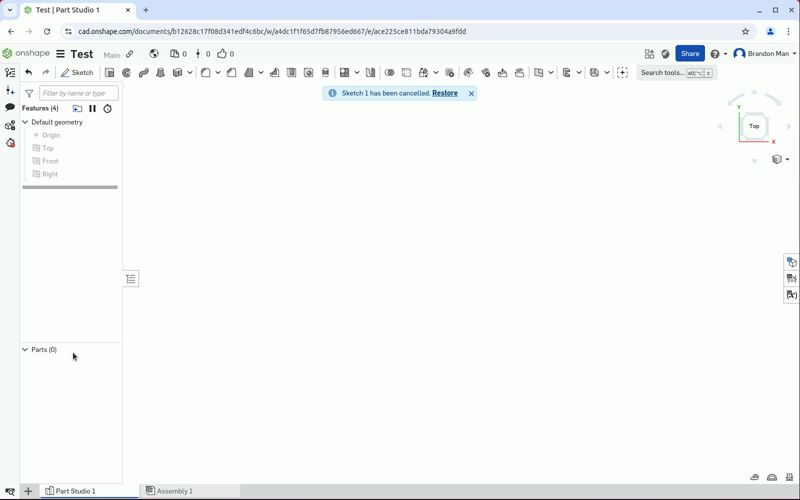
key(up)
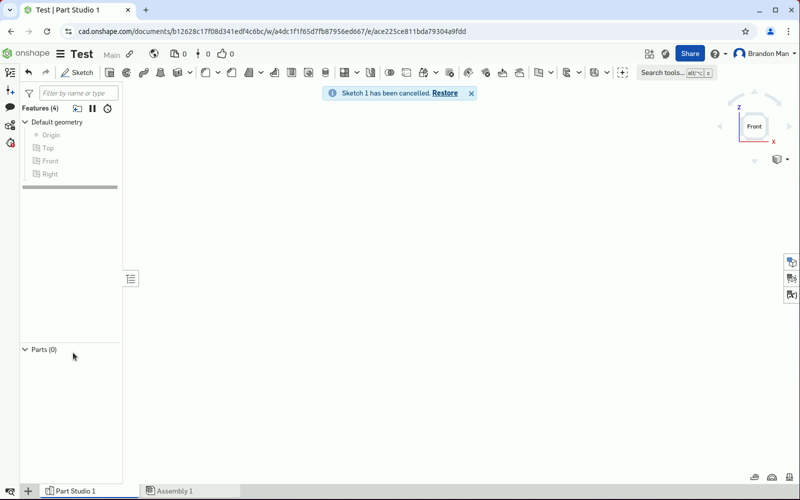
key_up(shift)
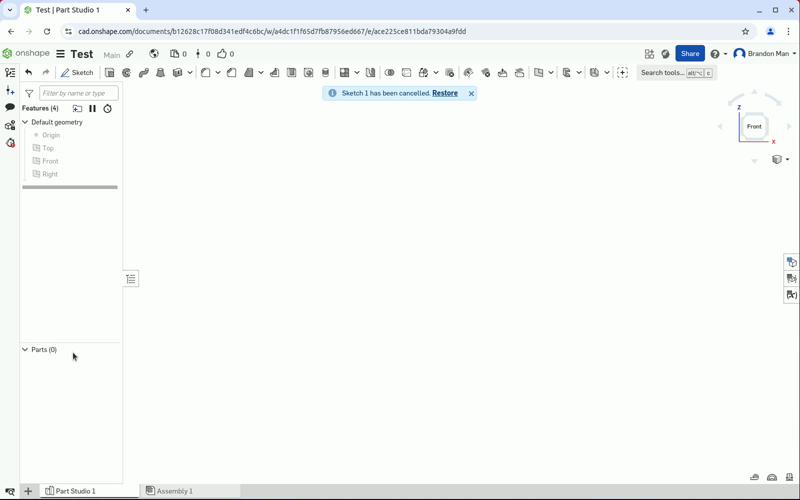
mouse_move(73, 352)
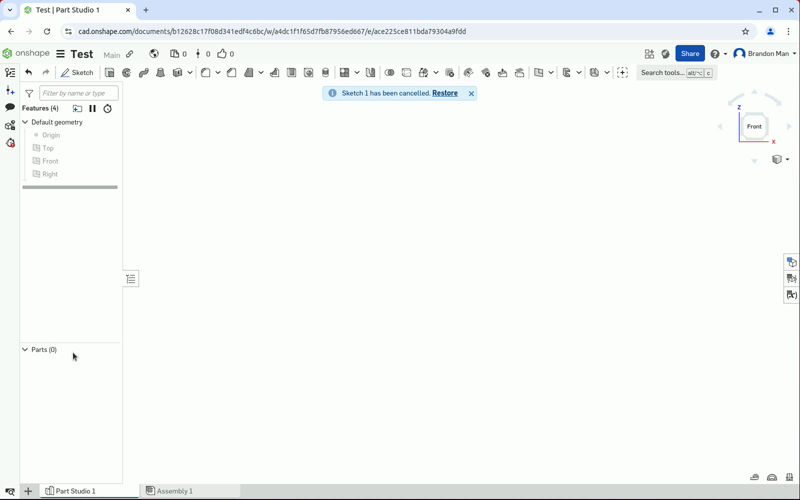
key(shift+y)
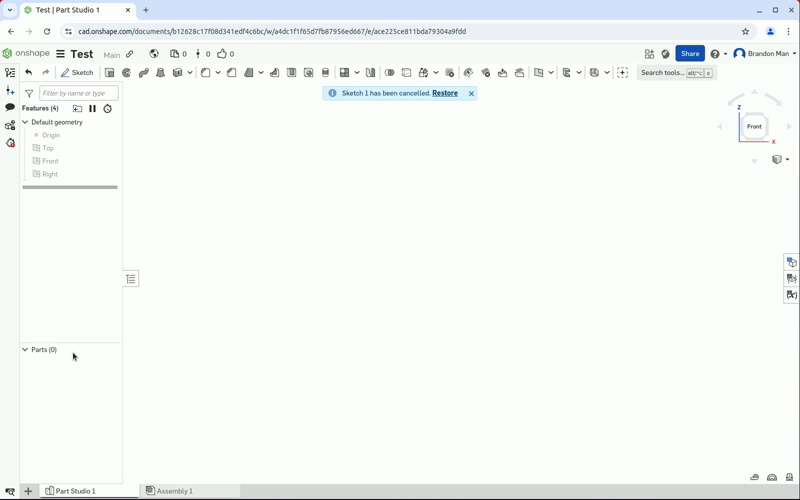
key(shift+s)
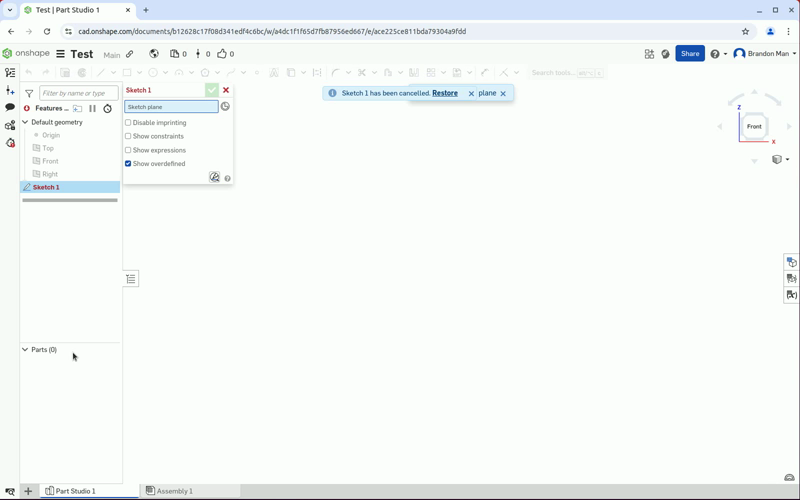
mouse_move(73, 163)
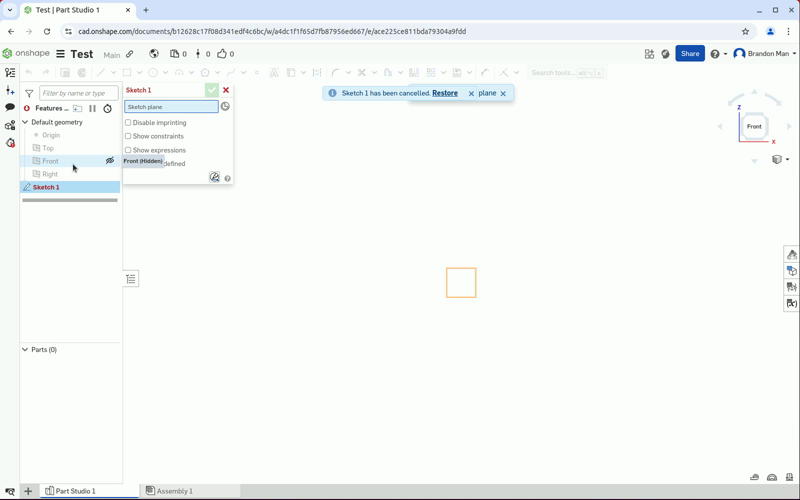
click(73, 163)
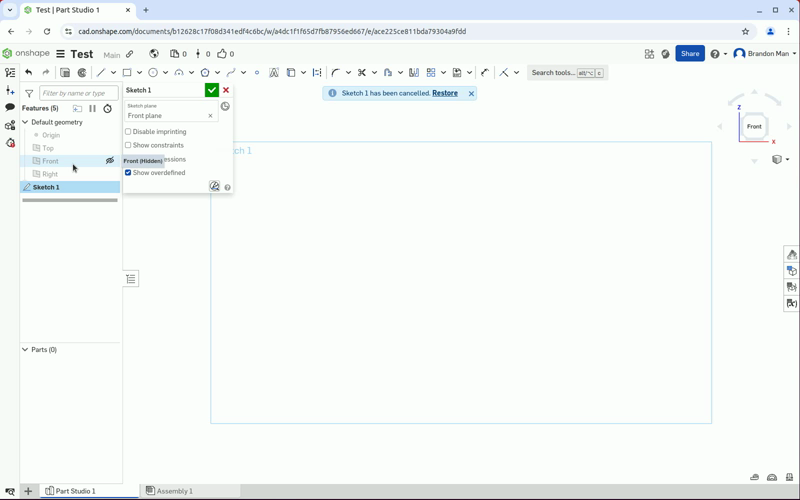
mouse_move(73, 352)
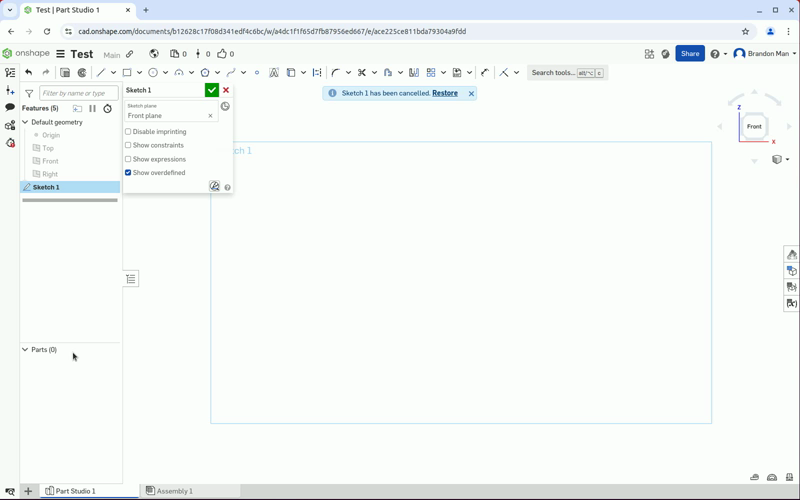
key(y)
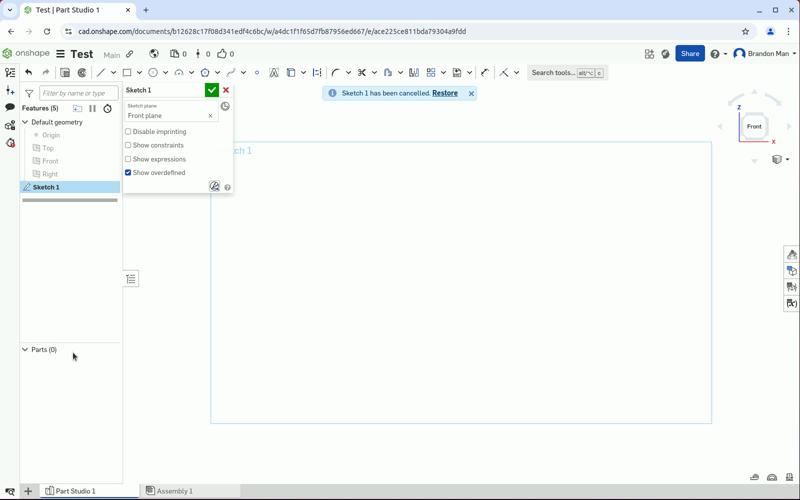
key(l)
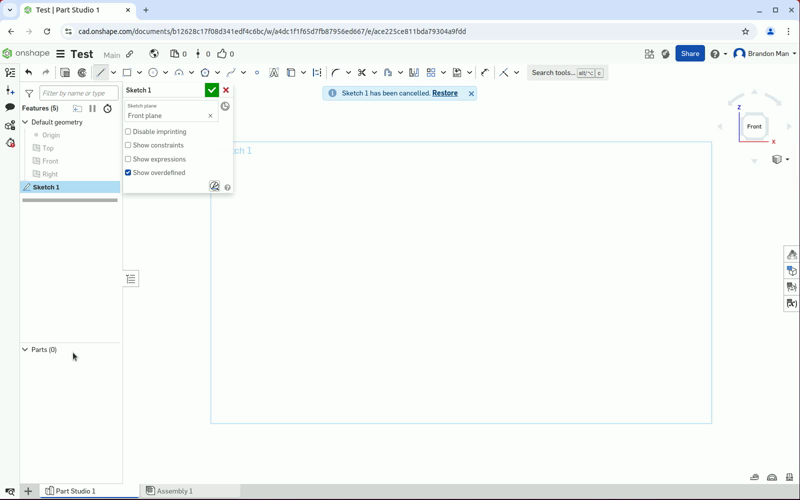
key_down(shift)
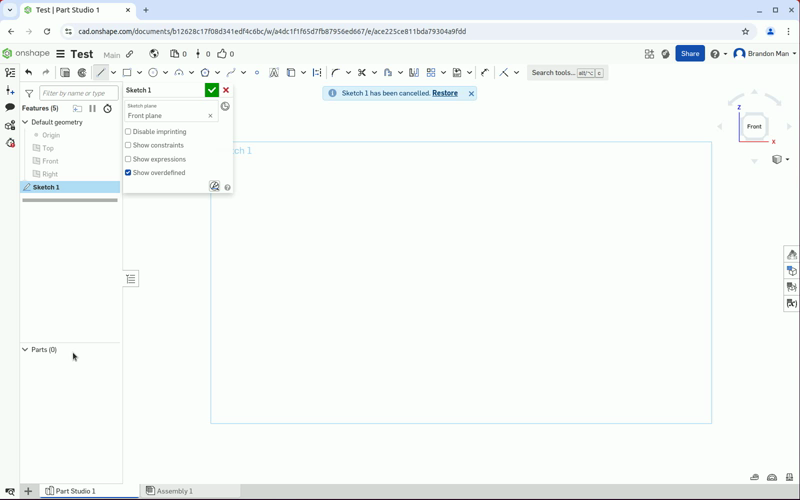
mouse_move(441, 298)
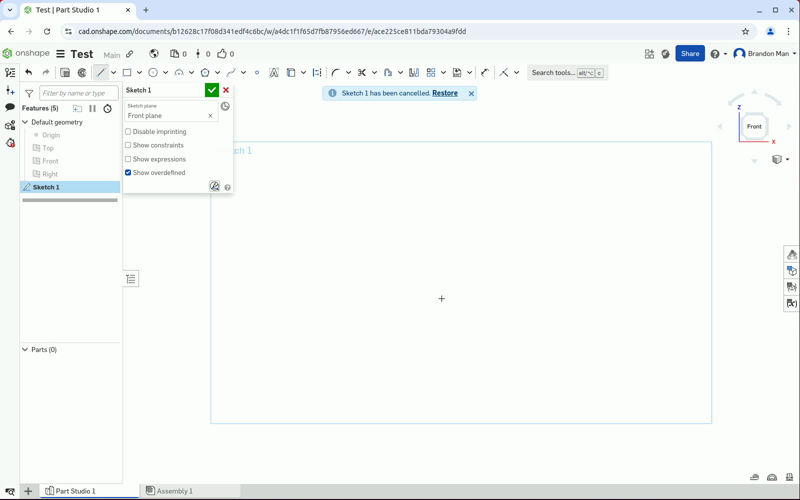
click(441, 298)
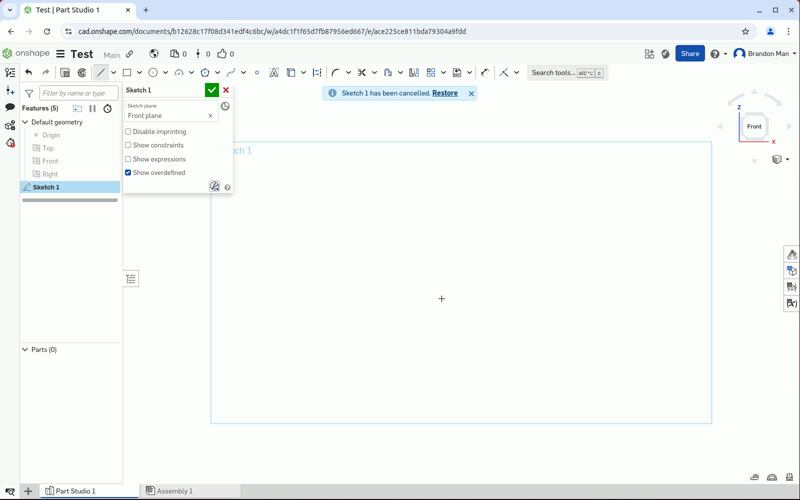
key_up(shift)
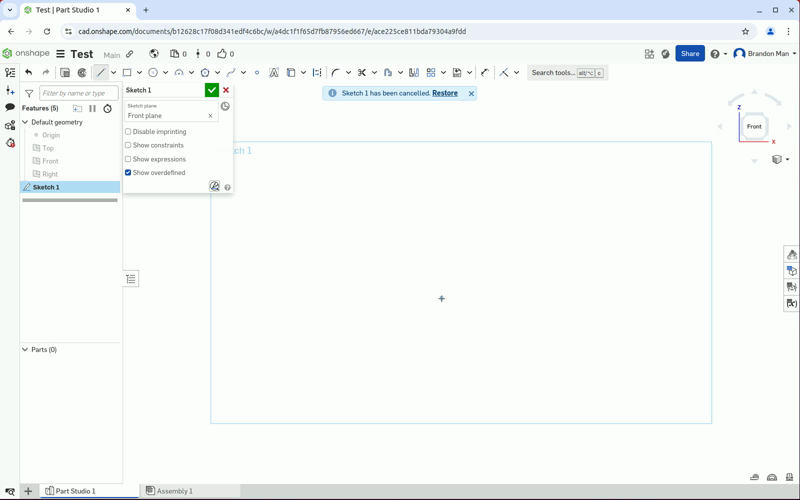
key_down(shift)
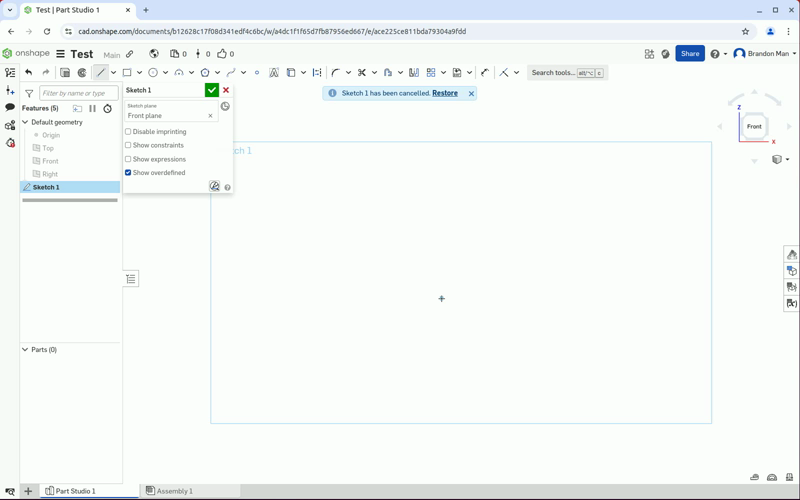
mouse_move(471, 298)
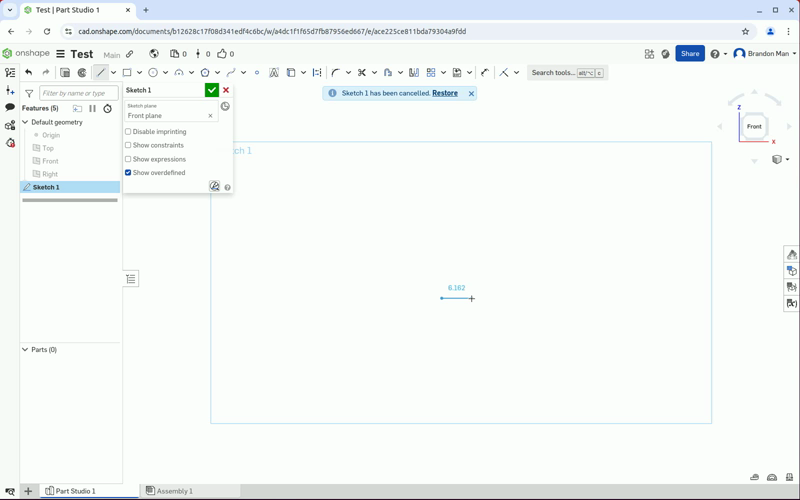
mouse_move(490, 298)
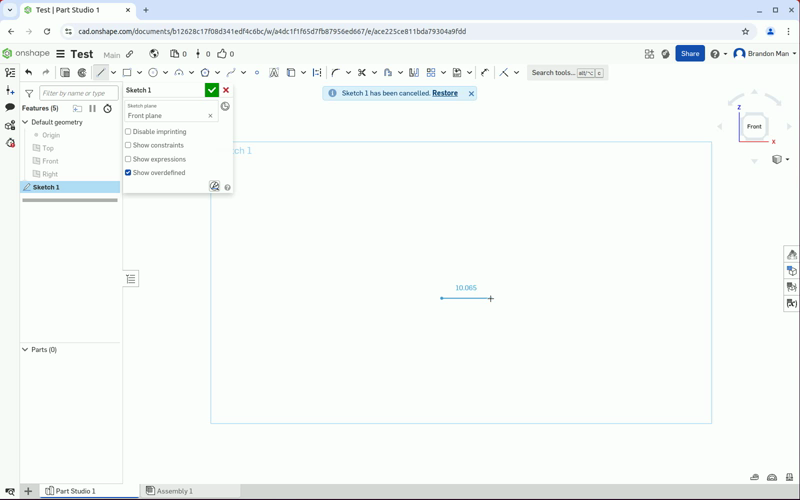
click(490, 298)
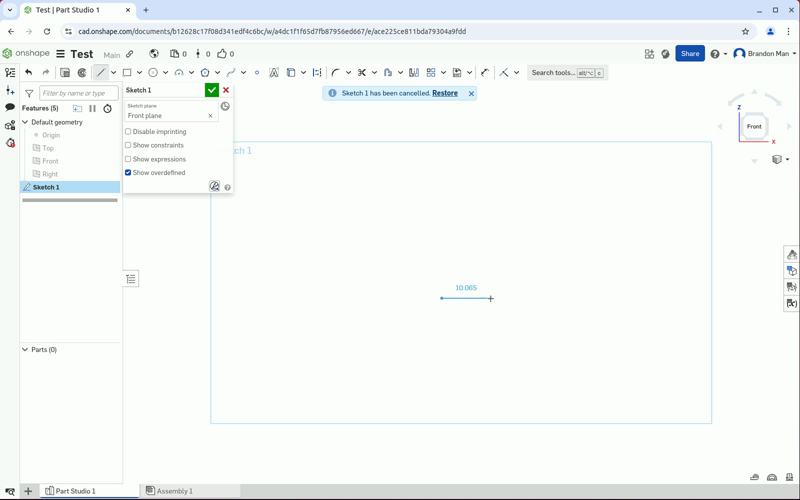
key_up(shift)
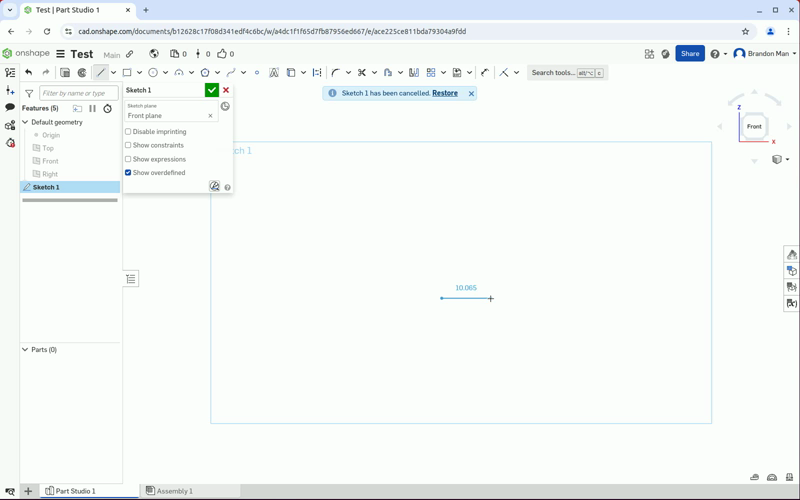
key_down(shift)
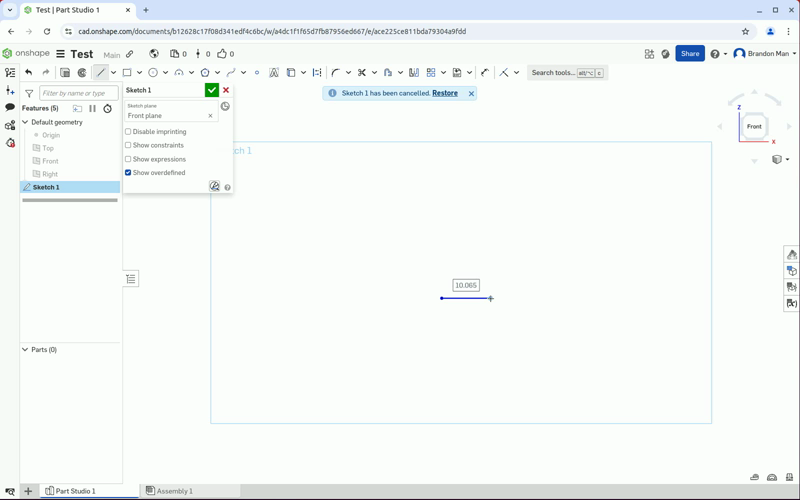
mouse_move(520, 298)
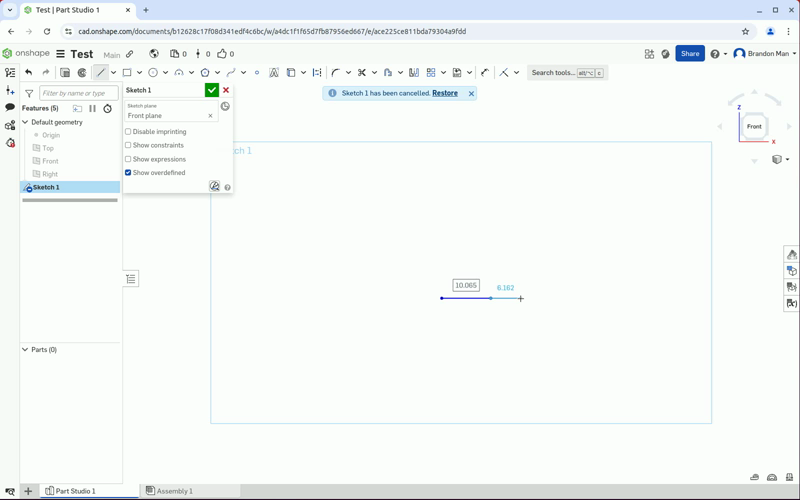
mouse_move(490, 267)
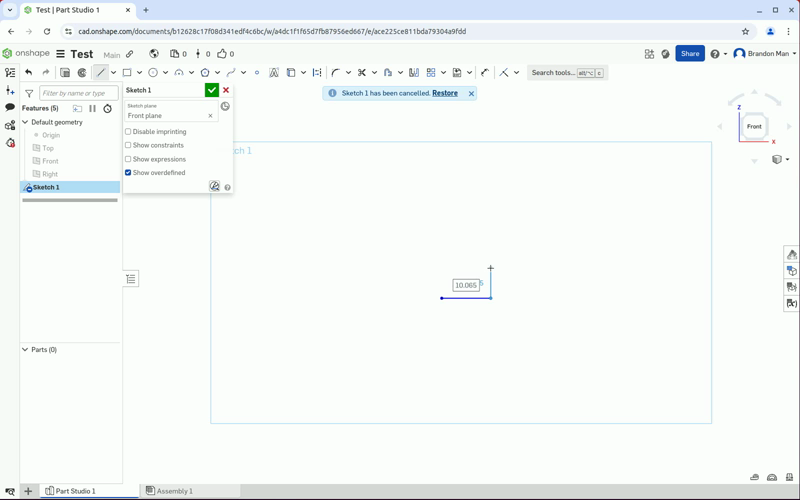
click(490, 267)
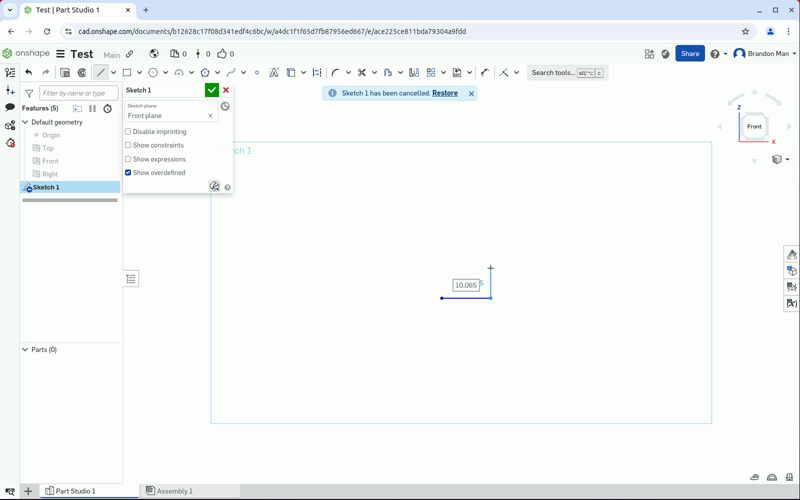
key_up(shift)
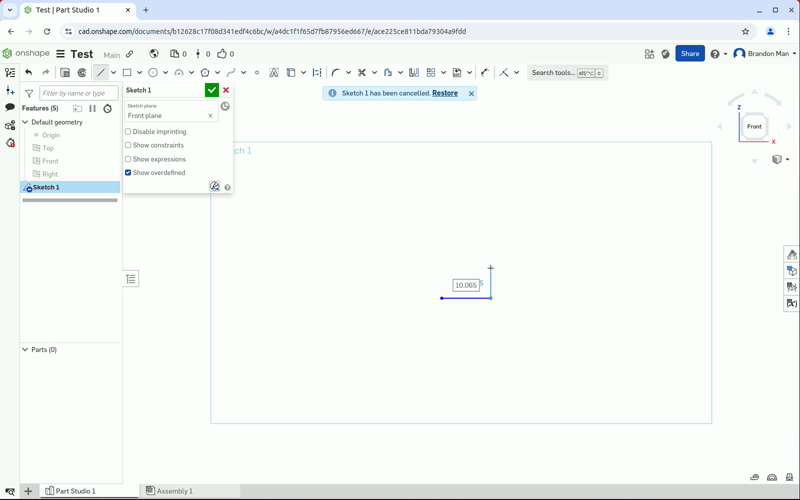
key_down(shift)
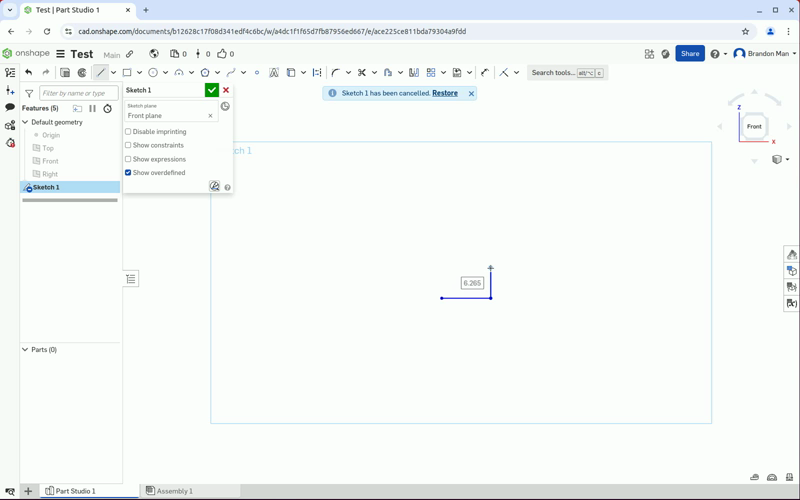
mouse_move(520, 267)
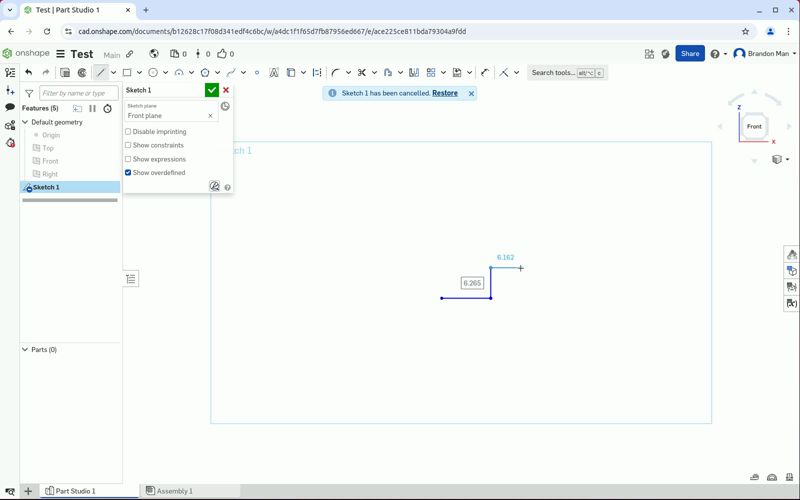
mouse_move(441, 267)
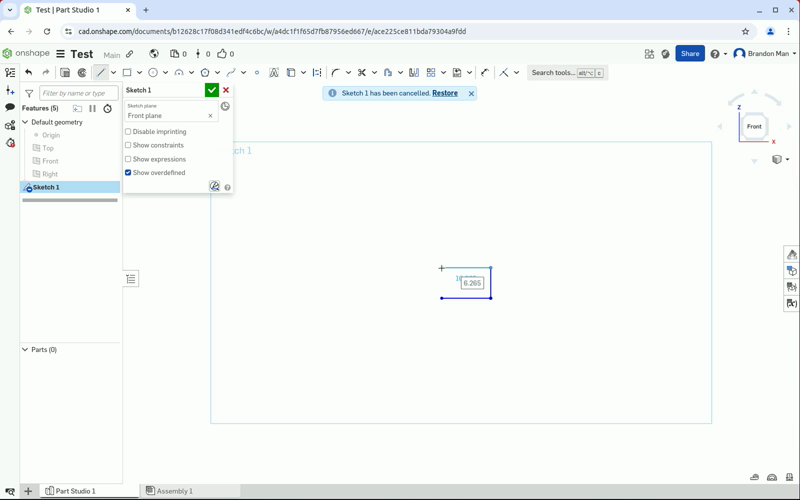
click(441, 267)
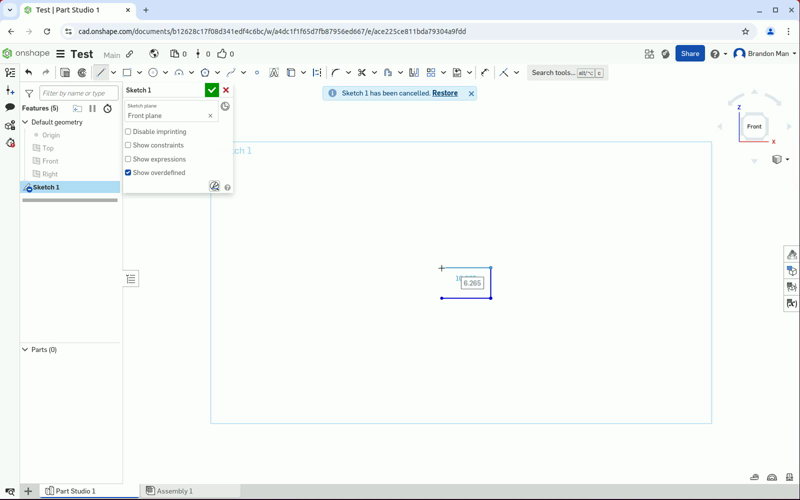
key_up(shift)
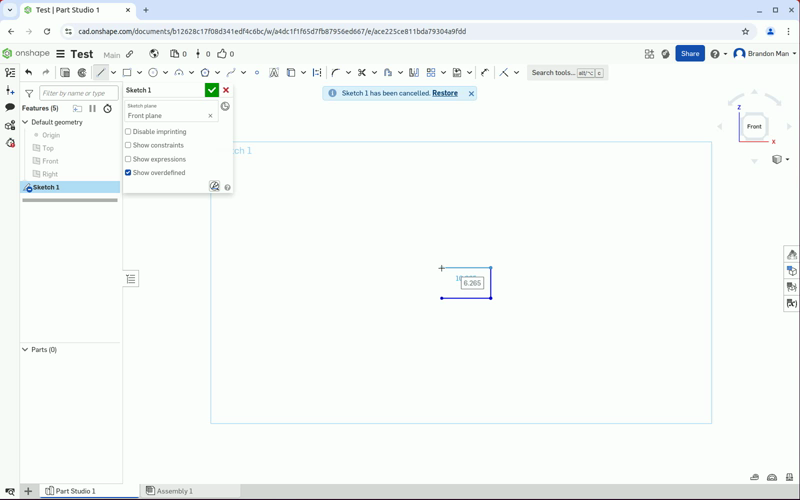
mouse_move(471, 267)
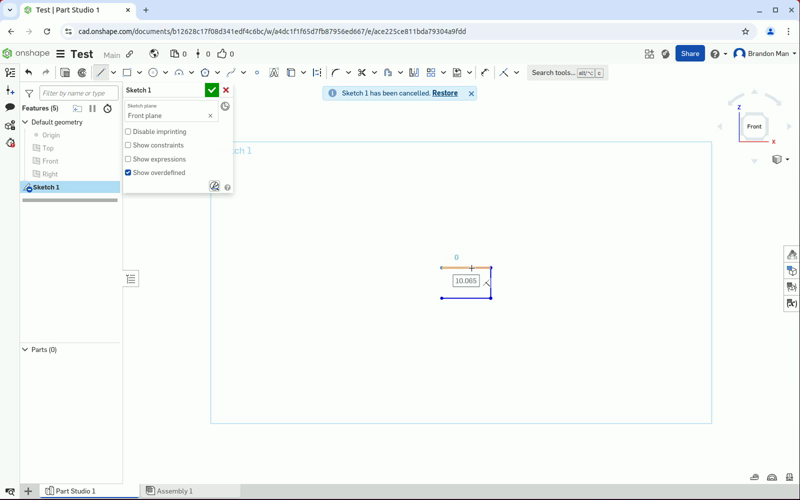
key_down(shift)
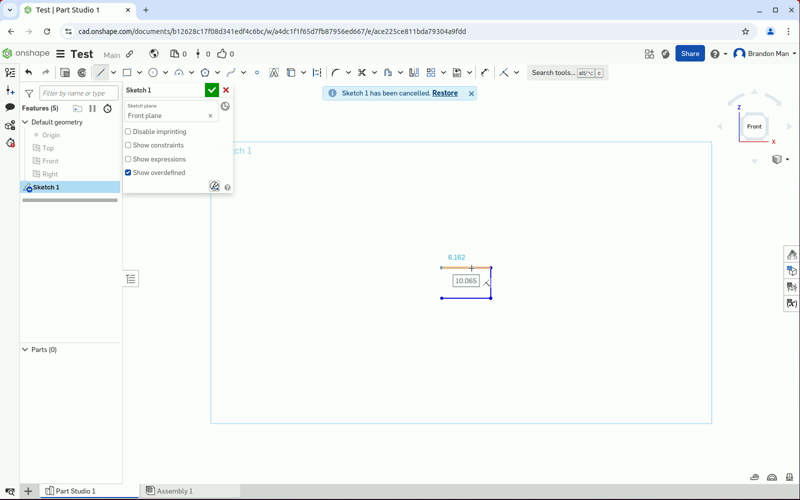
mouse_move(441, 298)
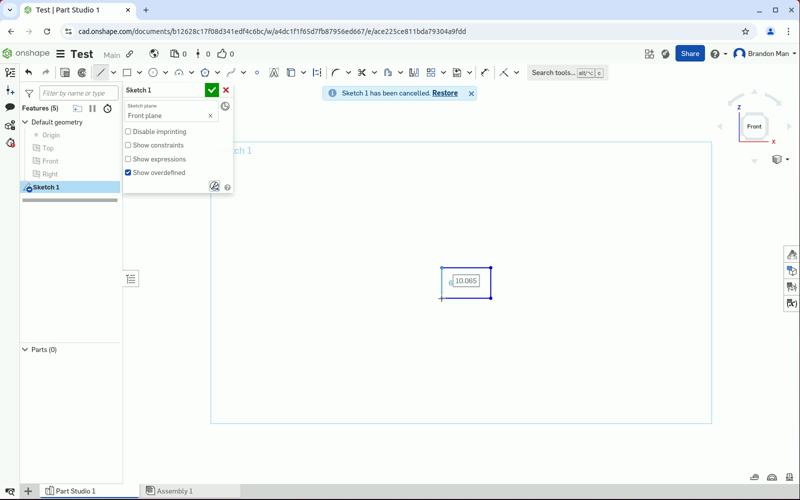
key_up(shift)
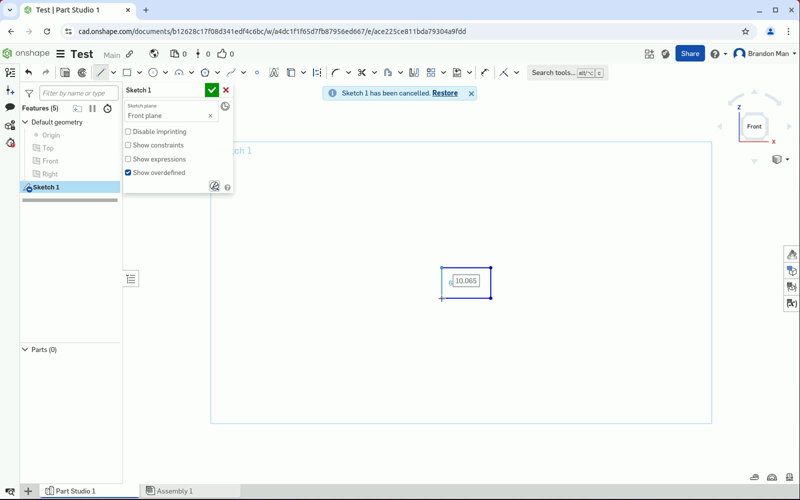
click(441, 298)
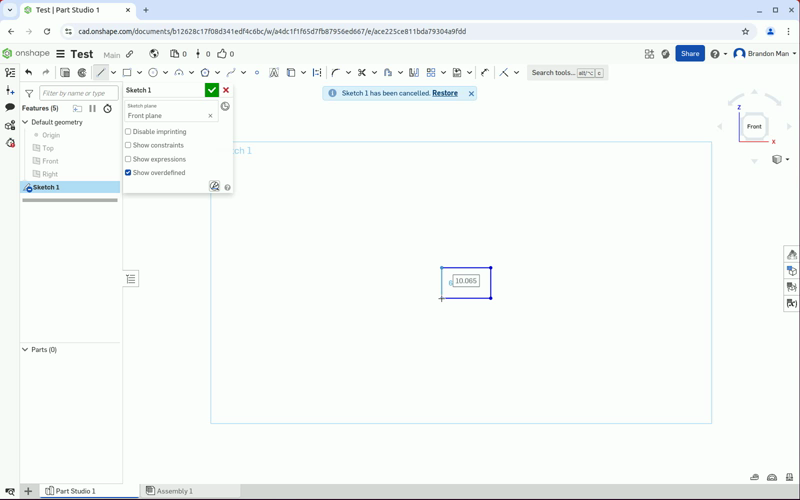
key(esc)
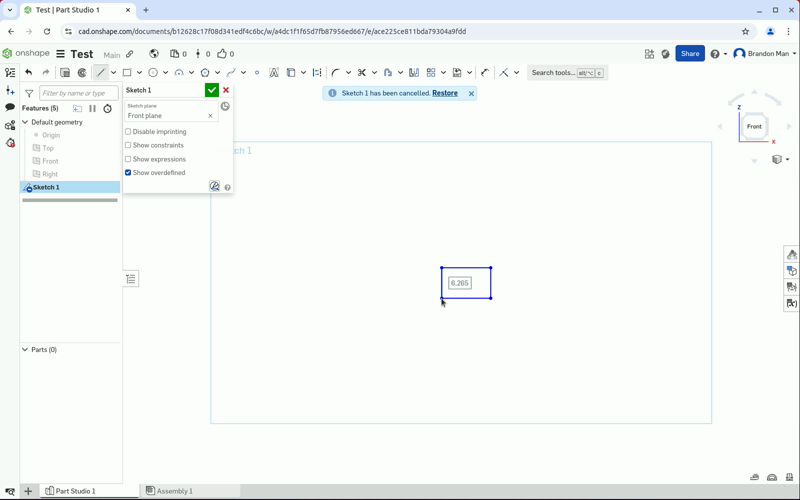
mouse_move(487, 279)
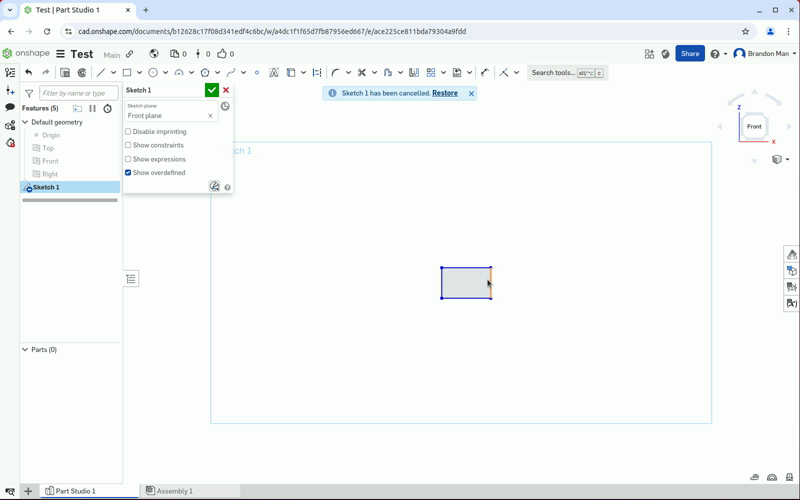
scroll(6)
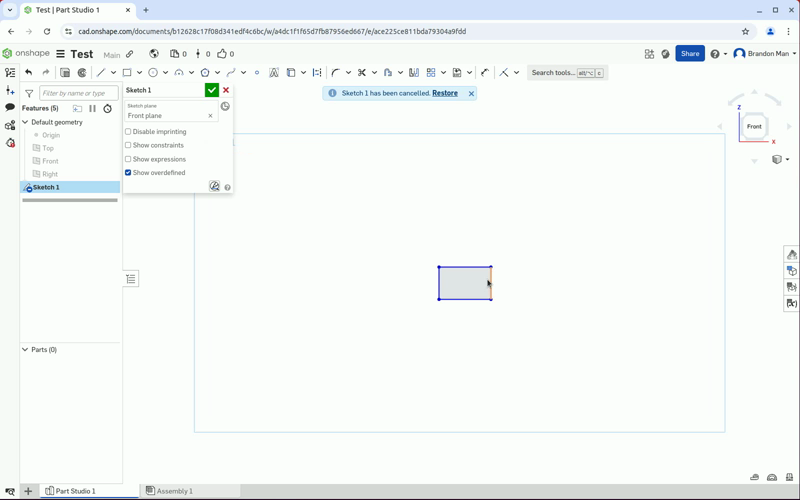
scroll(6)
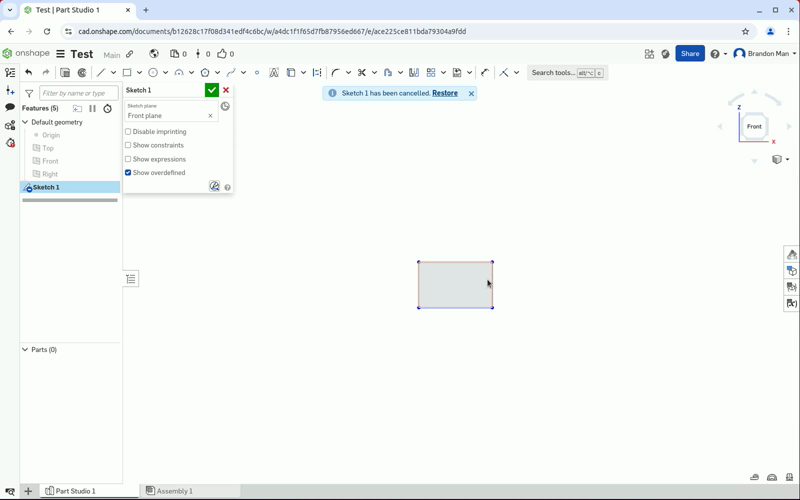
scroll(6)
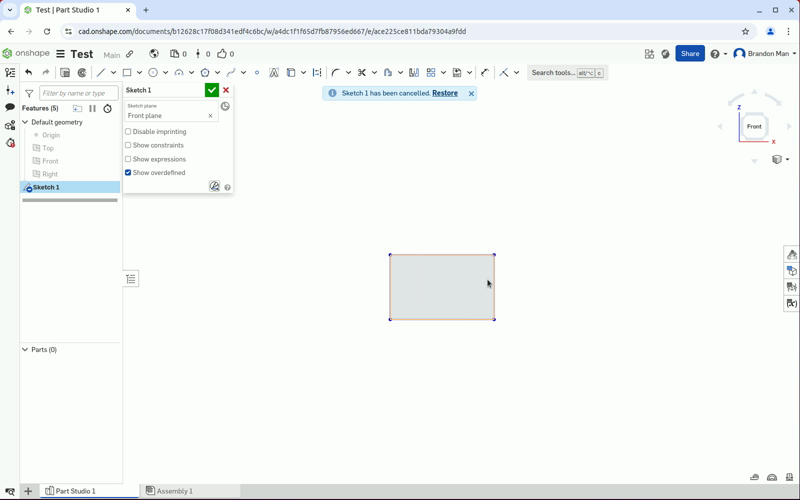
scroll(6)
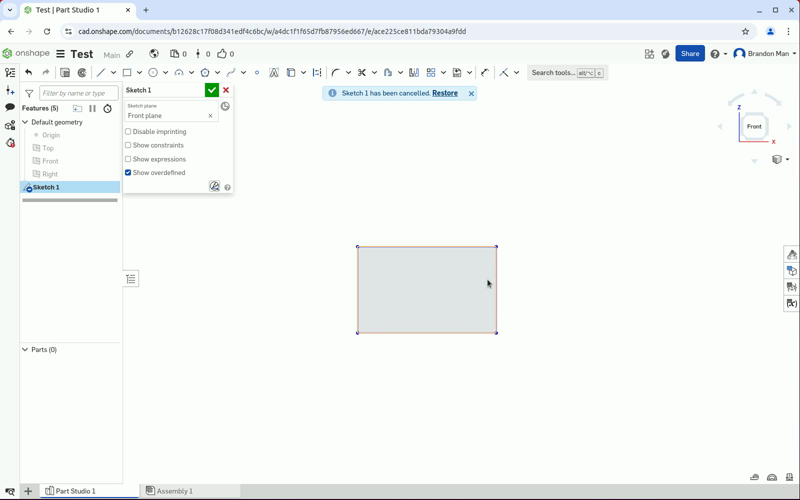
scroll(6)
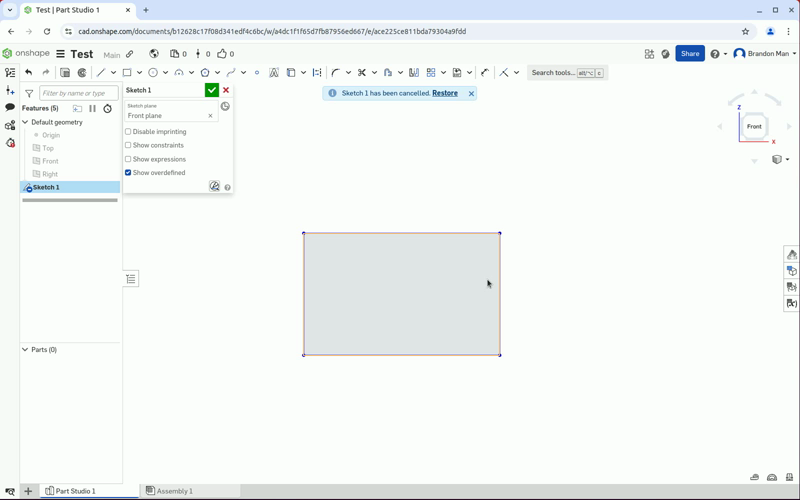
scroll(6)
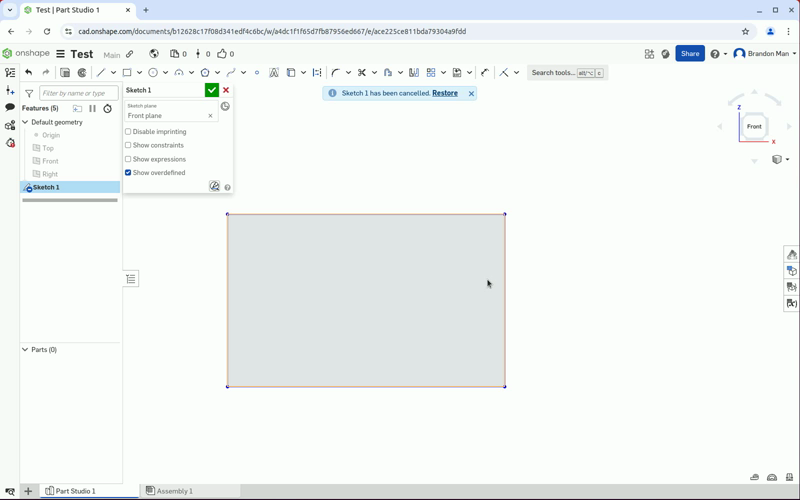
scroll(6)
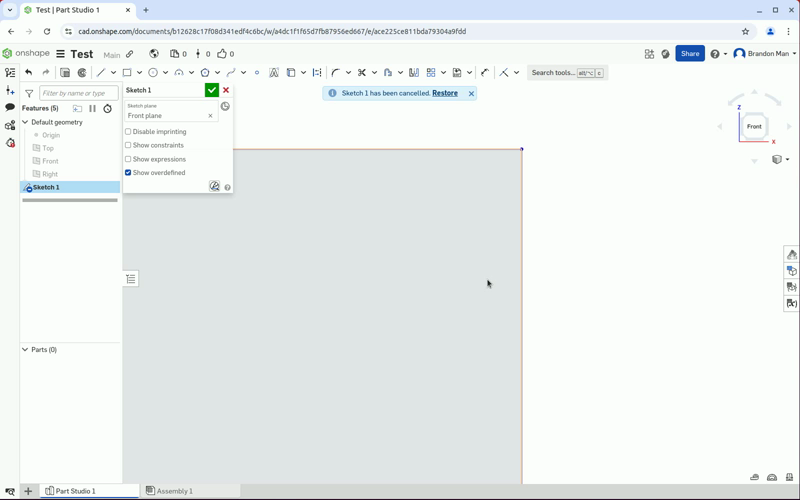
click(487, 279)
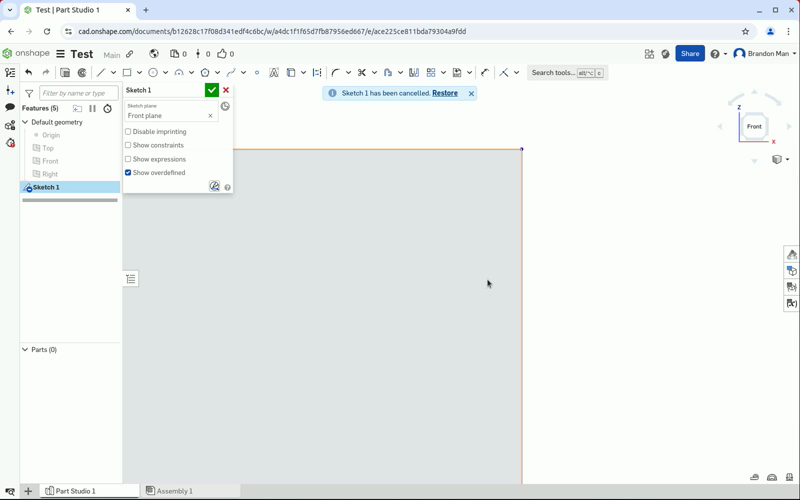
scroll(-6)
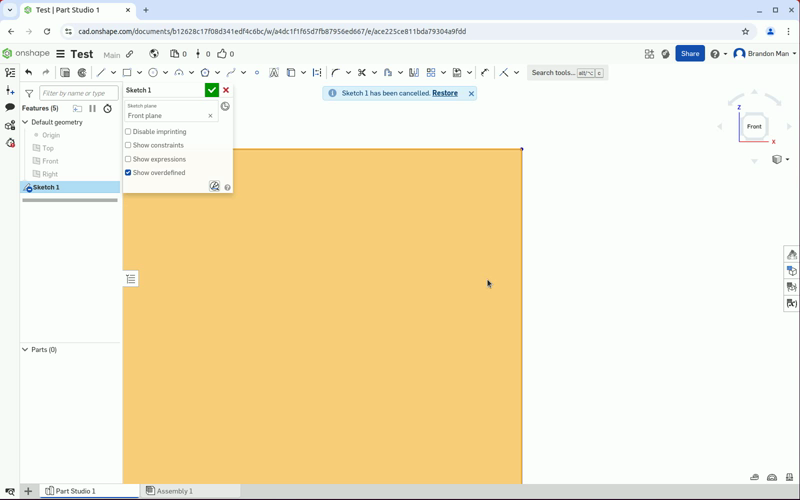
scroll(-6)
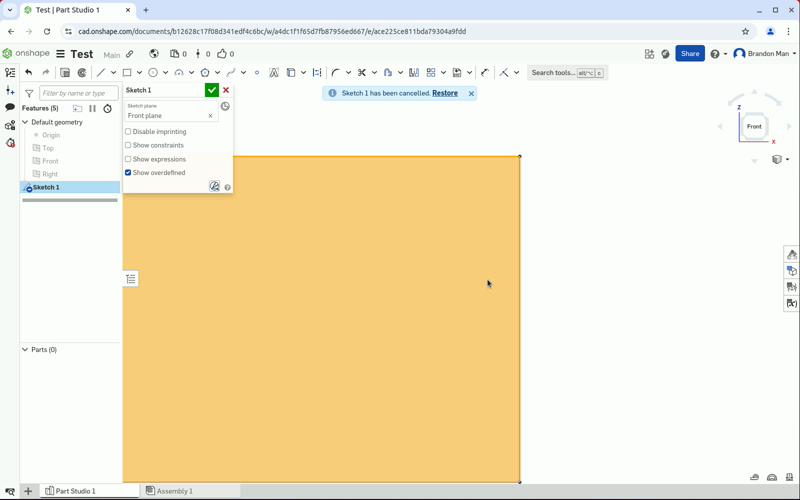
scroll(-6)
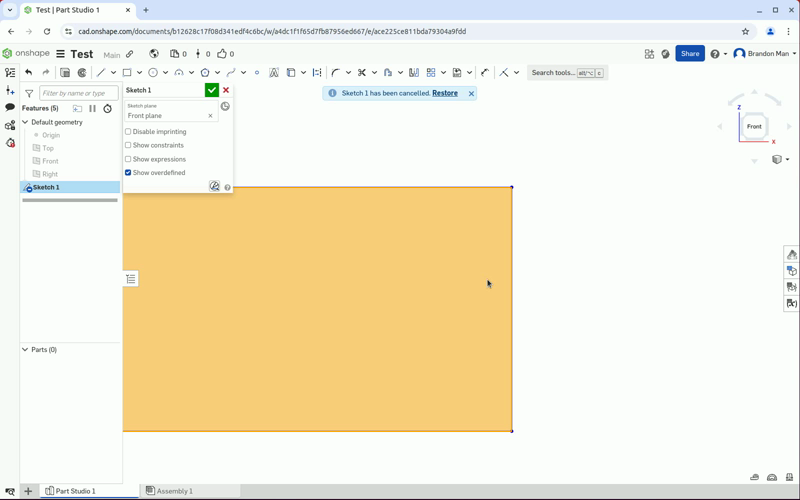
scroll(-6)
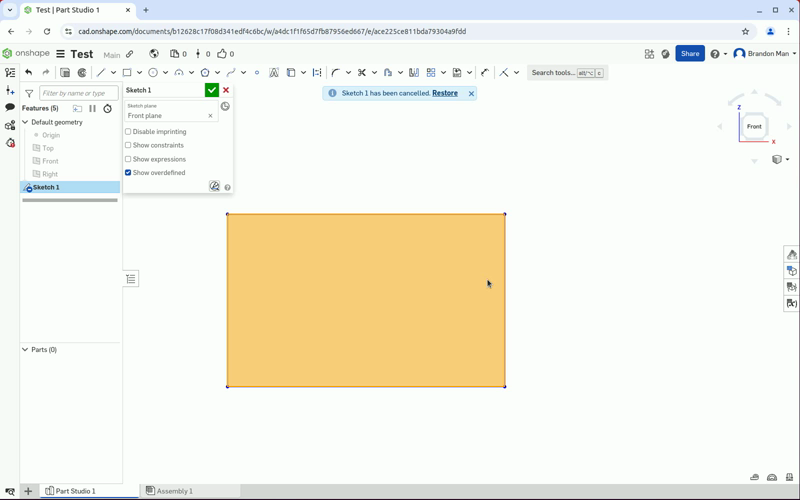
scroll(-6)
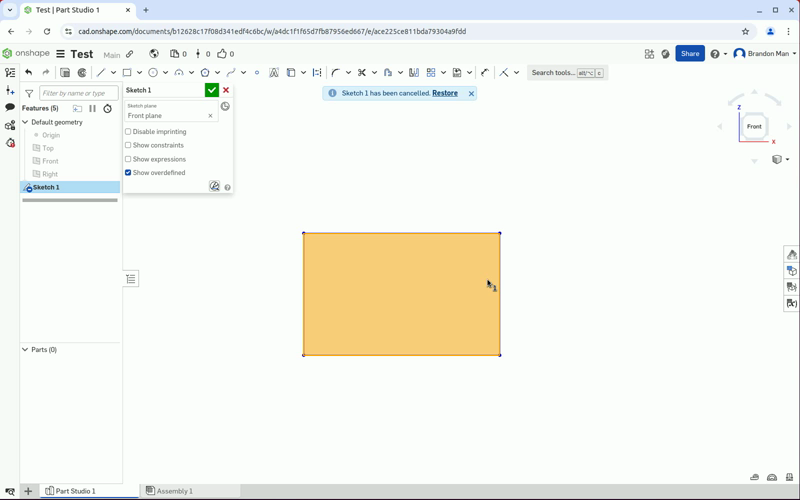
scroll(-6)
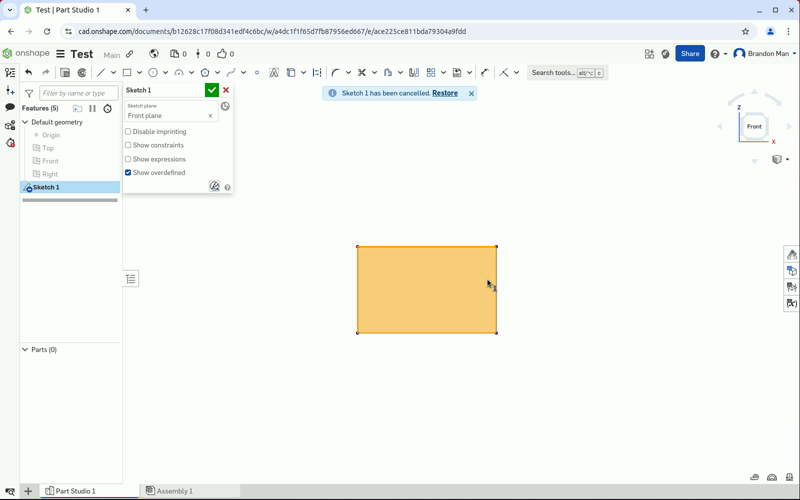
scroll(-6)
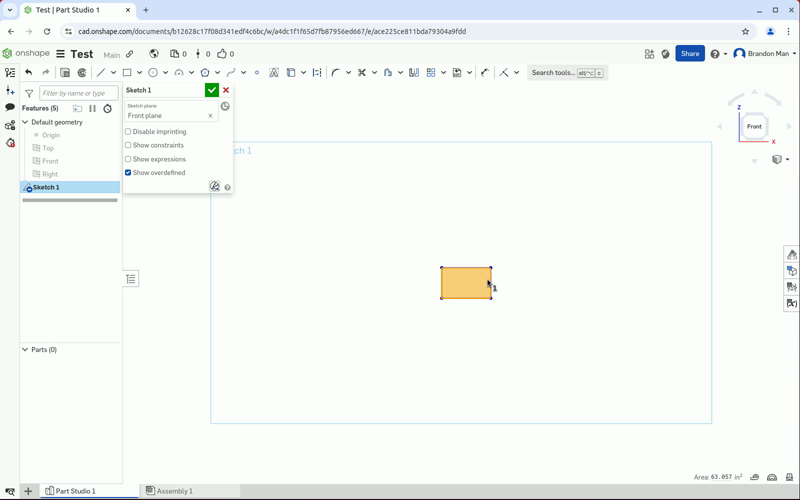
mouse_move(73, 352)
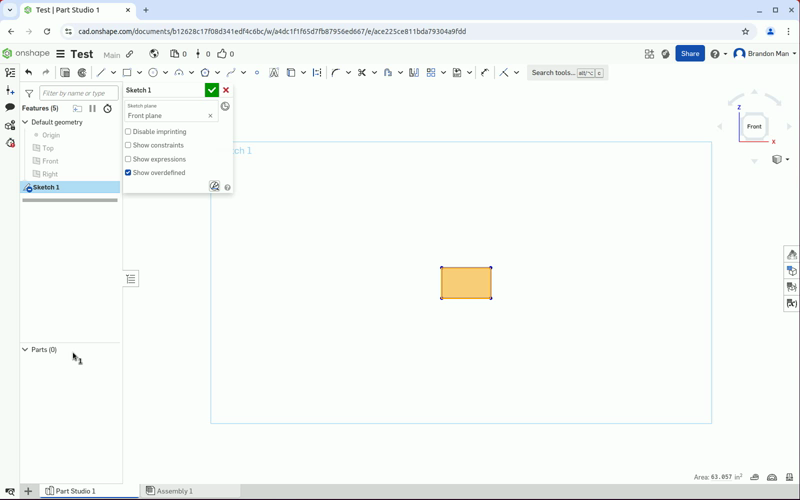
key(shift+y)
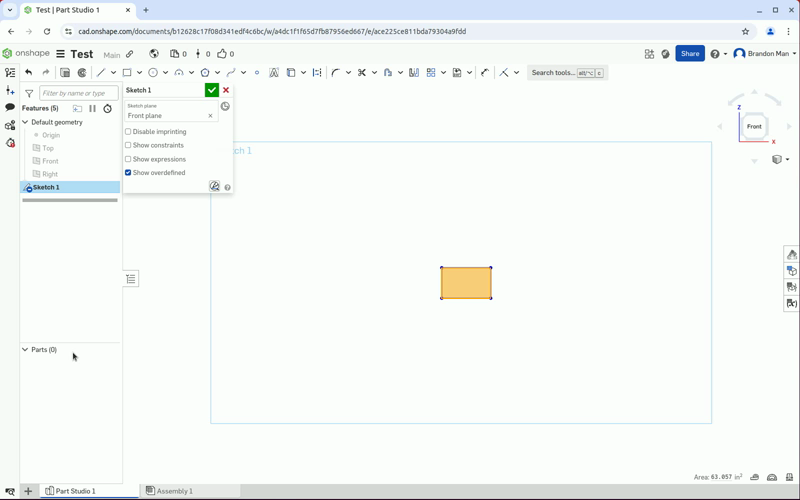
key(shift+e)
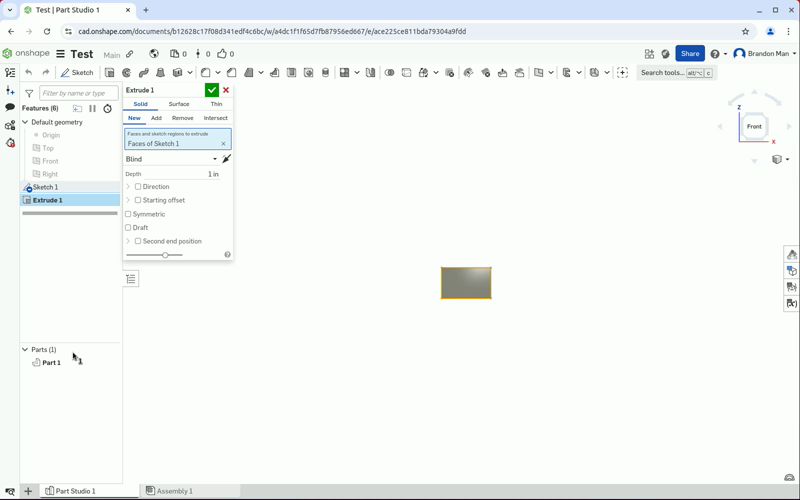
mouse_move(143, 106)
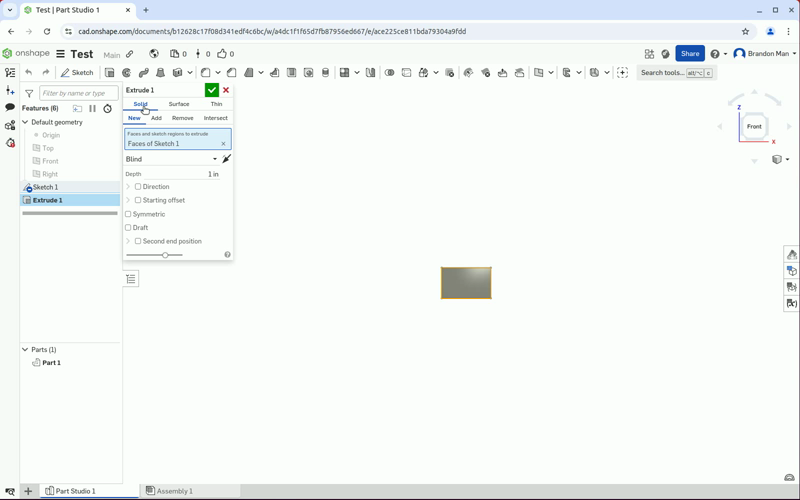
click(143, 106)
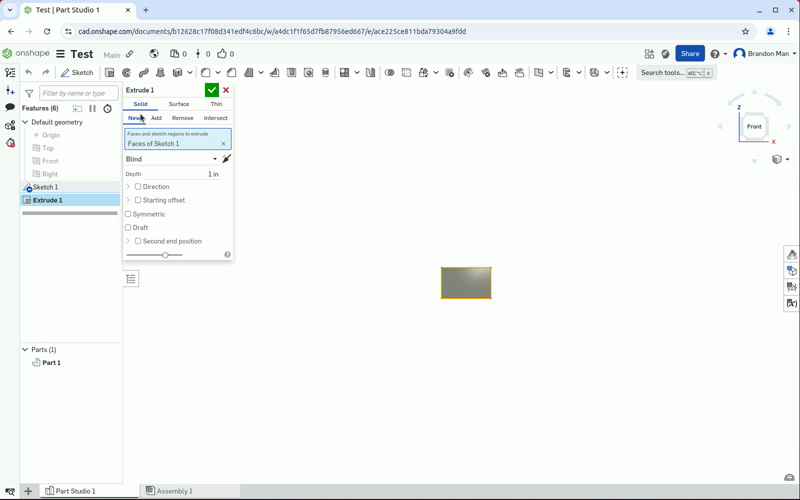
mouse_move(137, 120)
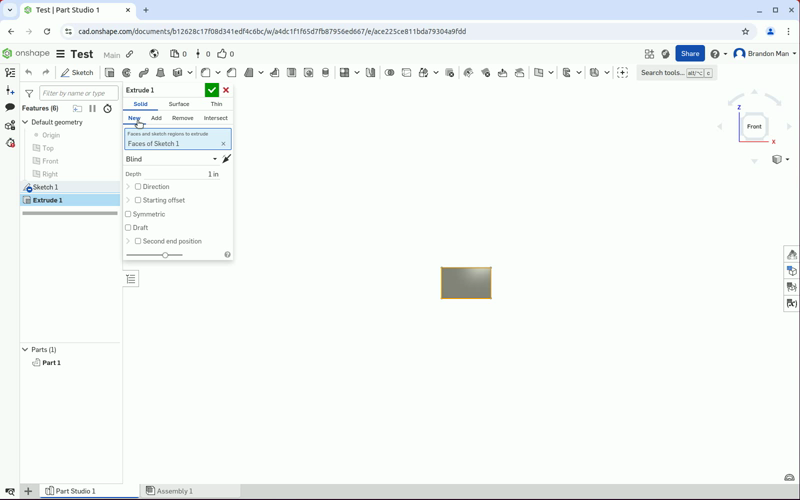
click(137, 120)
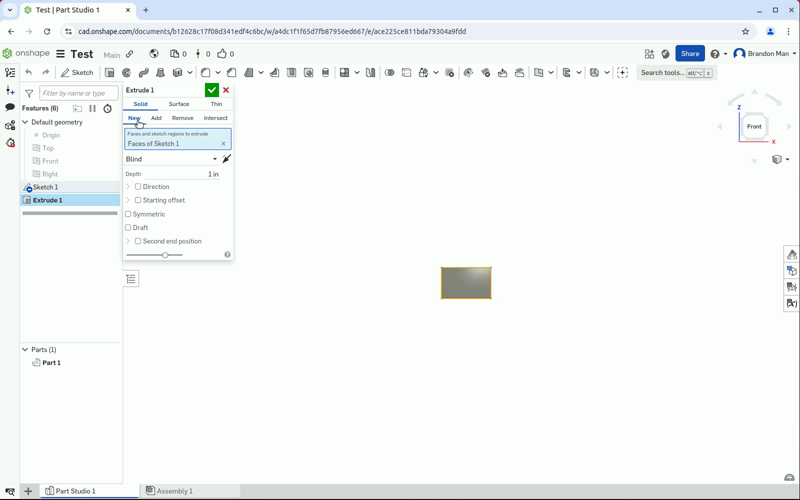
key(tab, 4)
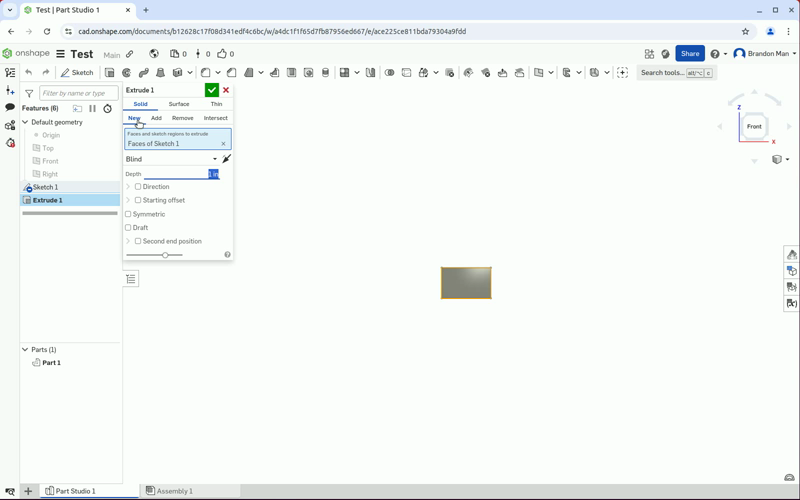
text(22.627)
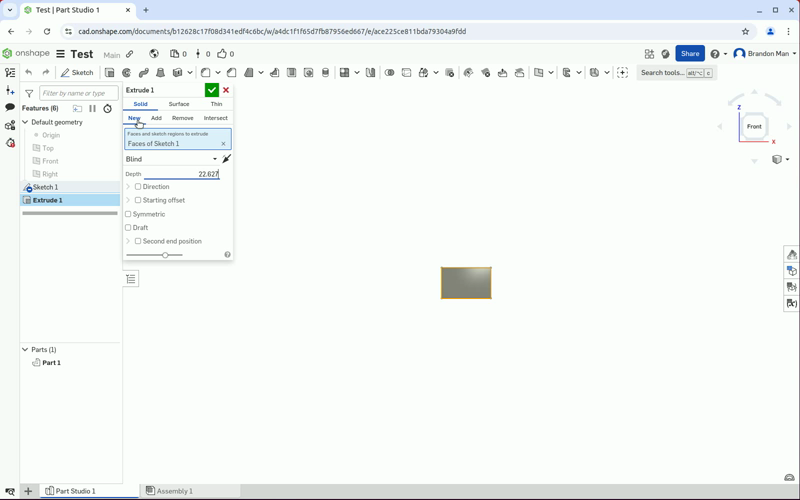
key(enter)
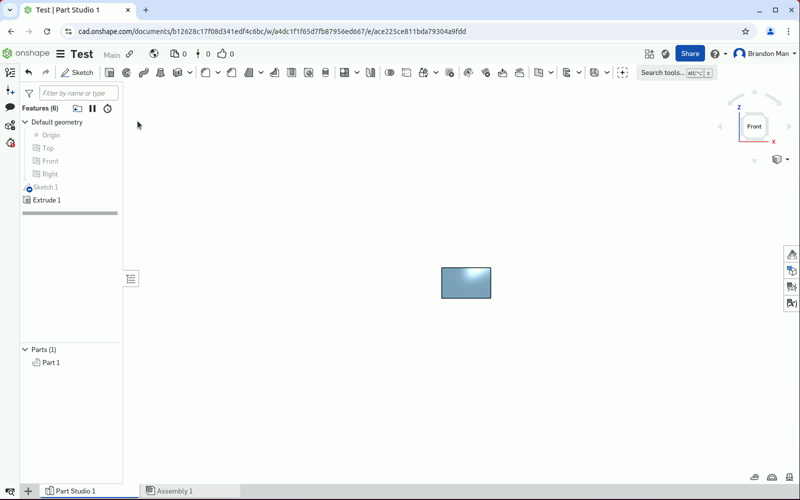
key(shift+h)
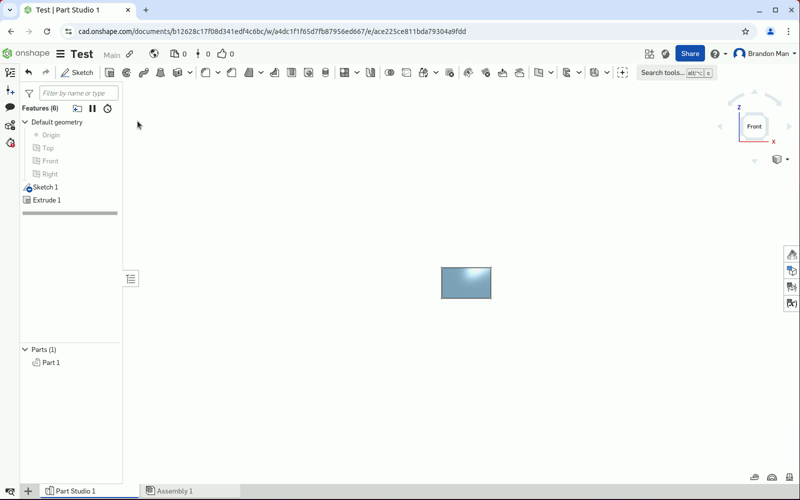
key(shift+h)
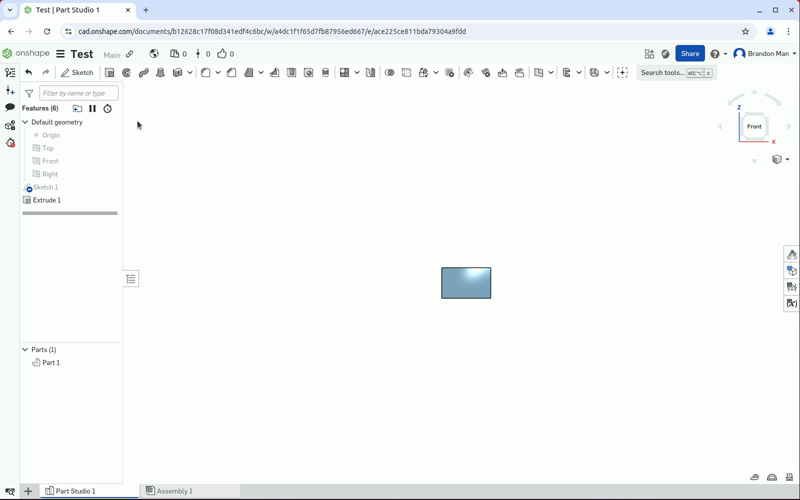
mouse_move(73, 189)
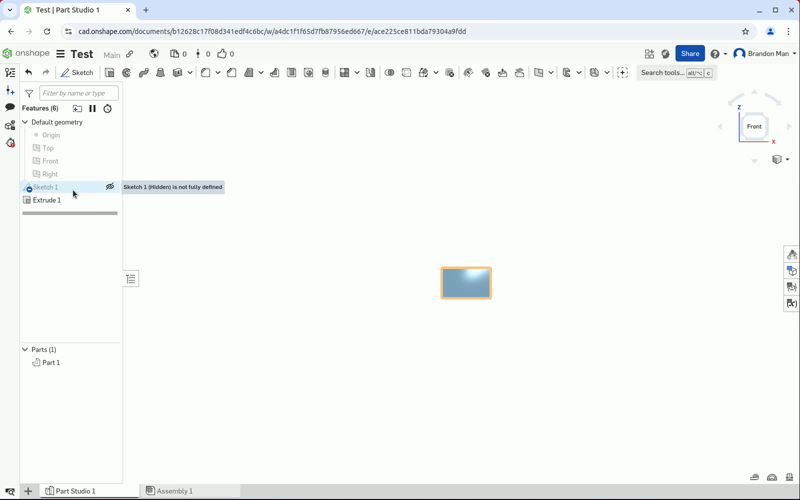
click(73, 189)
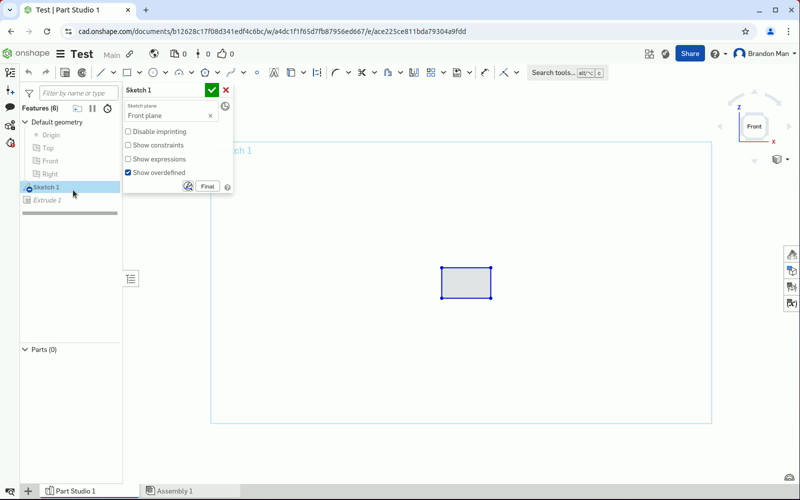
mouse_move(229, 92)
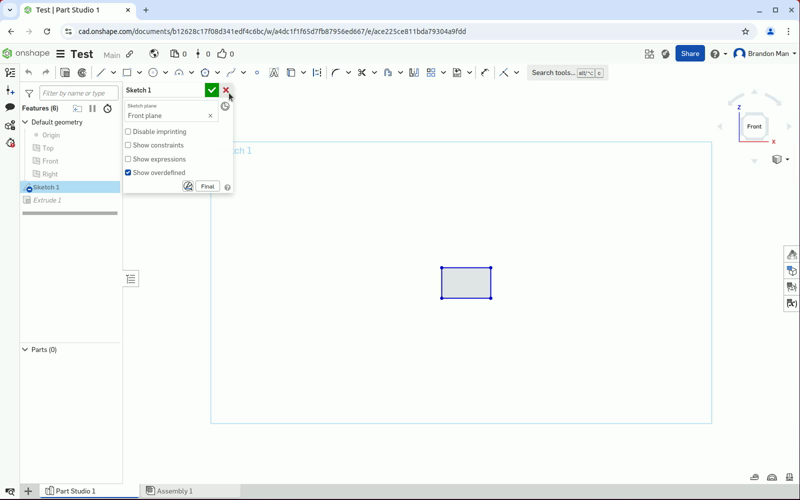
click(229, 92)
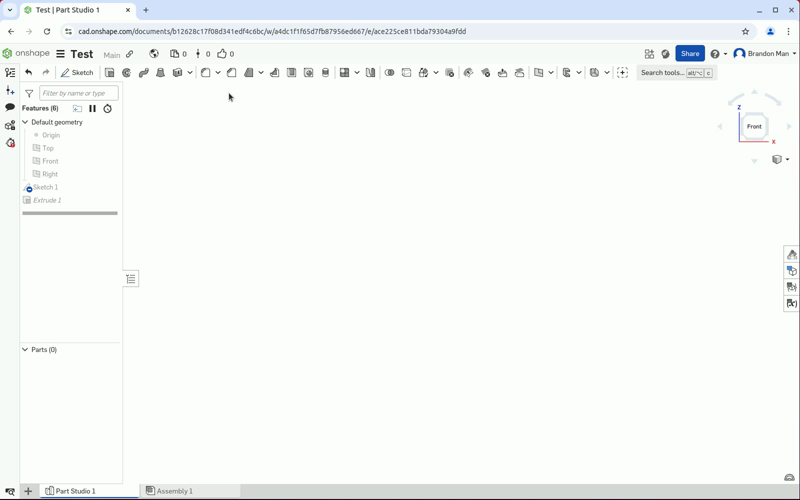
mouse_move(541, 75)
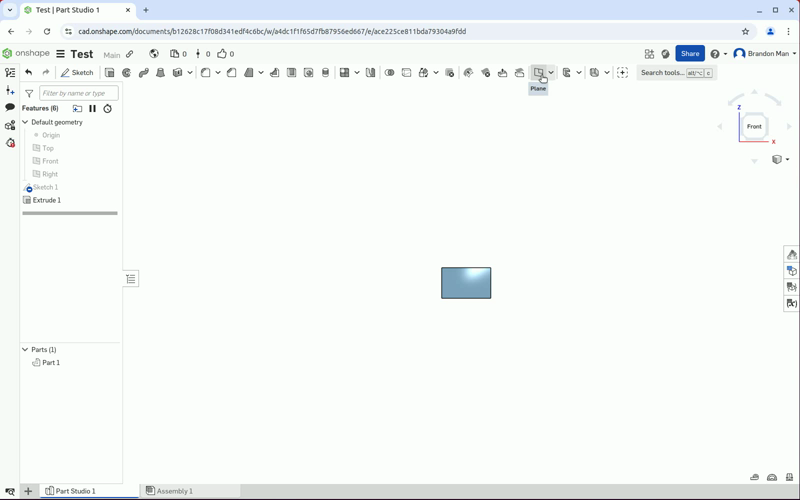
click(541, 75)
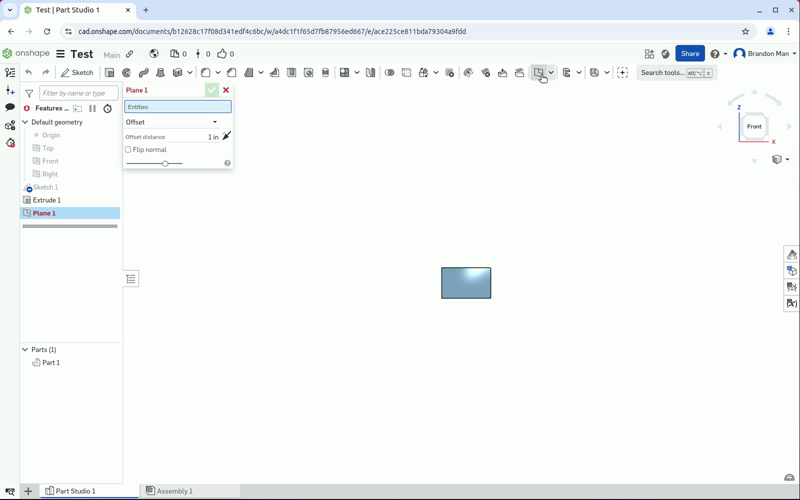
mouse_move(73, 163)
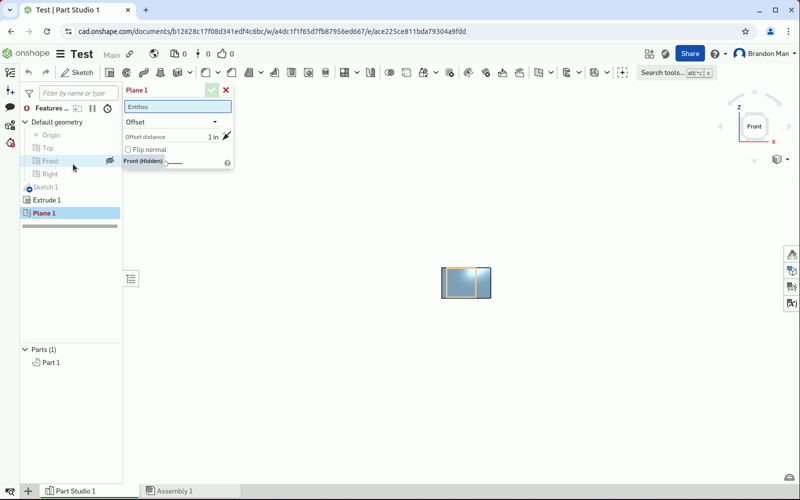
click(73, 163)
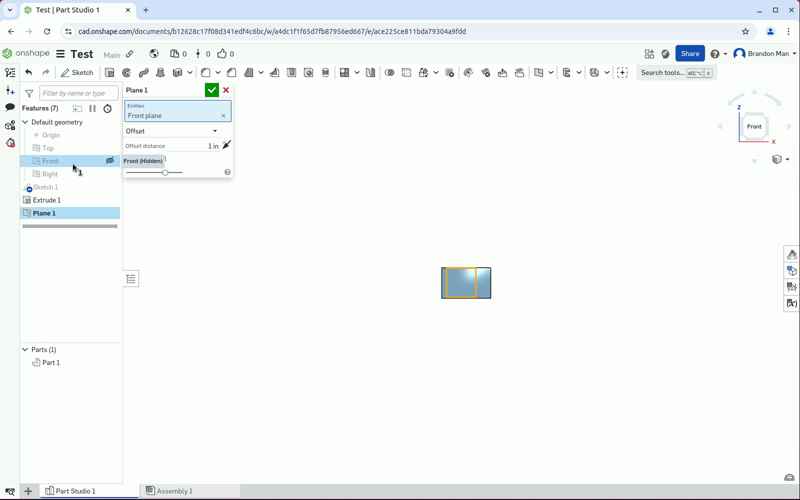
key(tab, 2)
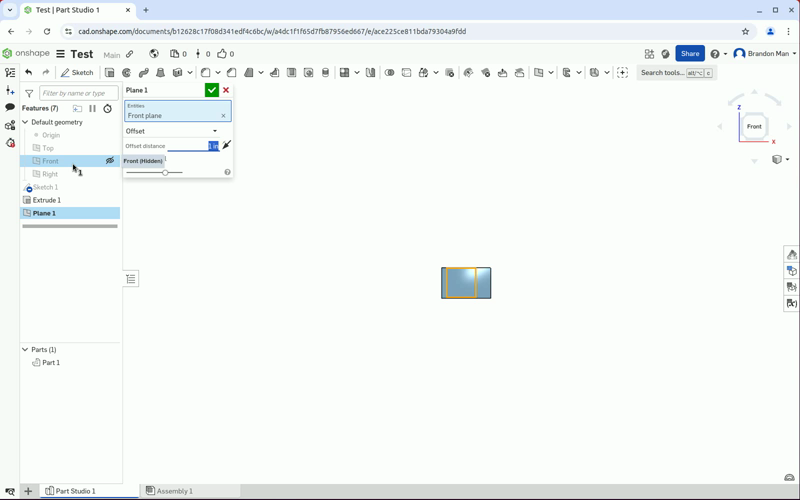
text(22.615)
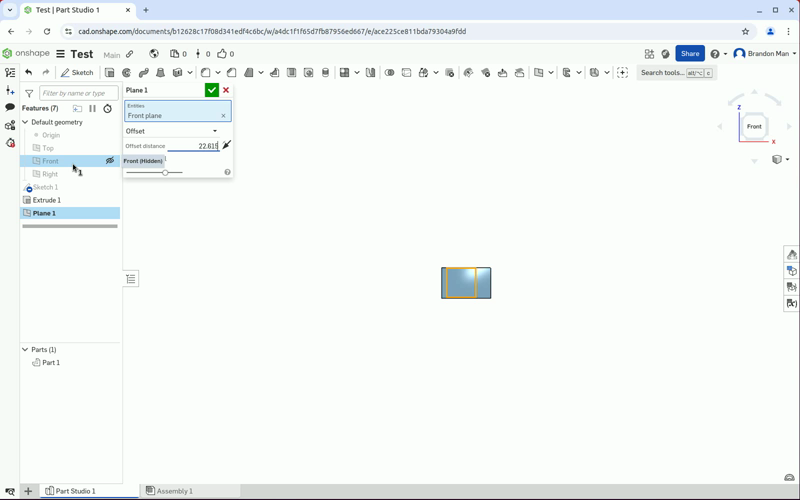
key(enter, 2)
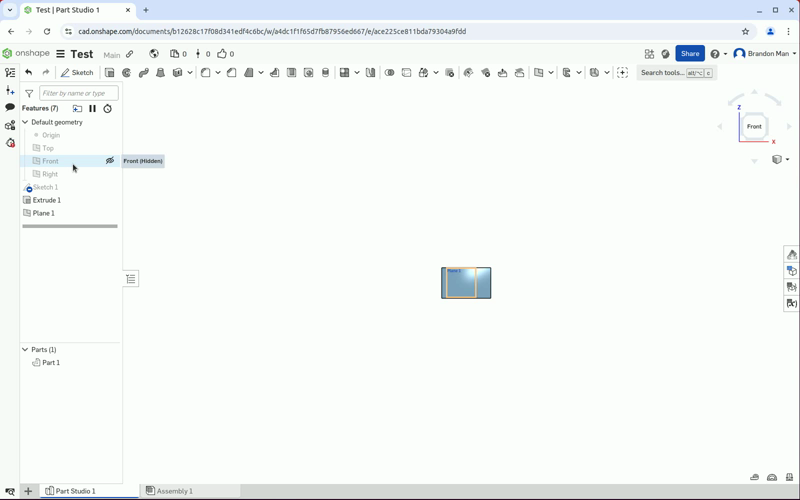
key(shift+s)
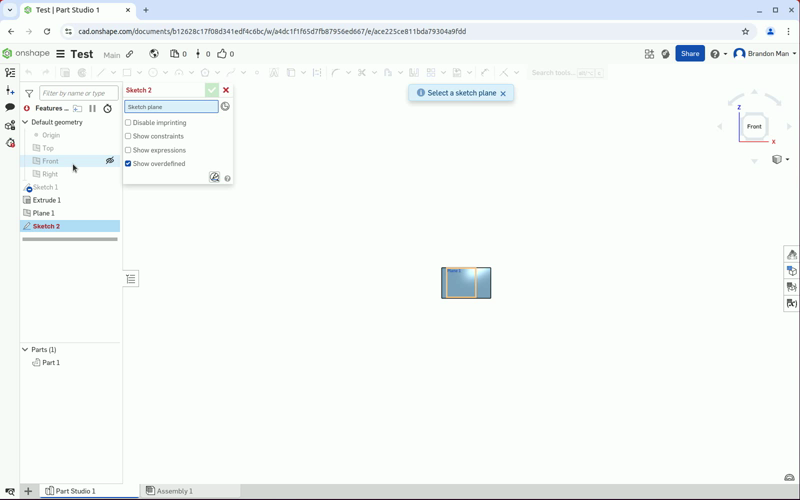
mouse_move(73, 215)
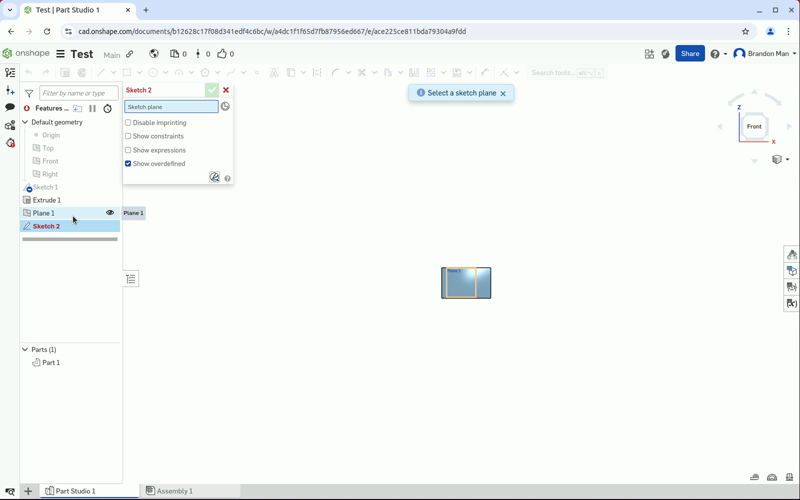
click(73, 215)
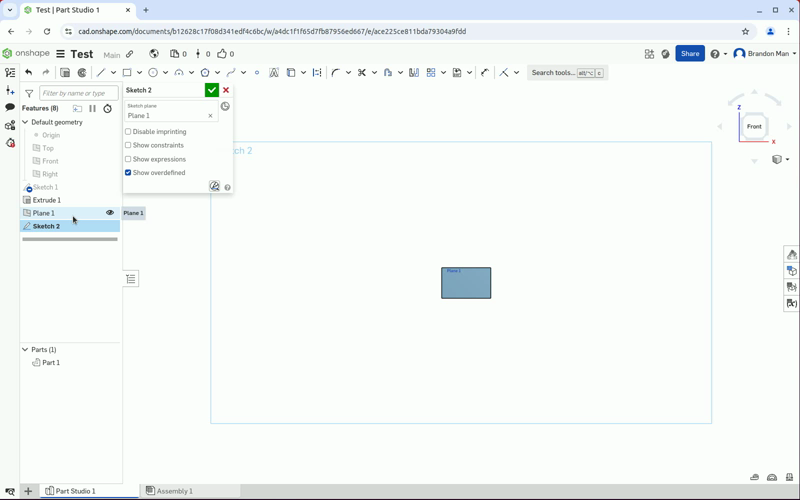
mouse_move(73, 352)
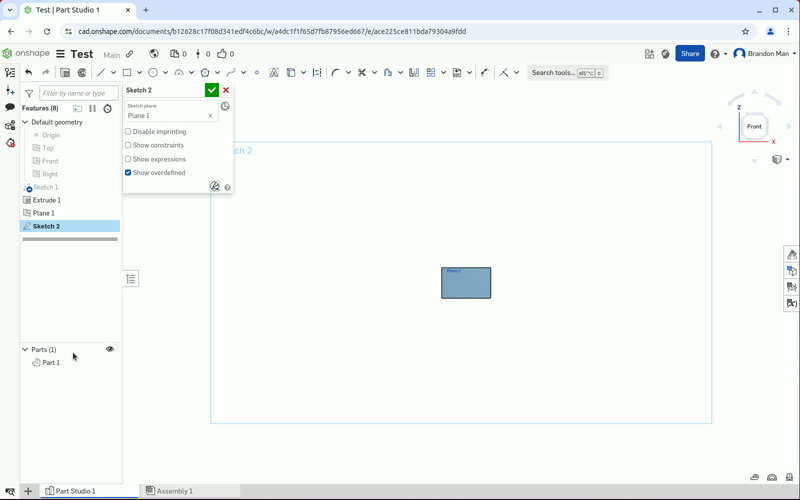
key(y)
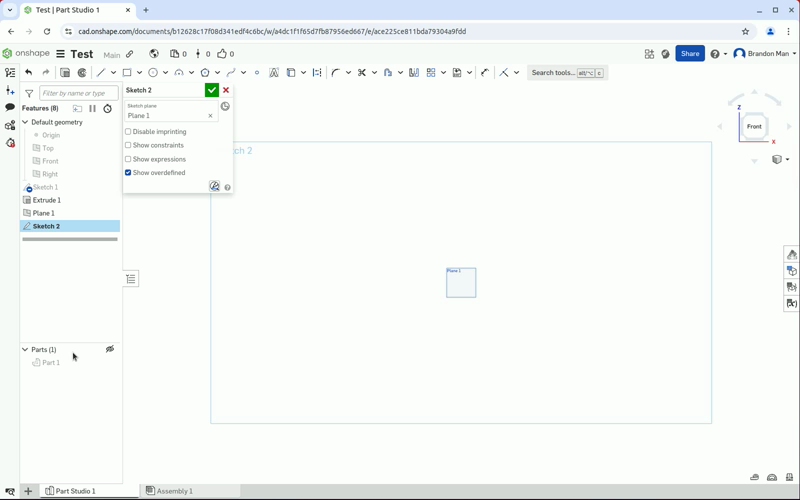
key(l)
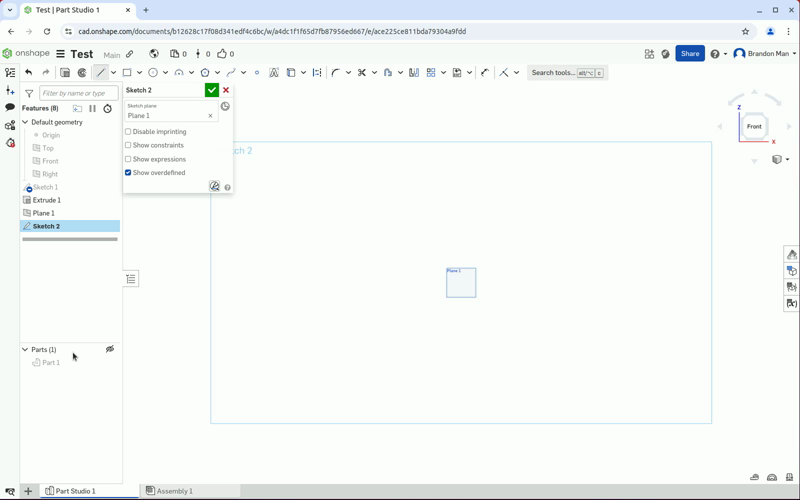
key_down(shift)
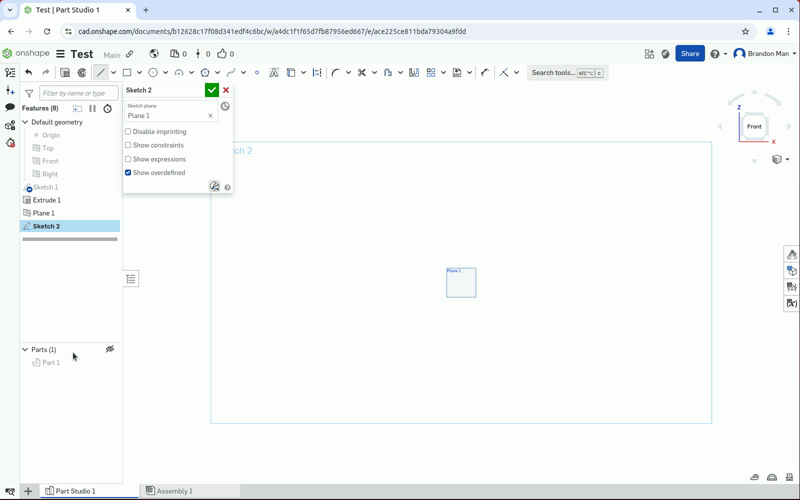
mouse_move(439, 301)
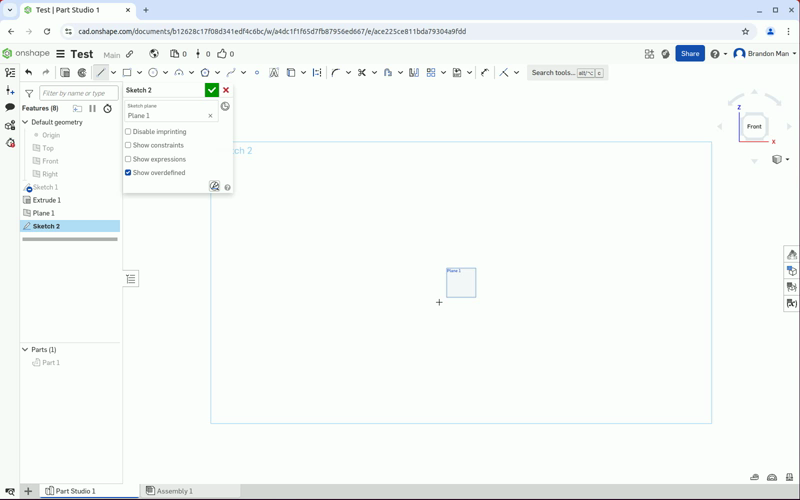
click(439, 301)
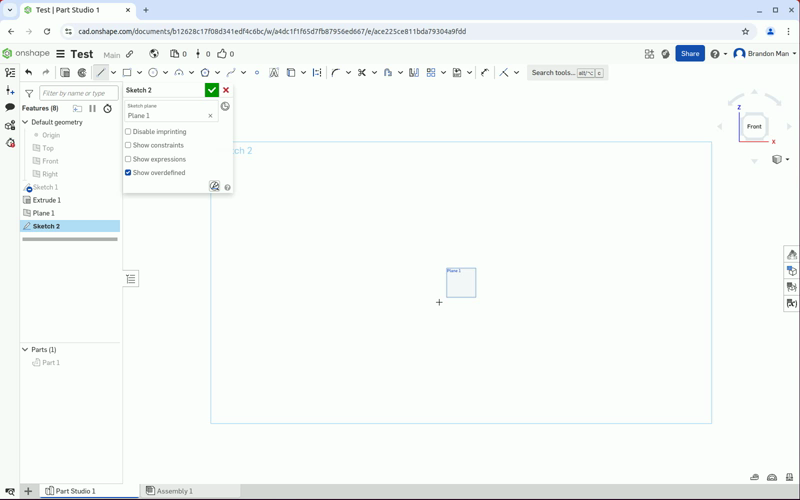
key_up(shift)
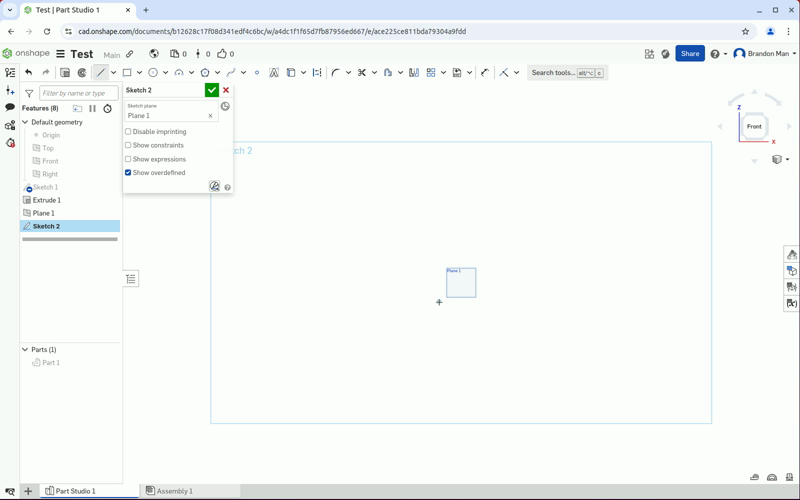
key_down(shift)
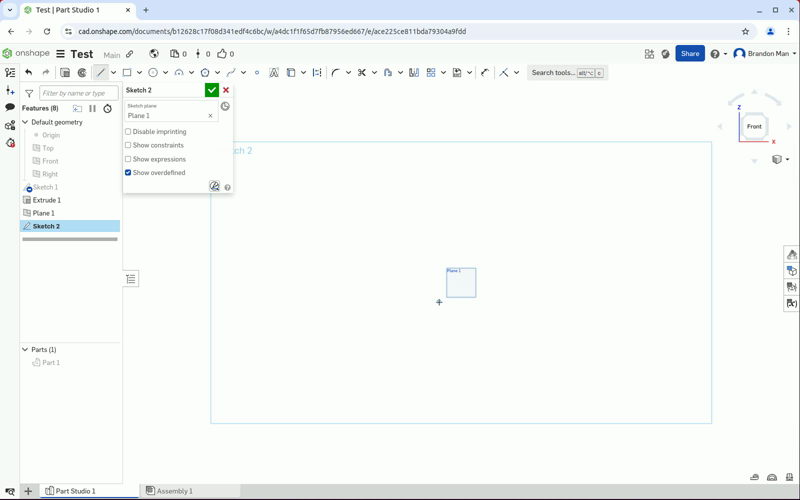
mouse_move(469, 301)
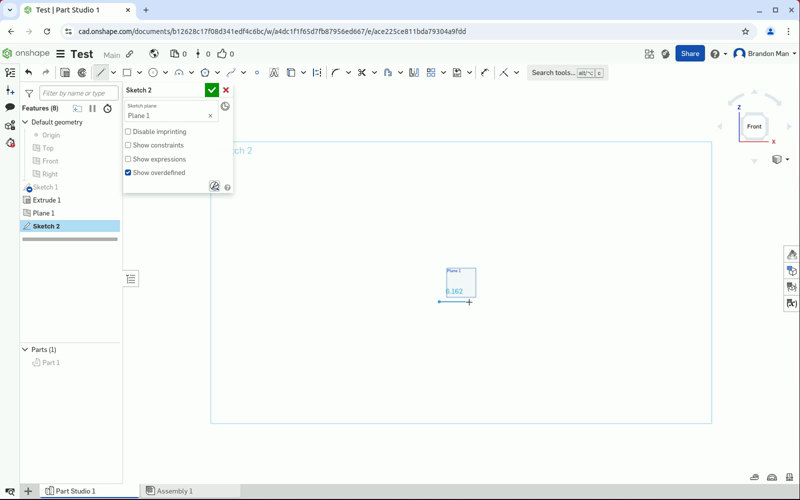
mouse_move(494, 301)
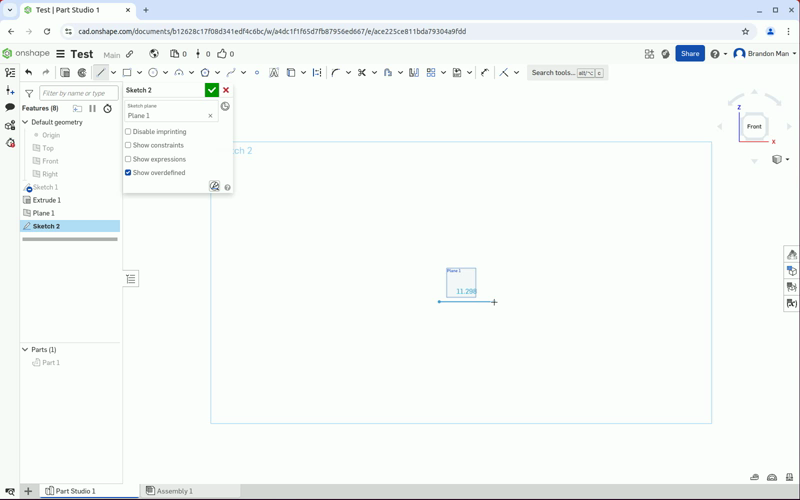
click(494, 301)
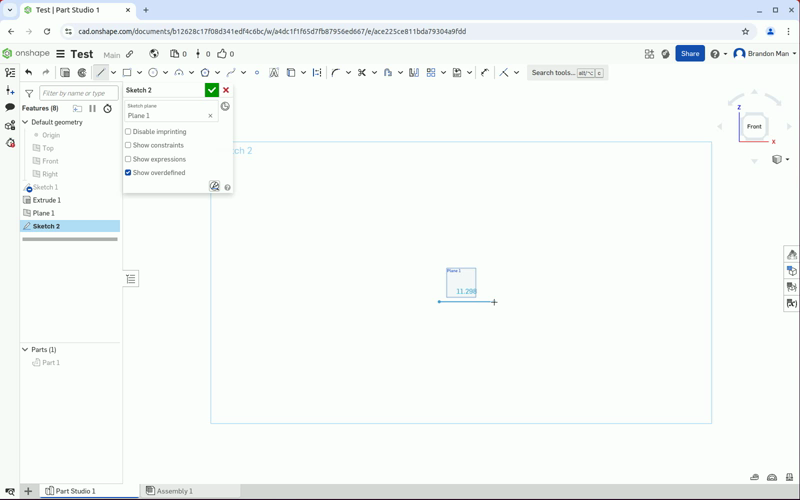
key_up(shift)
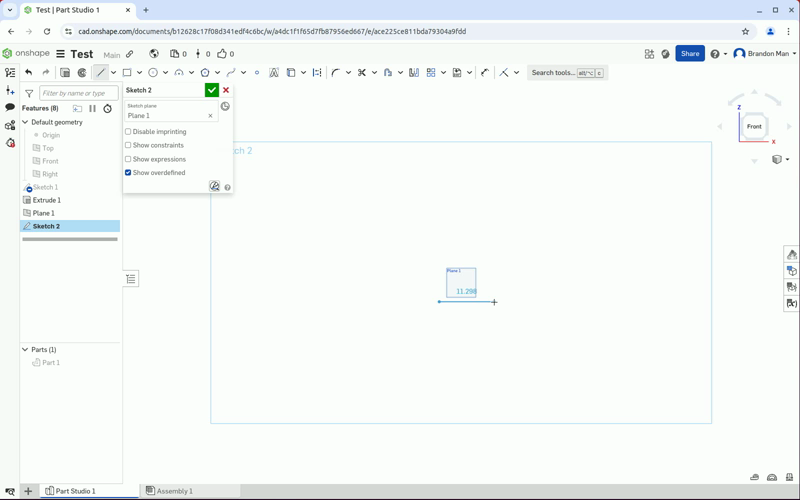
key_down(shift)
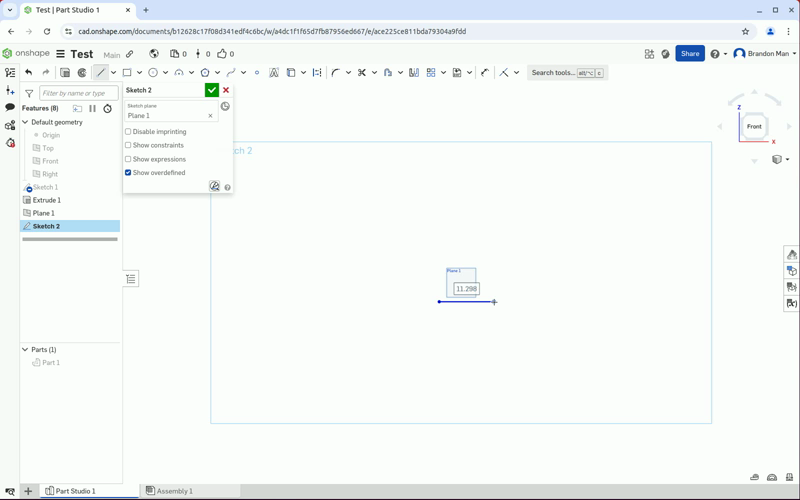
mouse_move(524, 301)
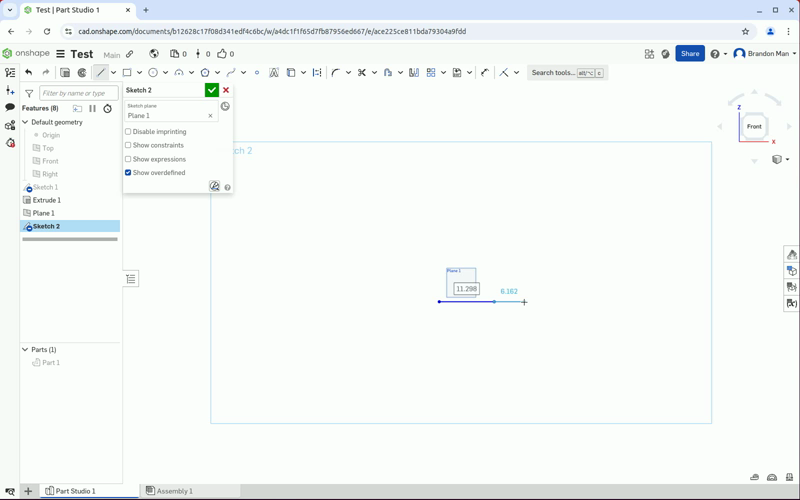
mouse_move(494, 298)
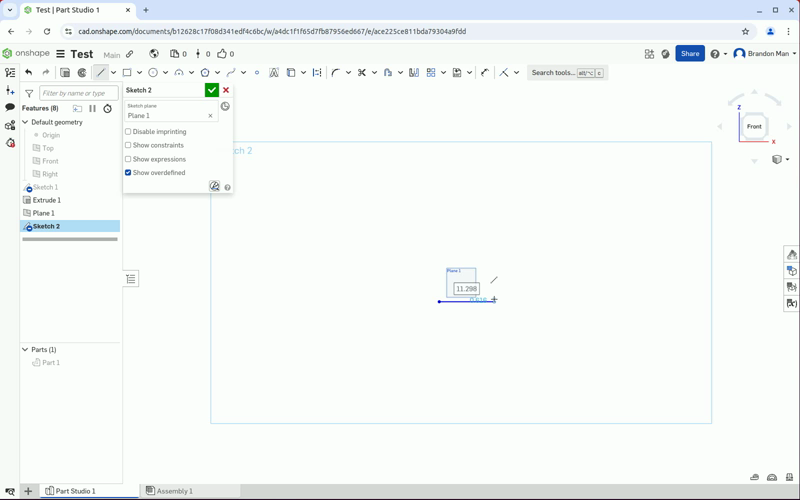
scroll(6)
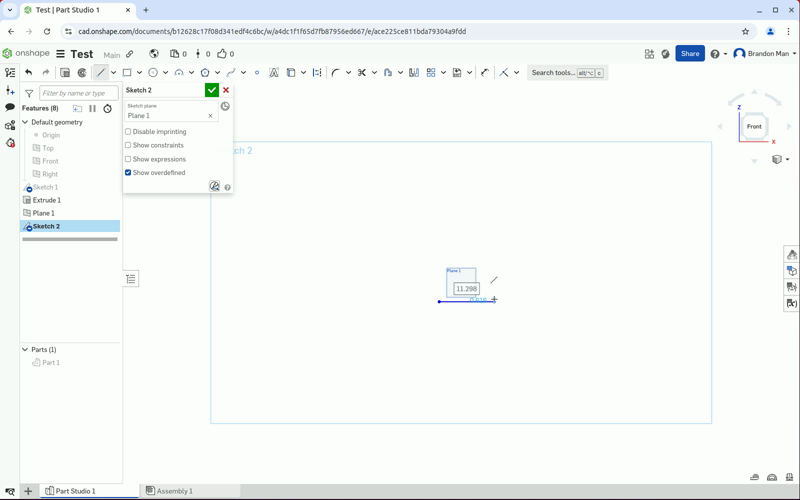
scroll(6)
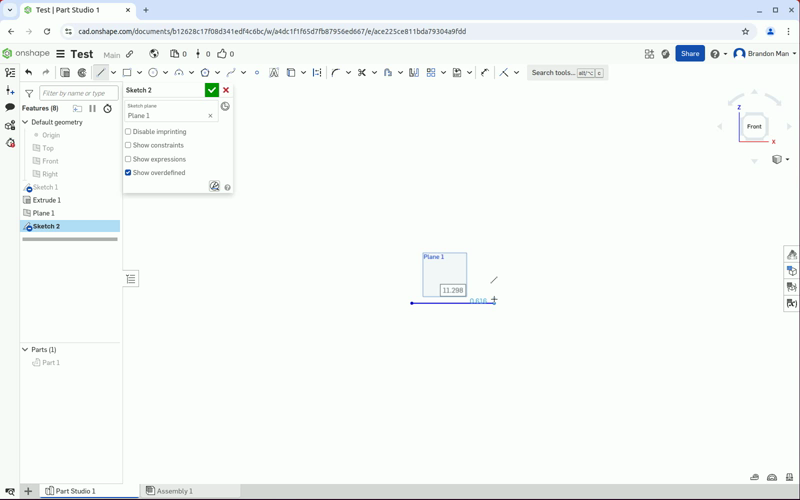
scroll(6)
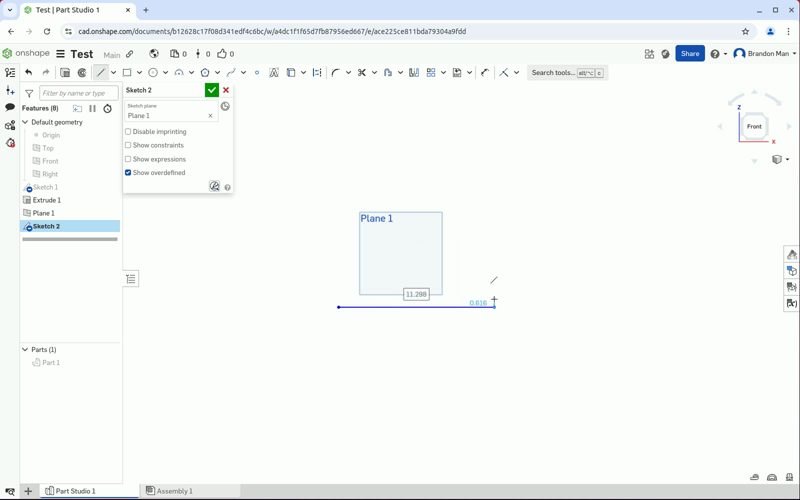
scroll(6)
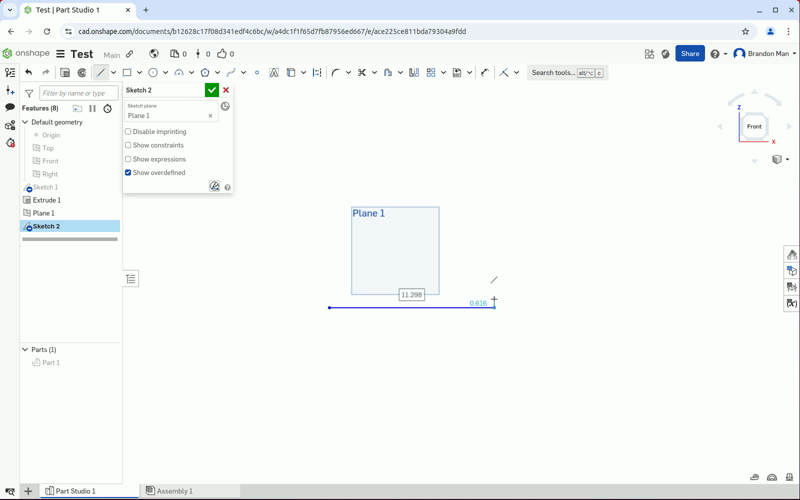
scroll(6)
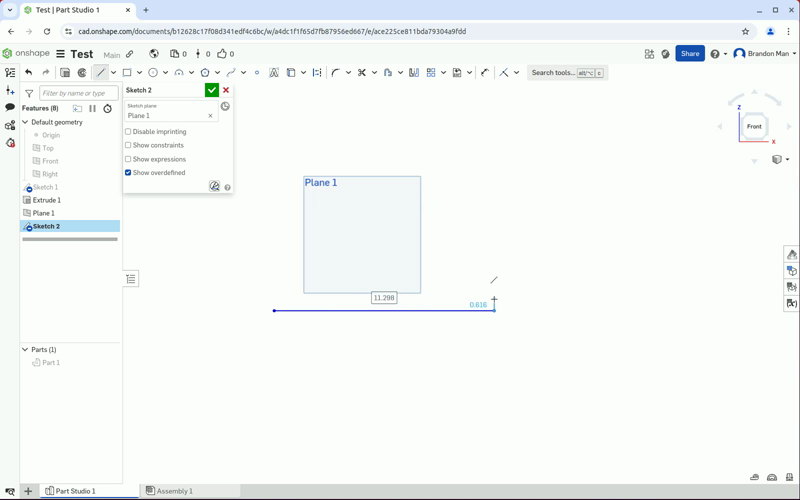
scroll(6)
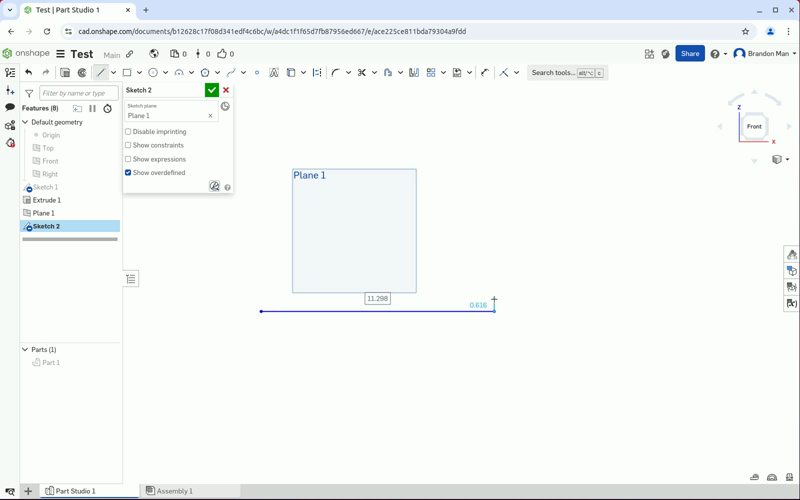
scroll(6)
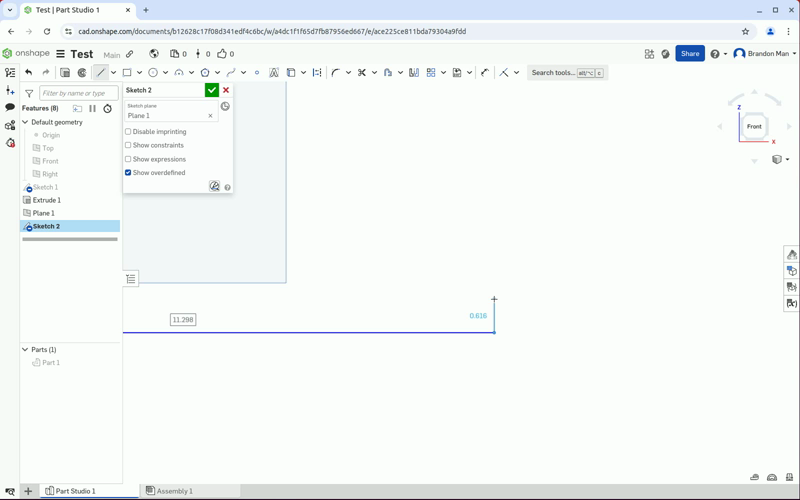
click(494, 298)
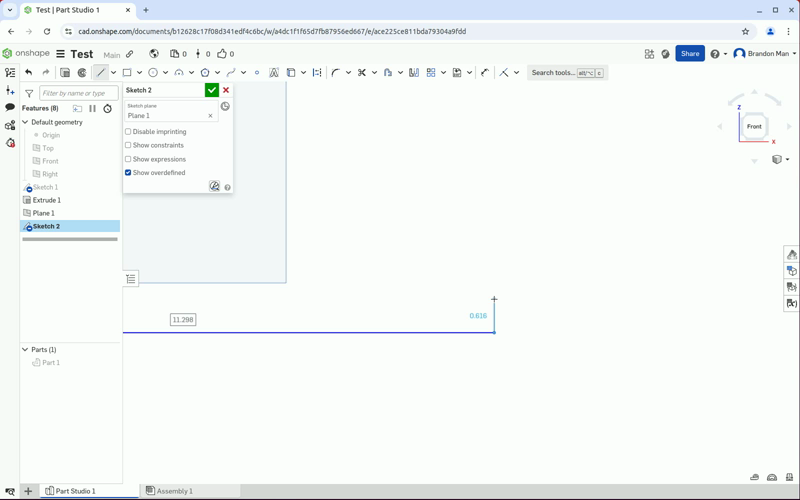
scroll(-6)
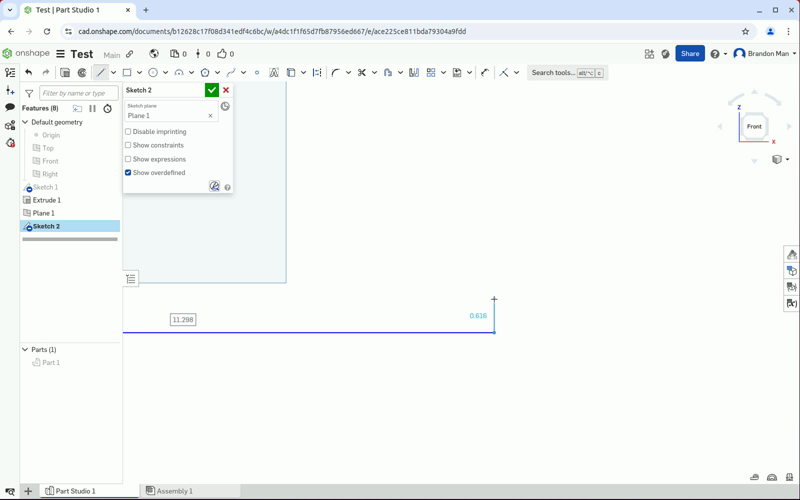
scroll(-6)
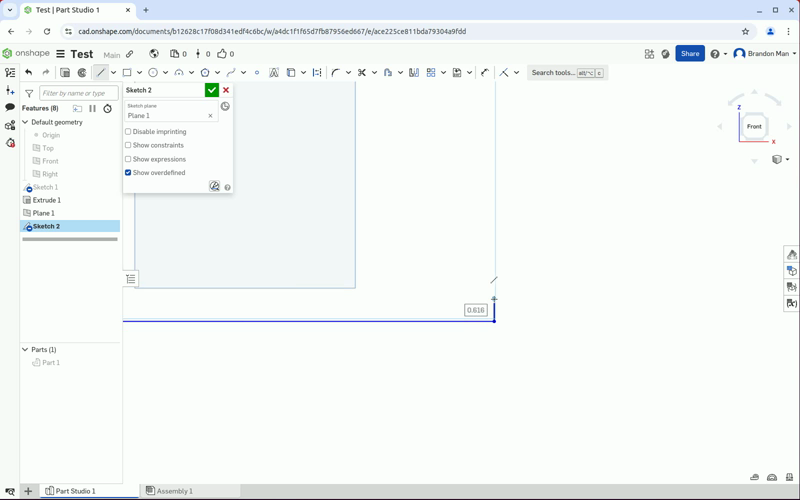
scroll(-6)
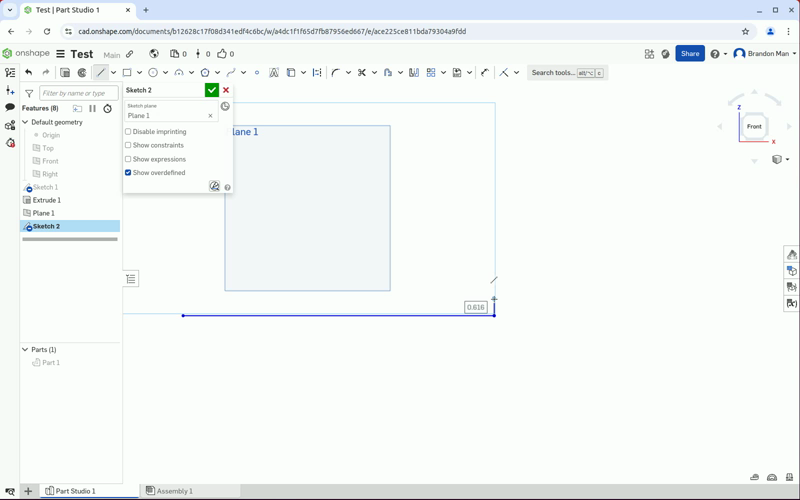
scroll(-6)
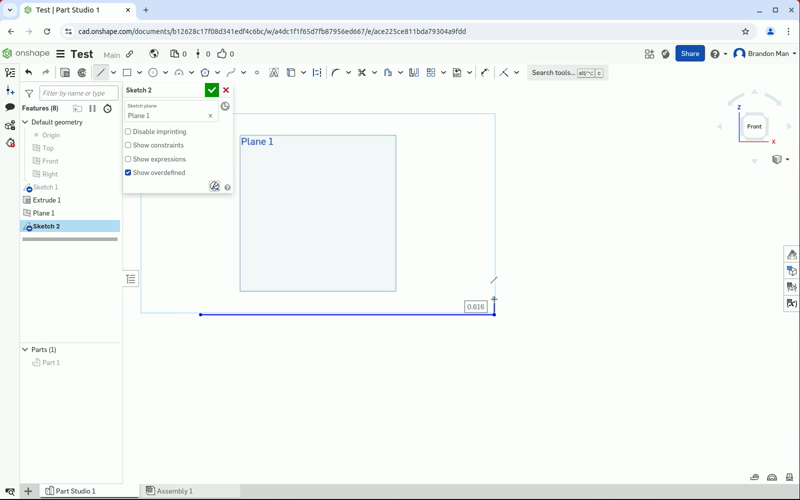
scroll(-6)
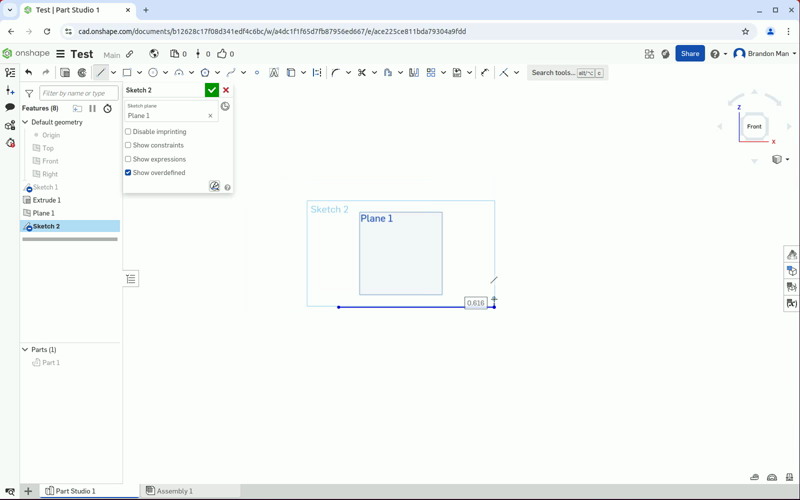
scroll(-6)
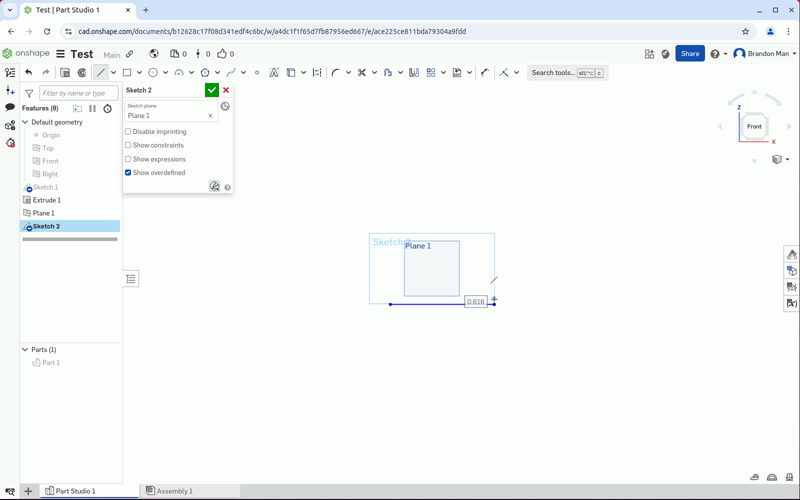
scroll(-6)
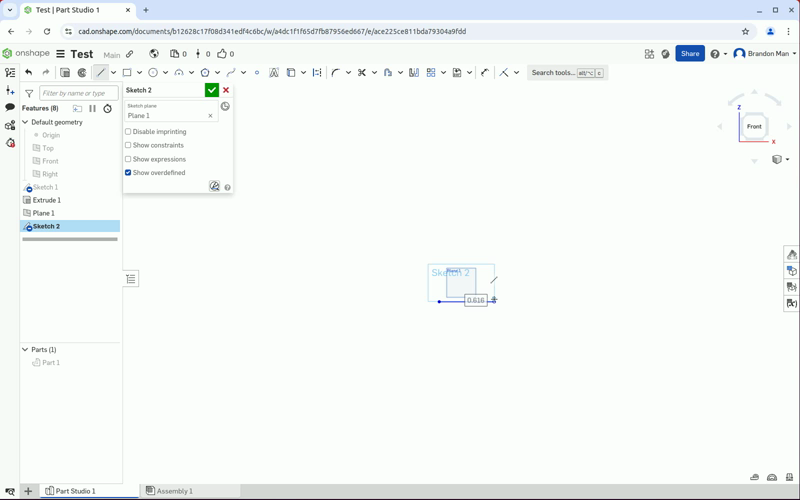
key_up(shift)
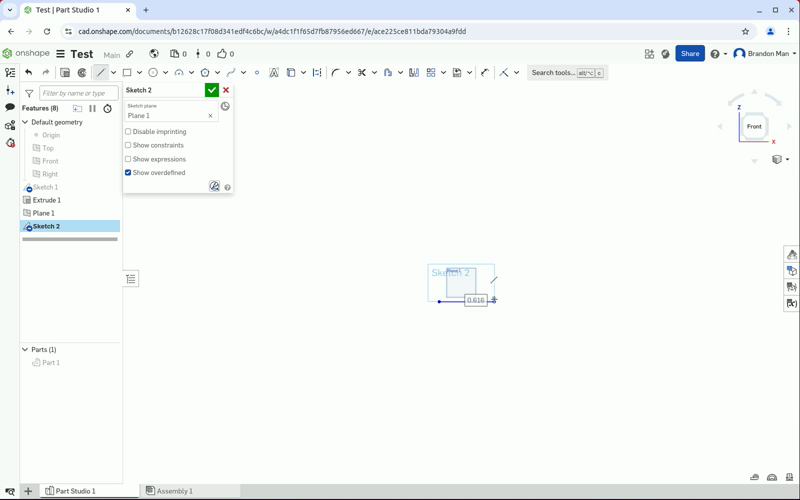
key_down(shift)
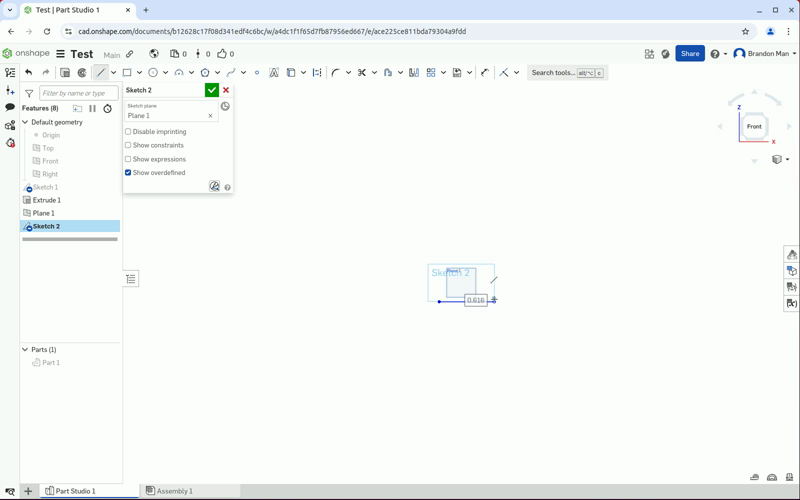
mouse_move(524, 298)
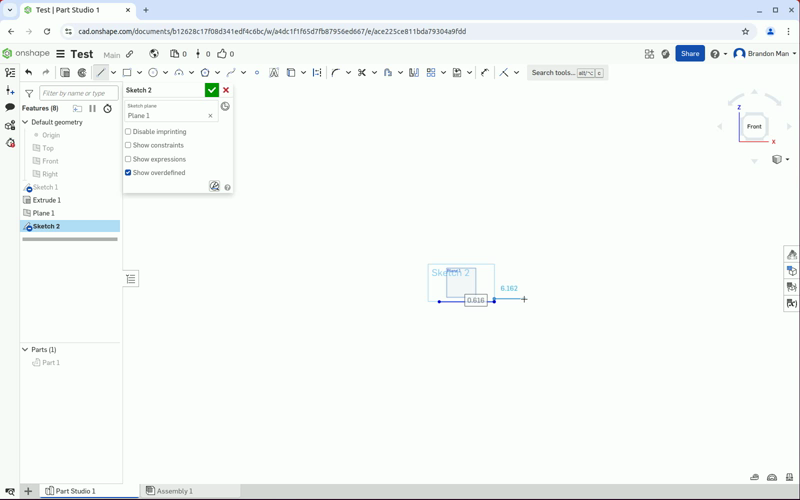
mouse_move(491, 298)
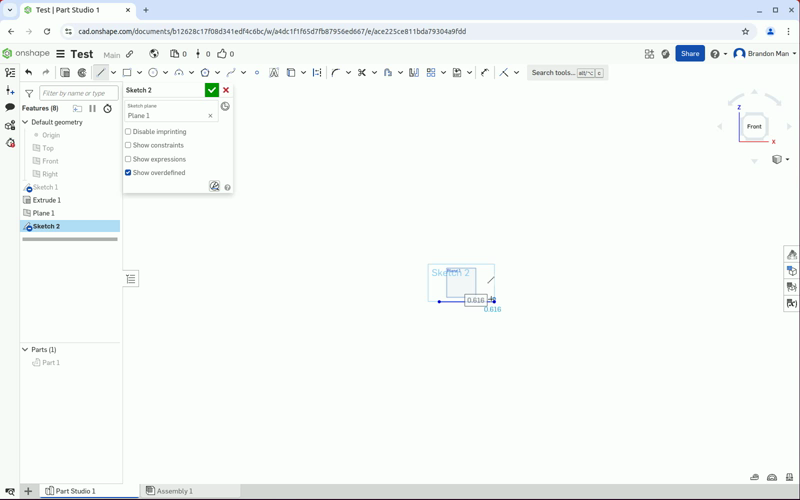
scroll(6)
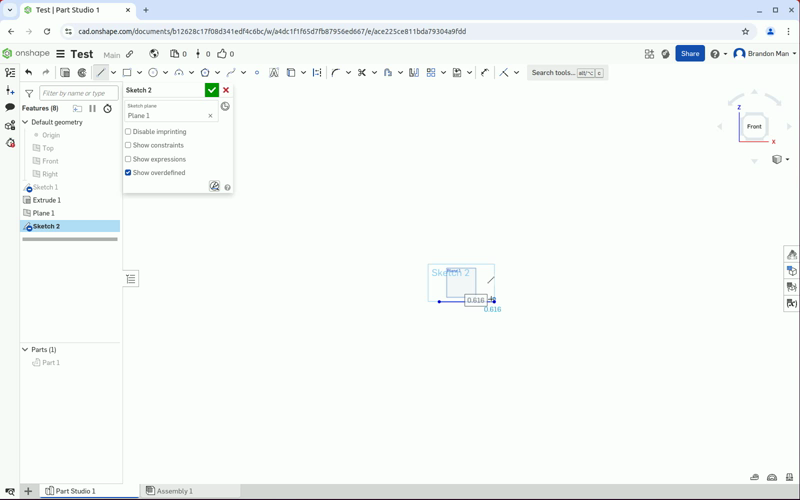
scroll(6)
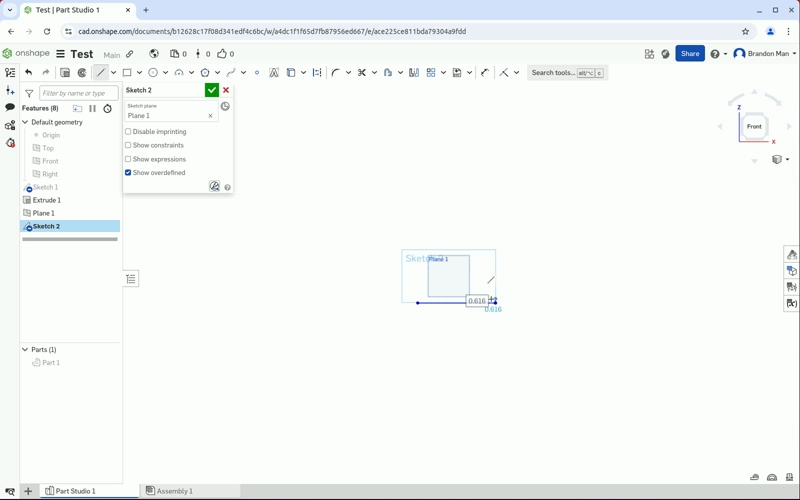
scroll(6)
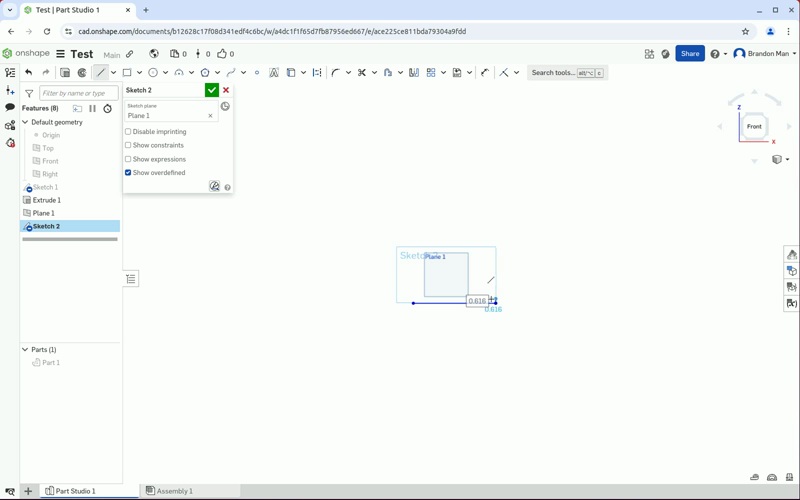
scroll(6)
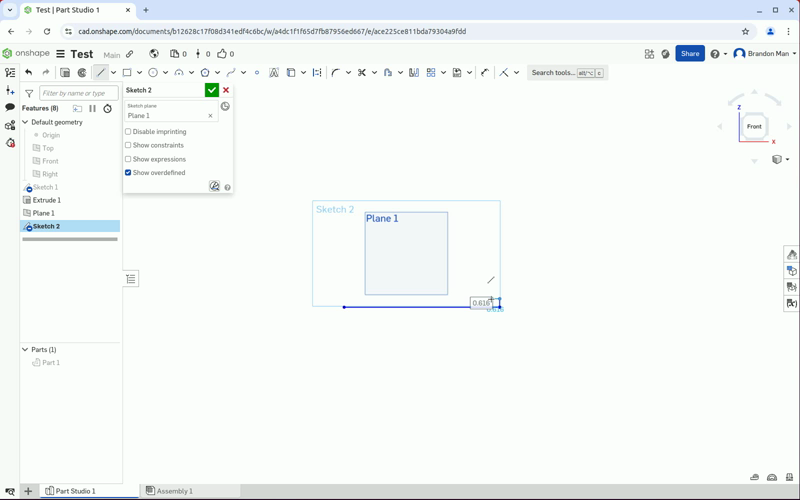
scroll(6)
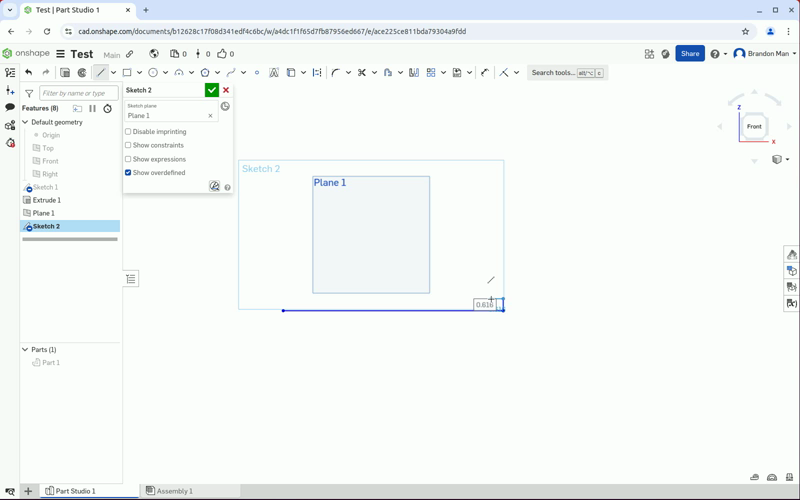
scroll(6)
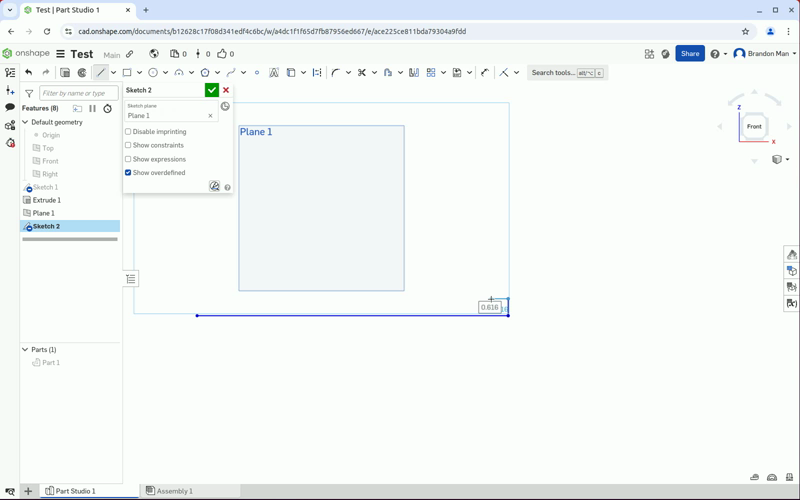
scroll(6)
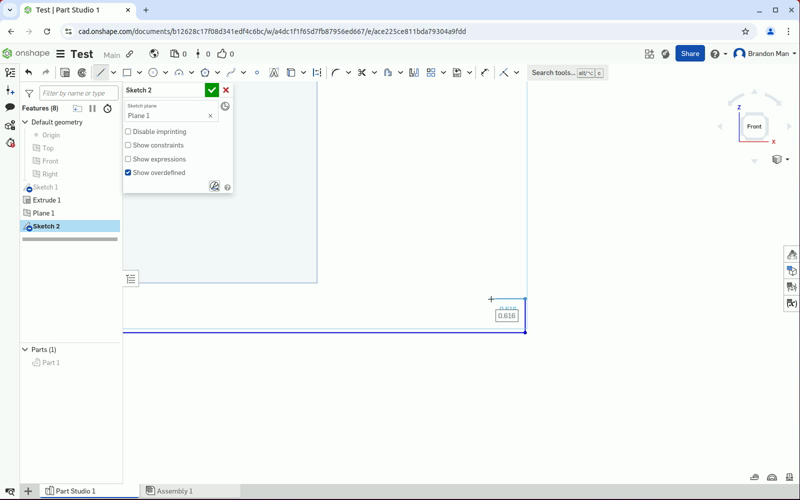
click(491, 298)
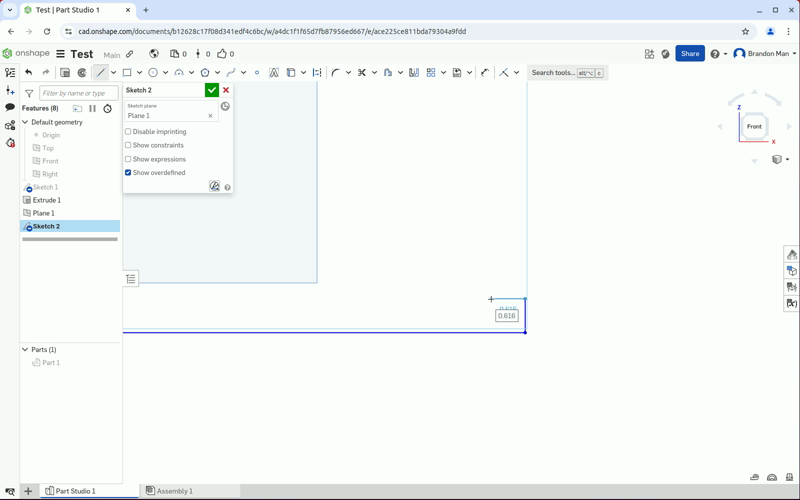
scroll(-6)
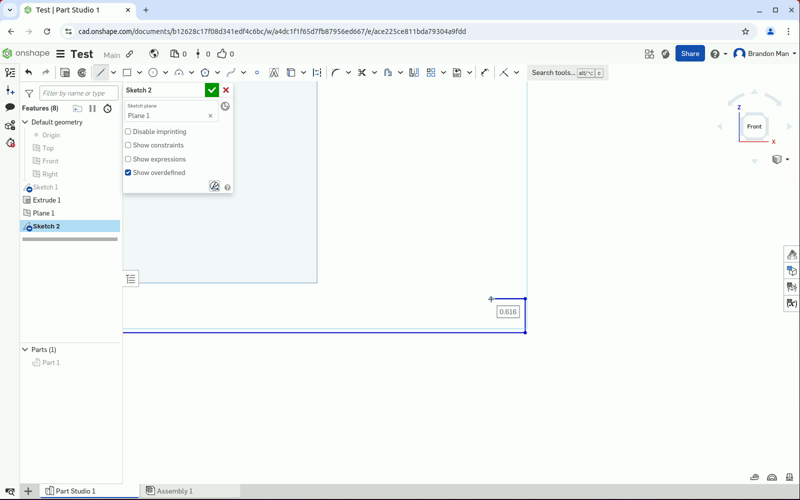
scroll(-6)
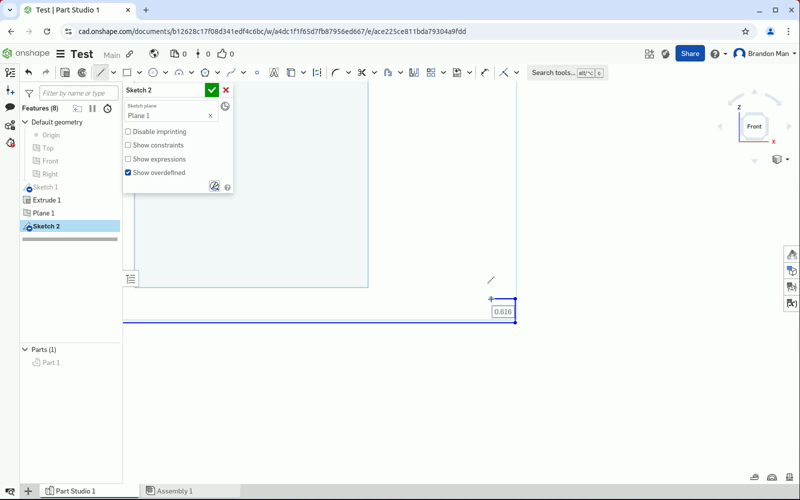
scroll(-6)
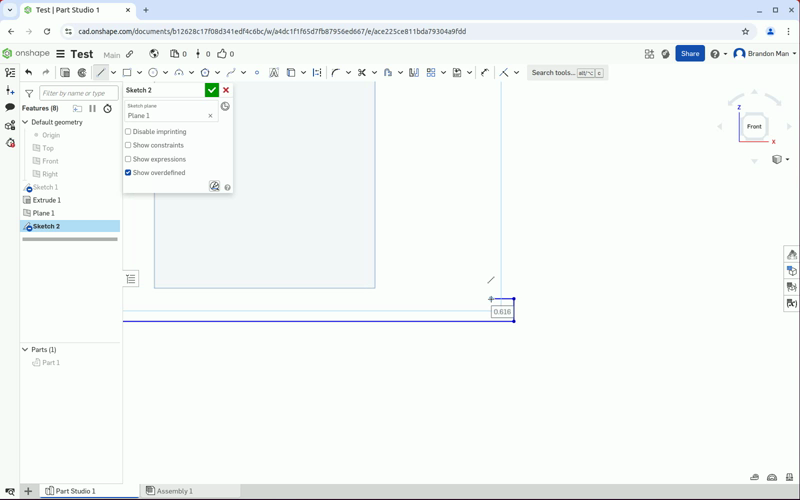
scroll(-6)
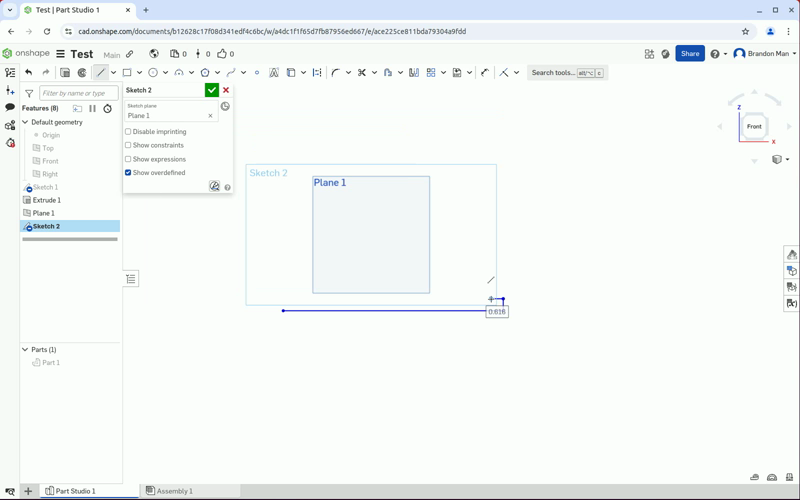
scroll(-6)
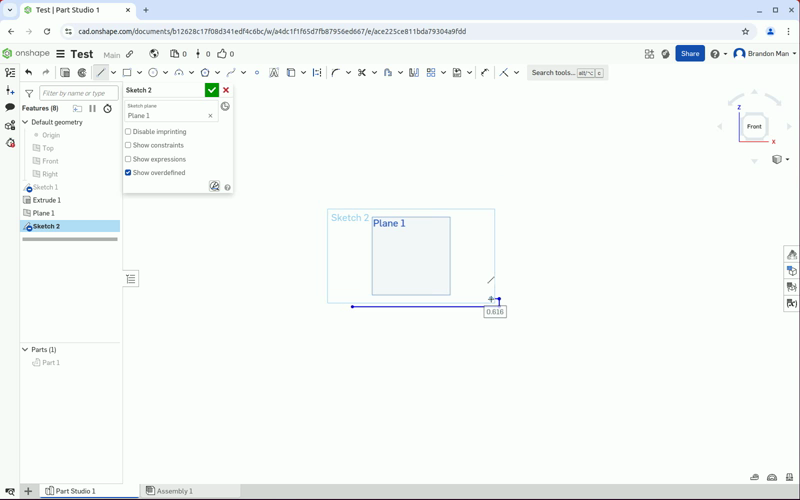
scroll(-6)
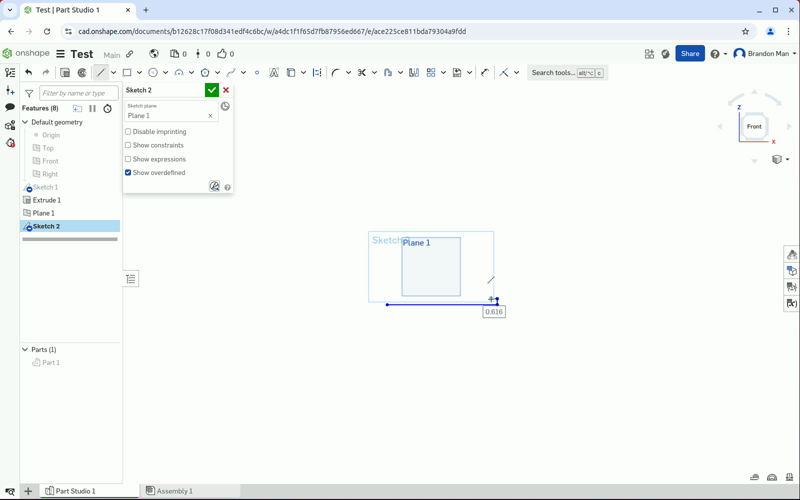
scroll(-6)
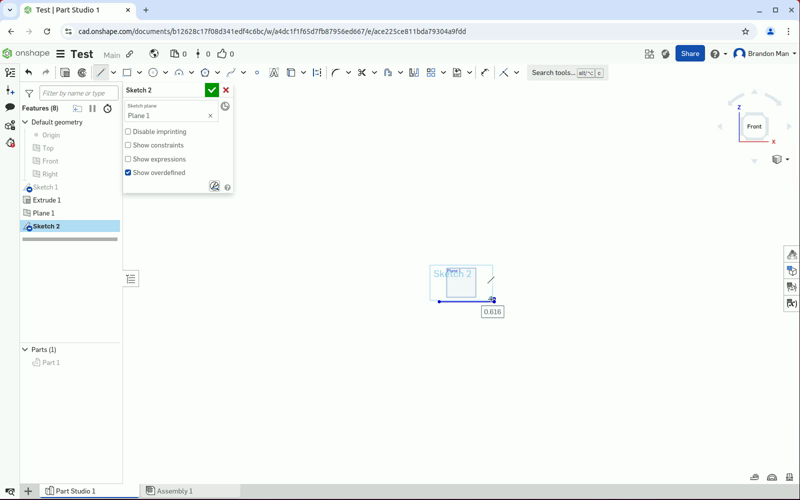
key_up(shift)
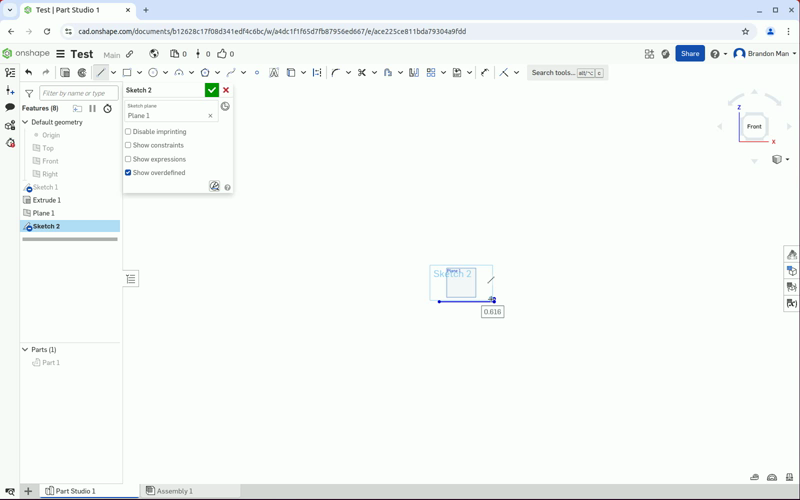
key_down(shift)
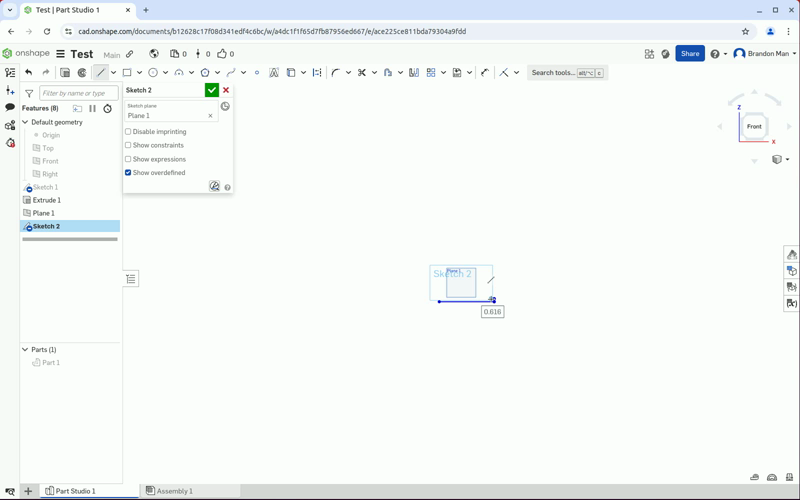
mouse_move(521, 298)
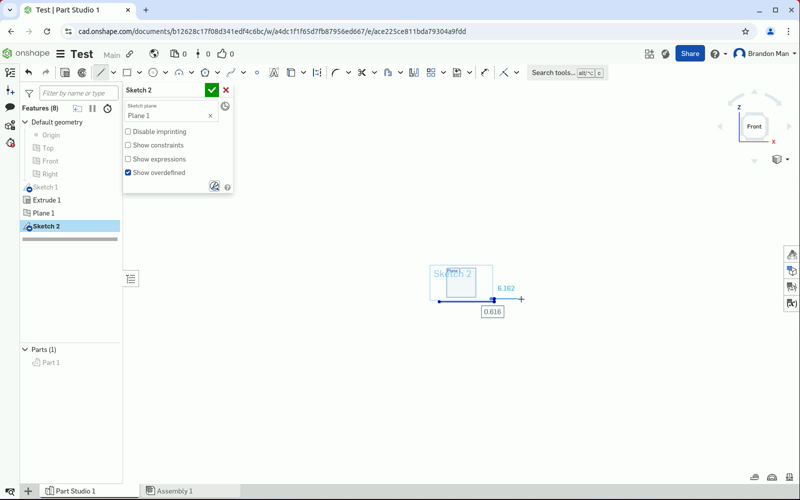
mouse_move(442, 298)
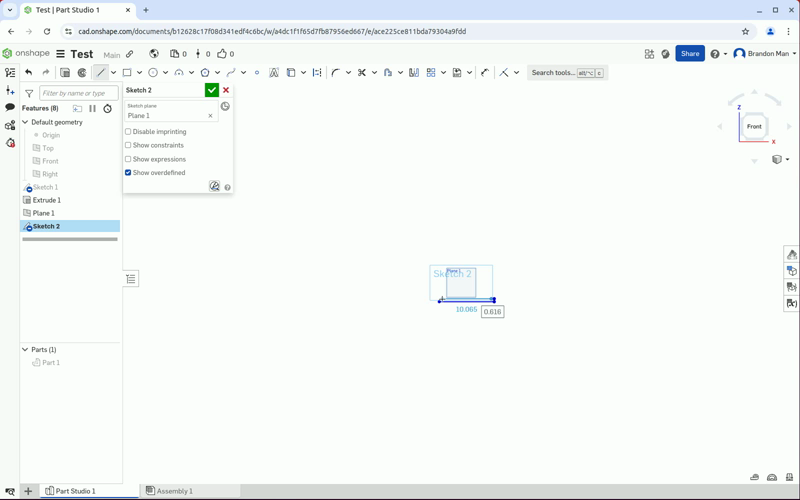
scroll(6)
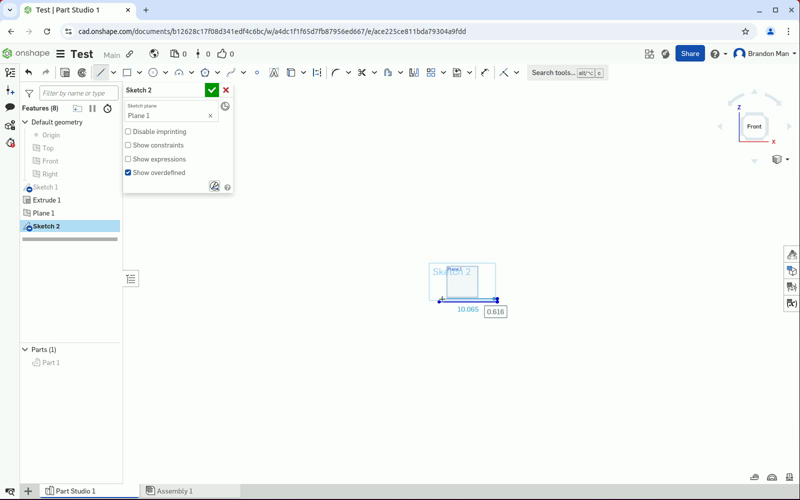
scroll(6)
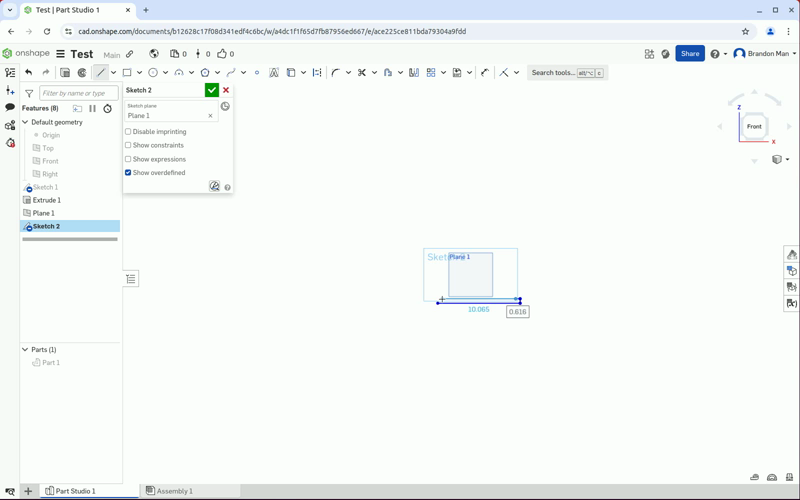
scroll(6)
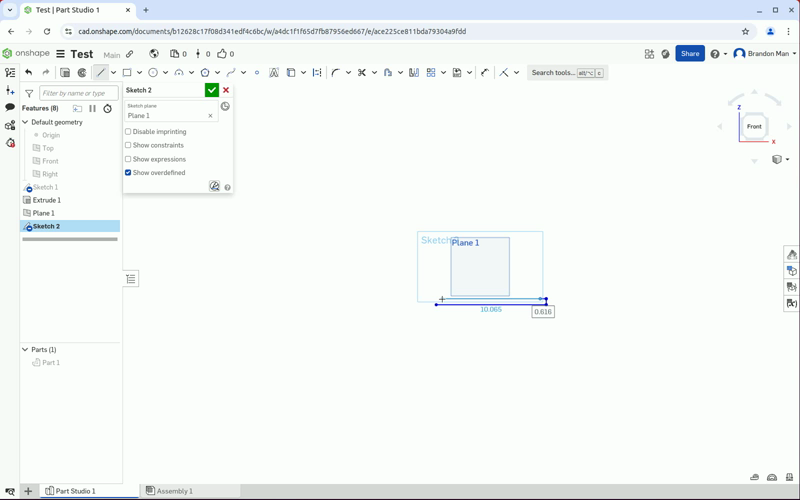
scroll(6)
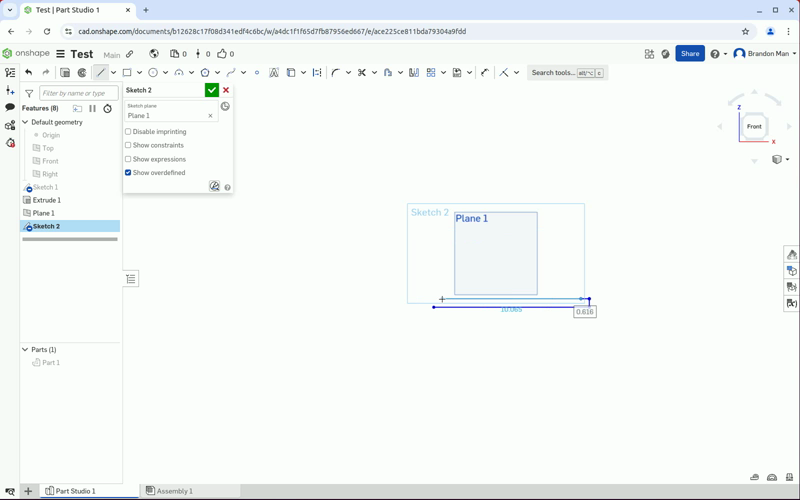
scroll(6)
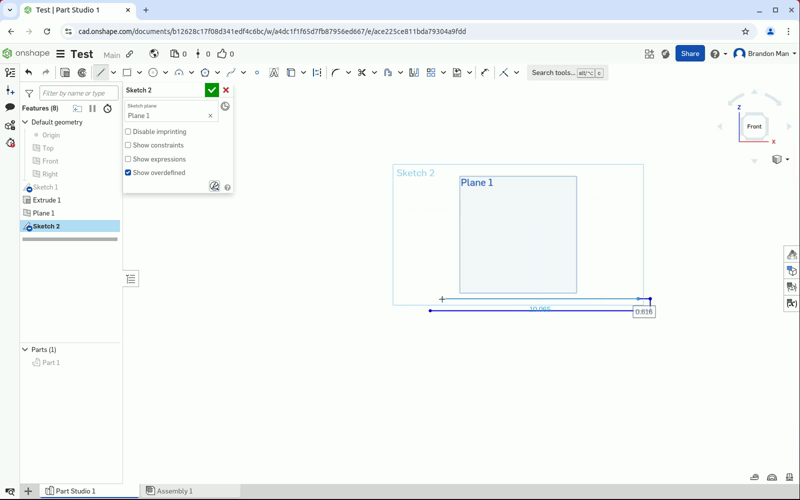
scroll(6)
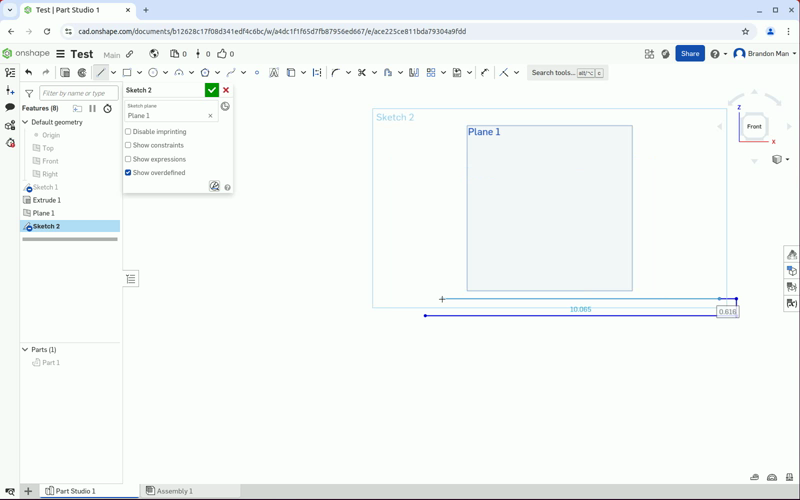
scroll(6)
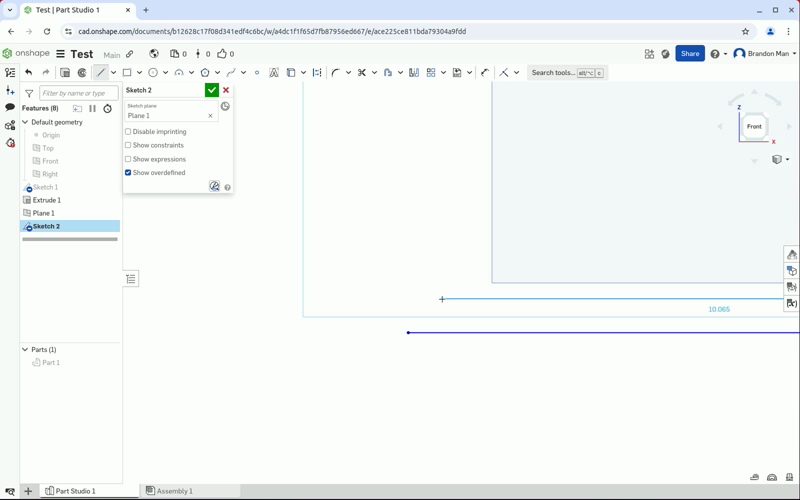
click(442, 298)
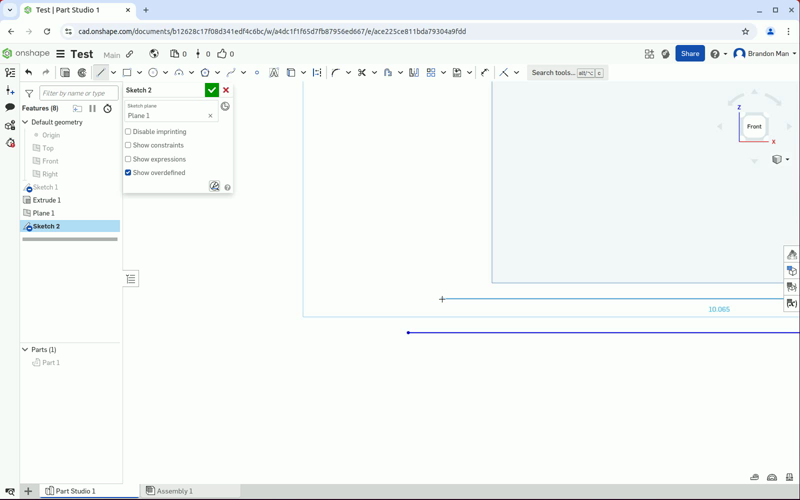
scroll(-6)
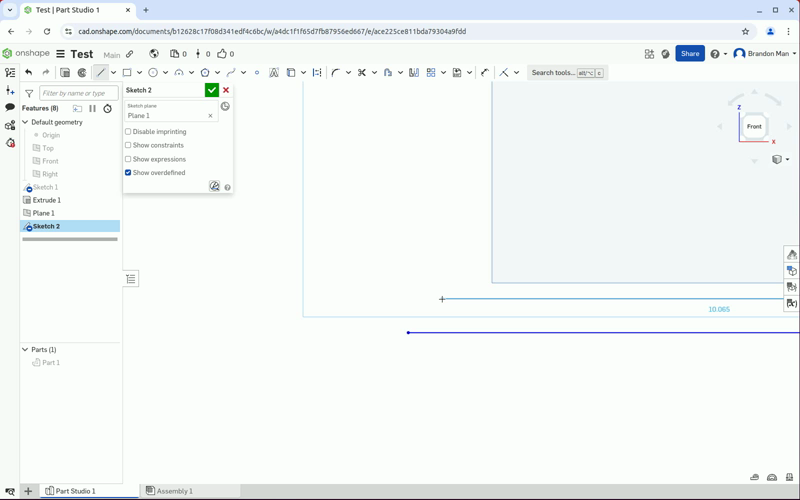
scroll(-6)
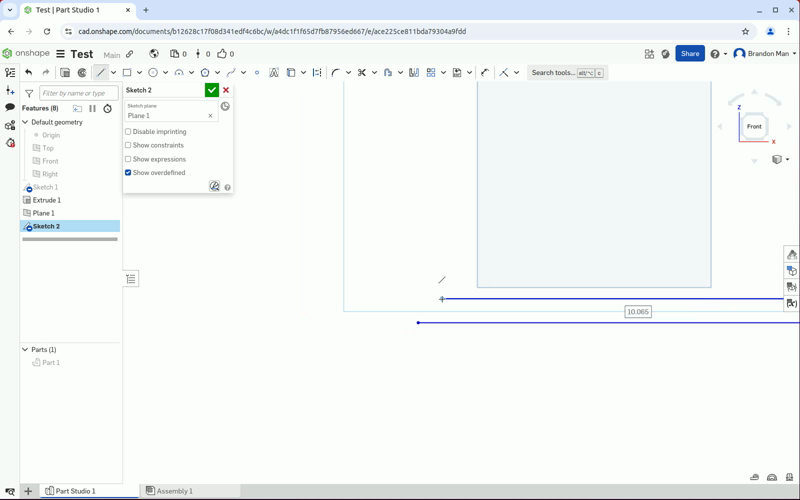
scroll(-6)
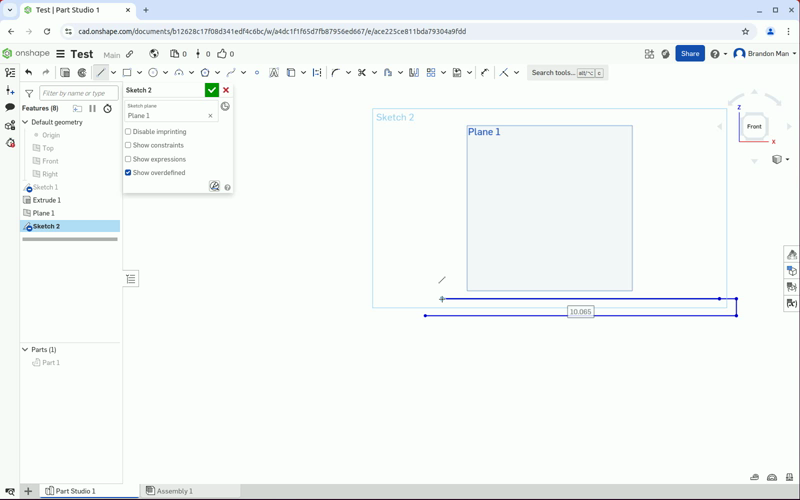
scroll(-6)
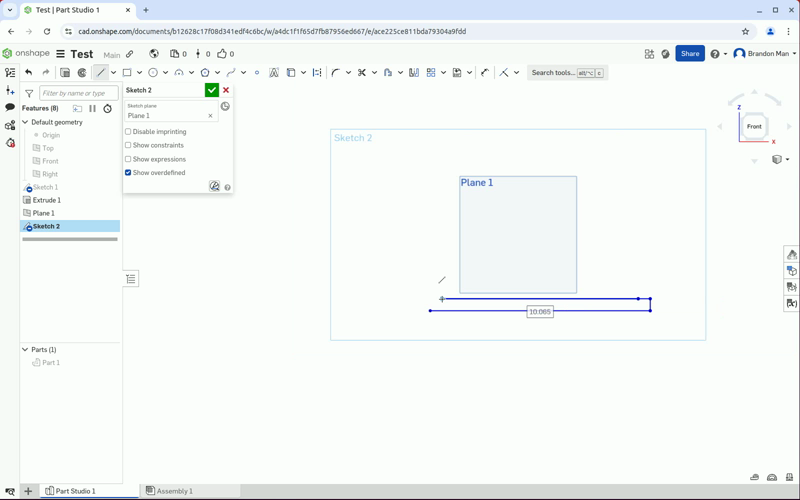
scroll(-6)
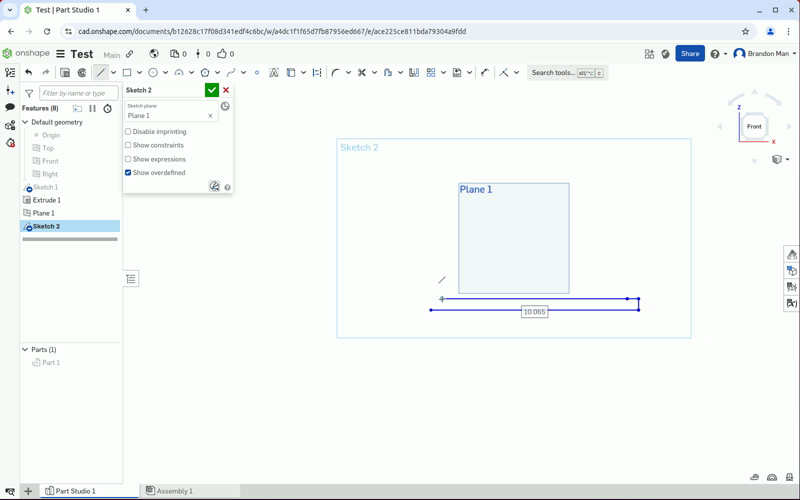
scroll(-6)
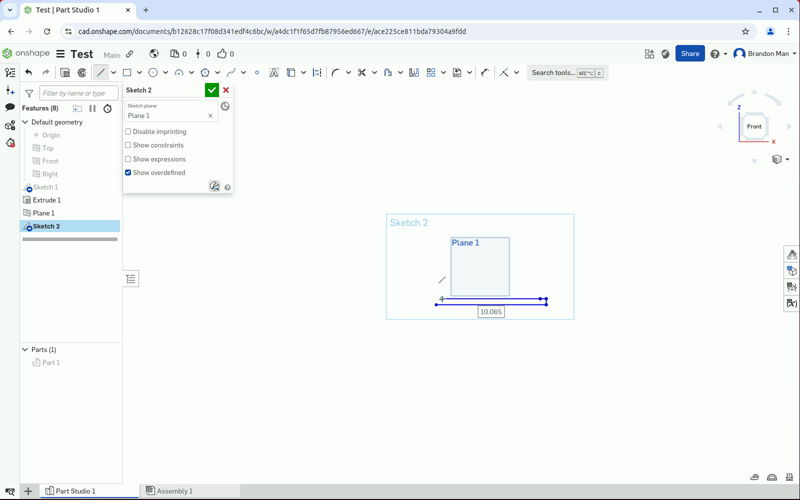
scroll(-6)
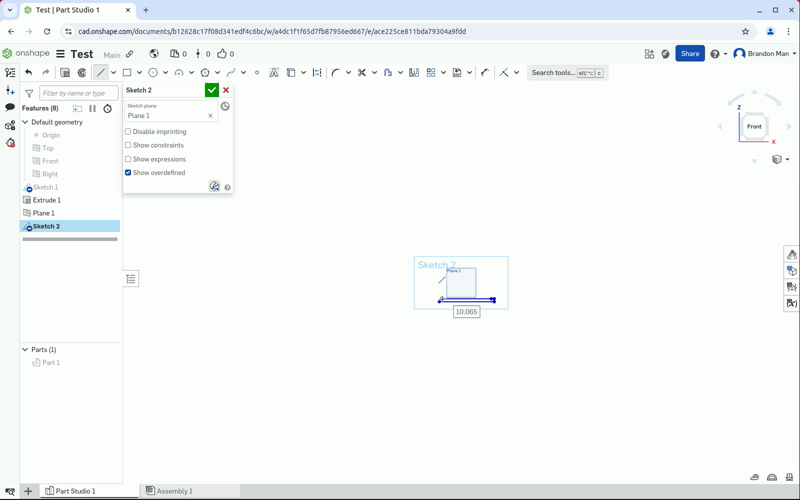
key_up(shift)
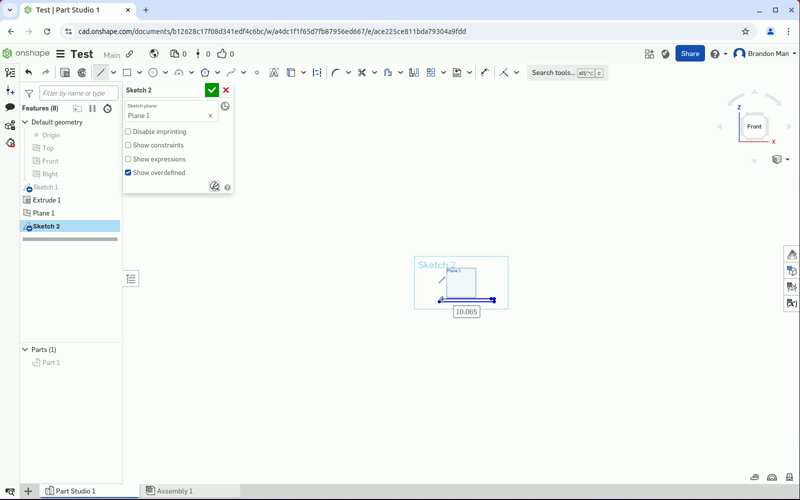
key_down(shift)
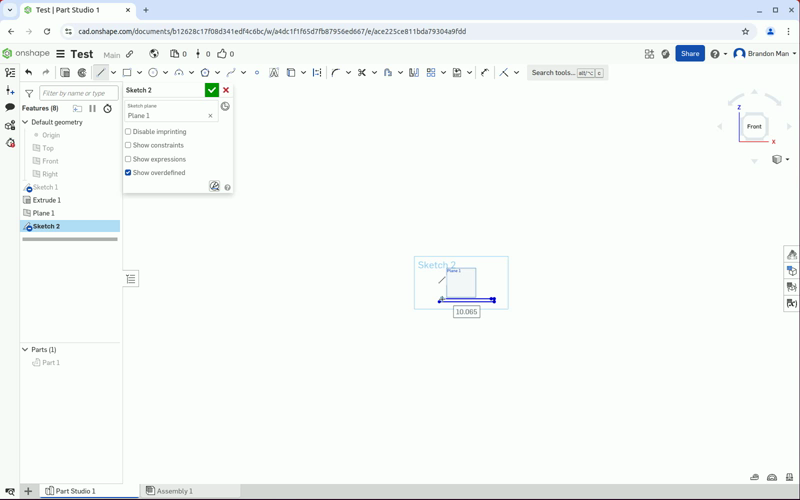
mouse_move(472, 298)
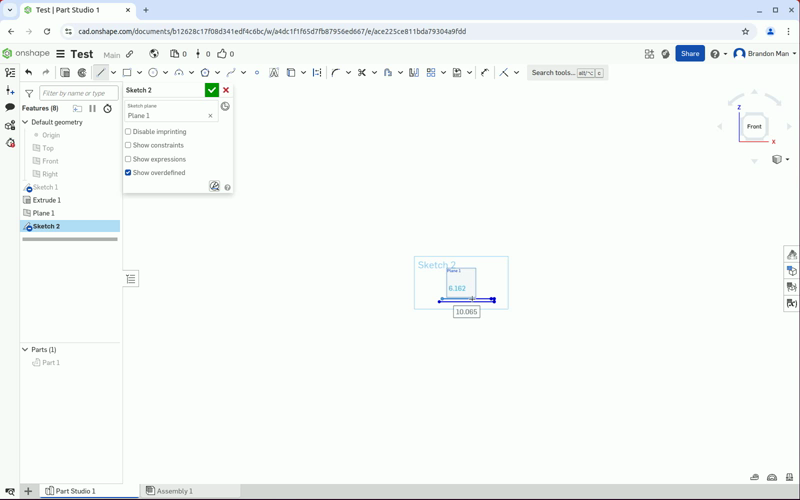
mouse_move(439, 298)
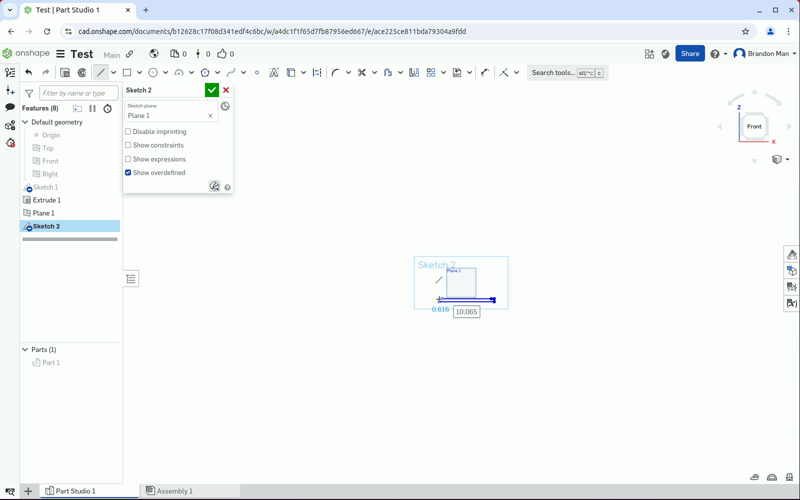
scroll(6)
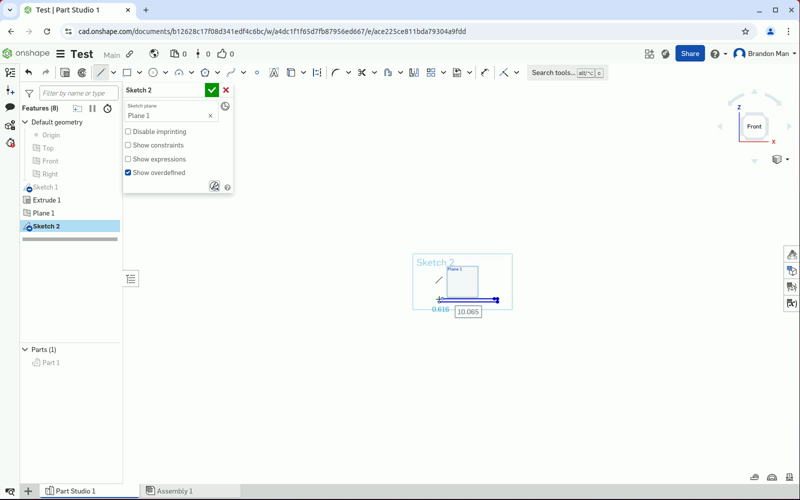
scroll(6)
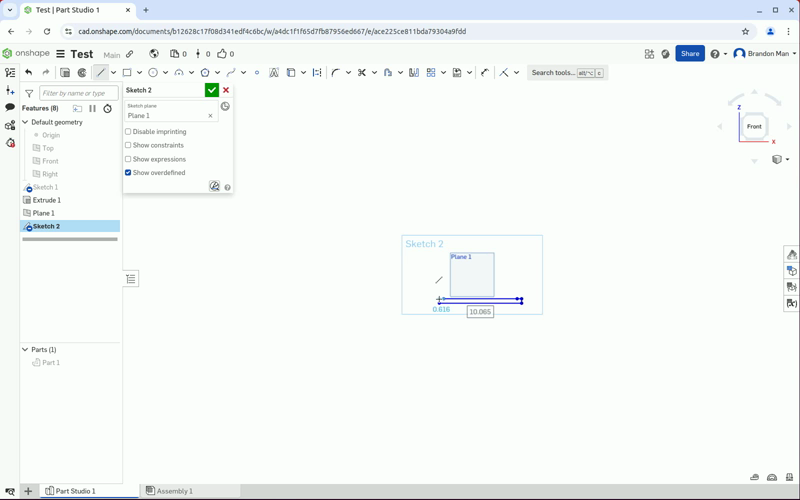
scroll(6)
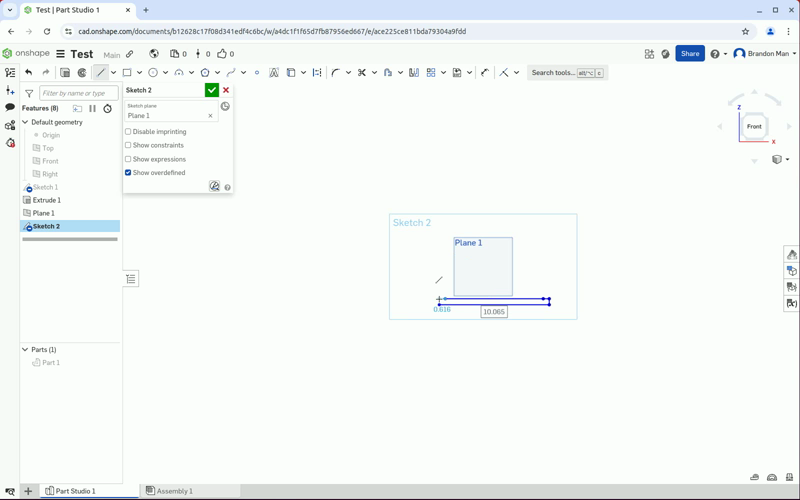
scroll(6)
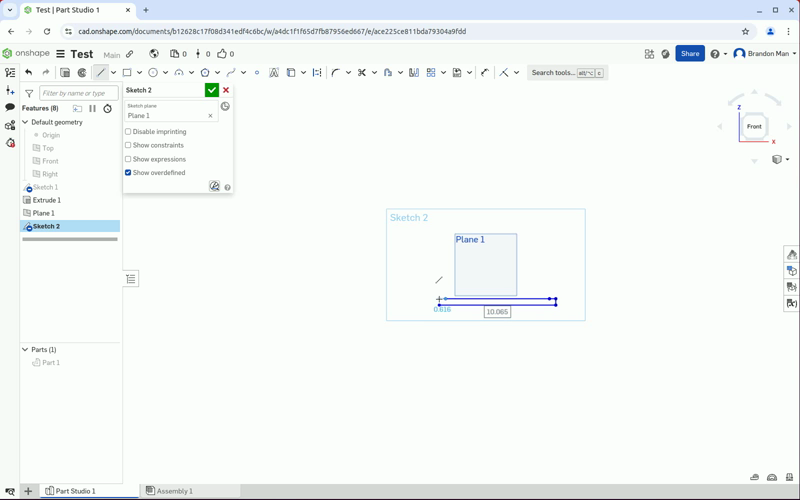
scroll(6)
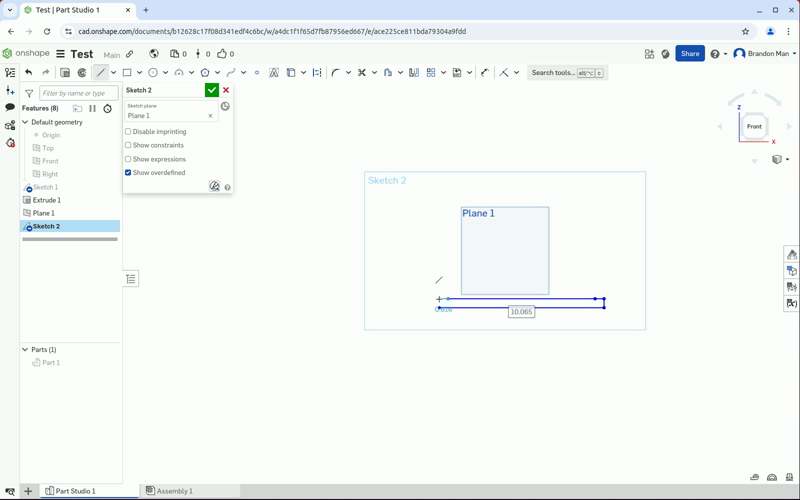
scroll(6)
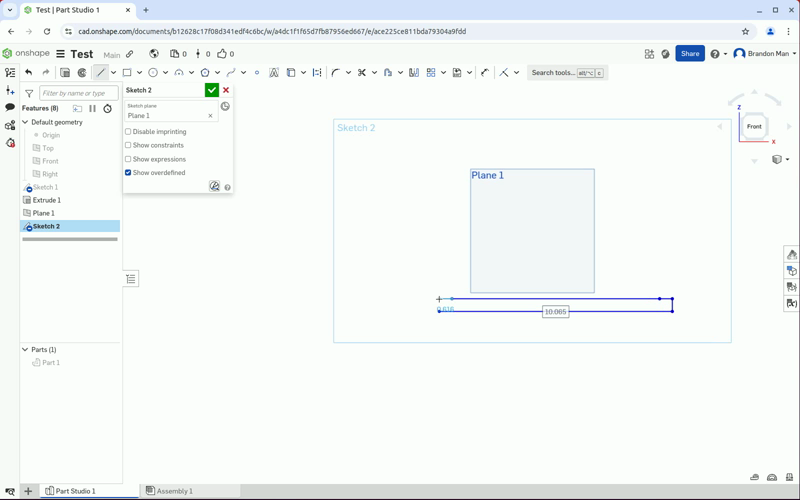
scroll(6)
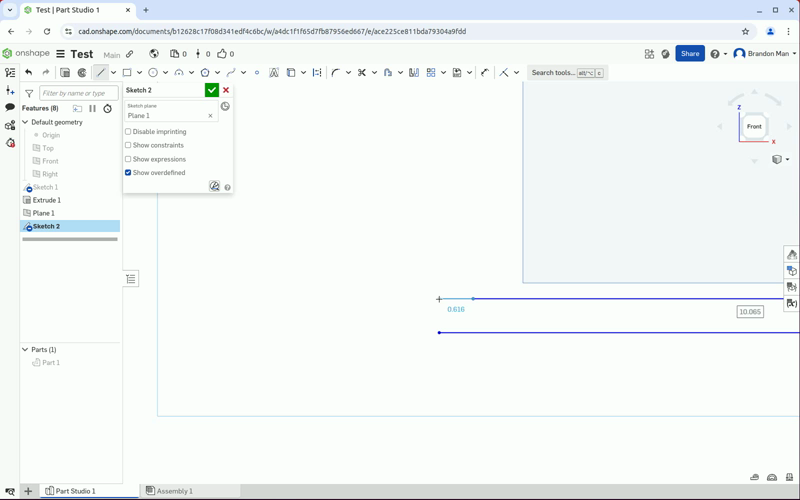
click(439, 298)
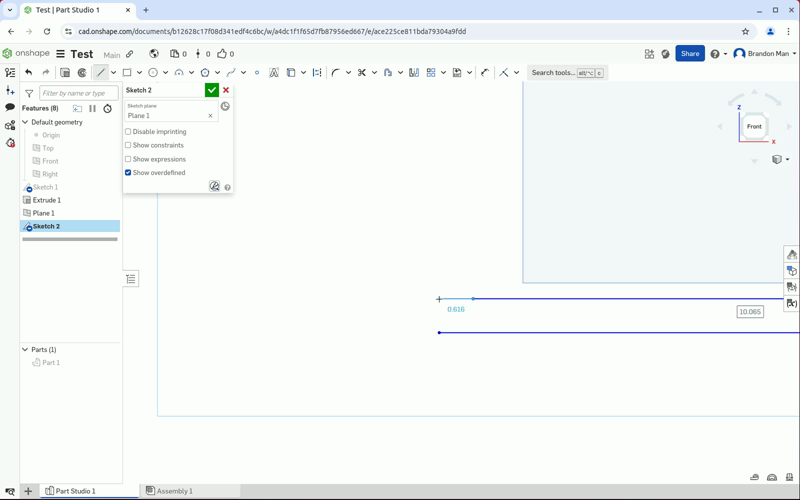
scroll(-6)
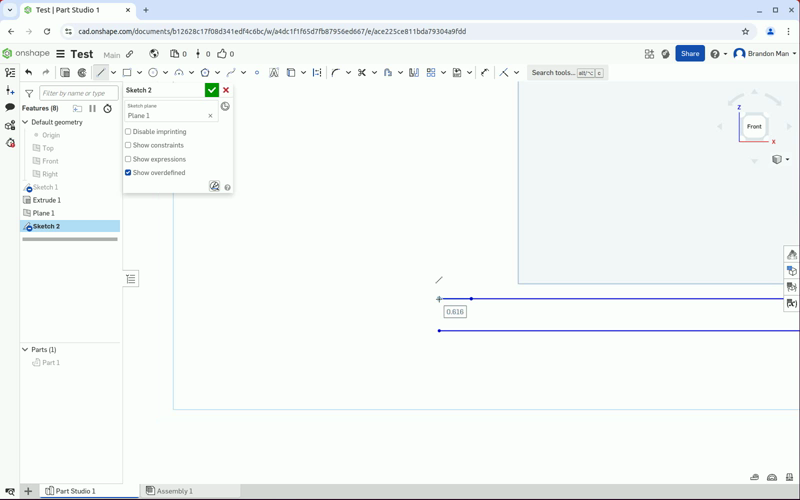
scroll(-6)
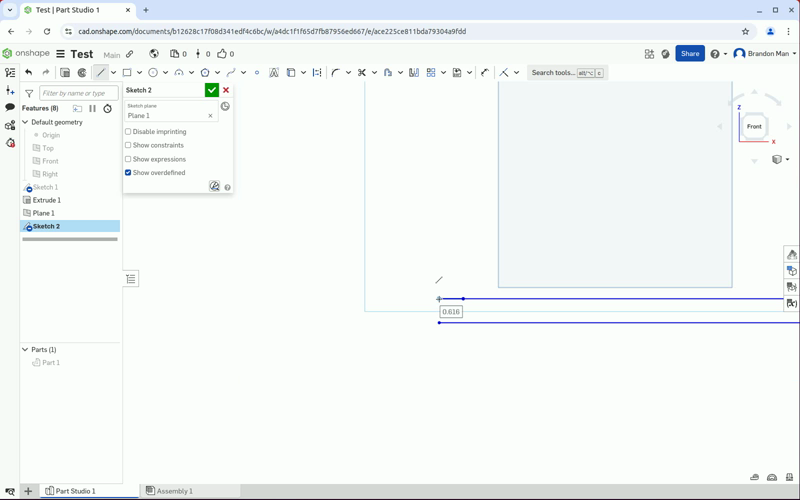
scroll(-6)
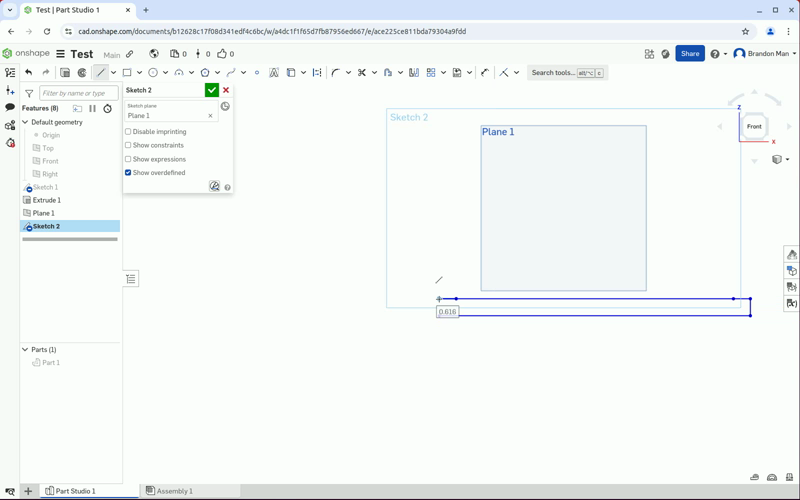
scroll(-6)
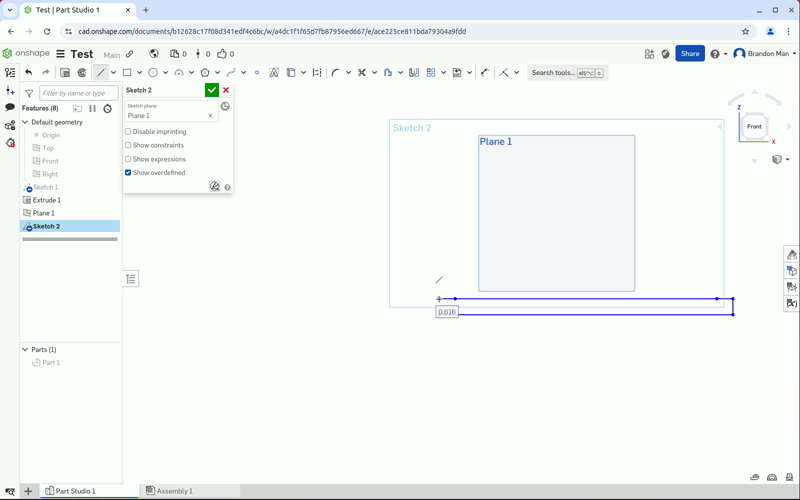
scroll(-6)
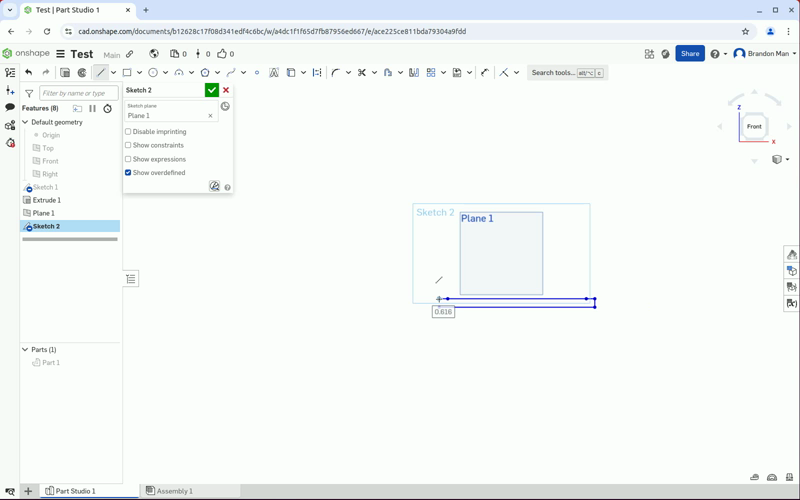
scroll(-6)
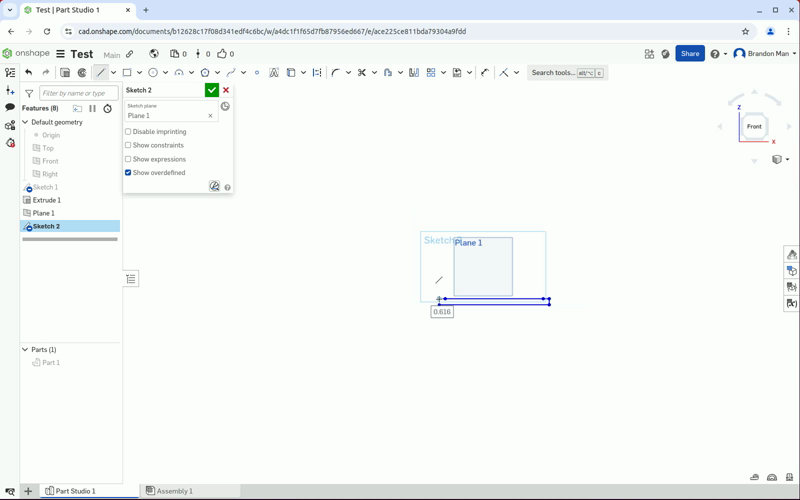
scroll(-6)
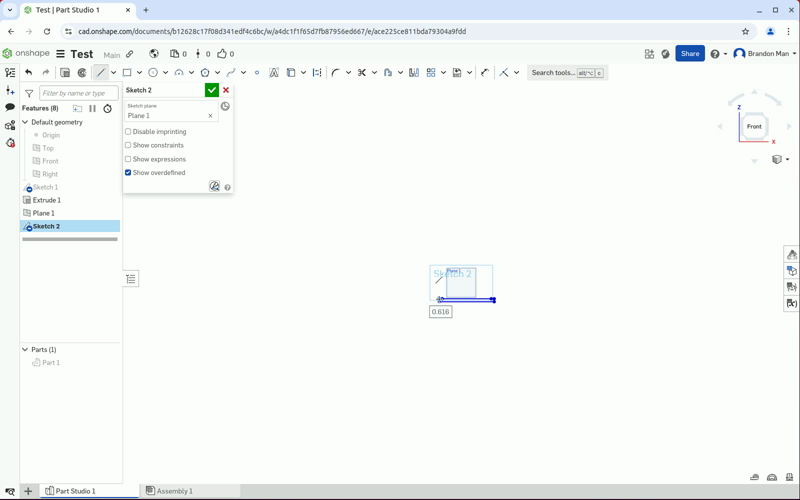
key_up(shift)
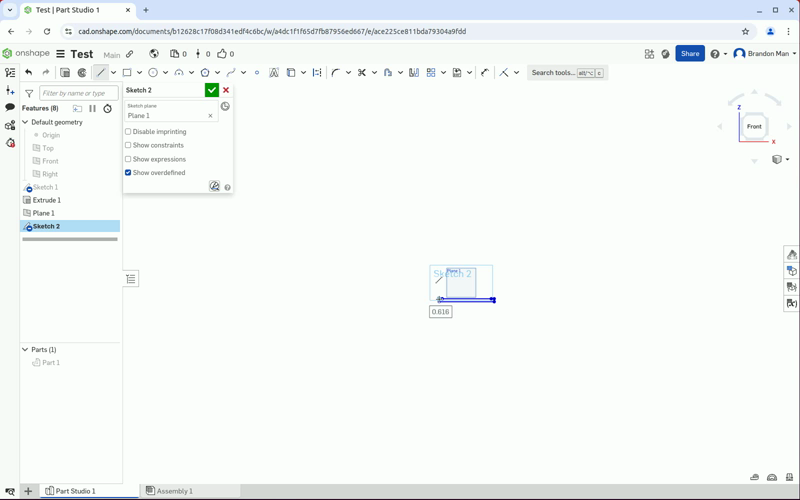
mouse_move(469, 298)
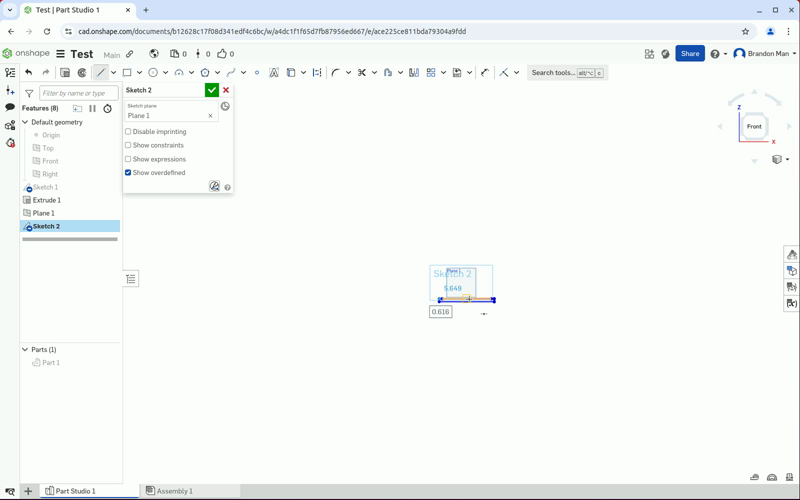
key_down(shift)
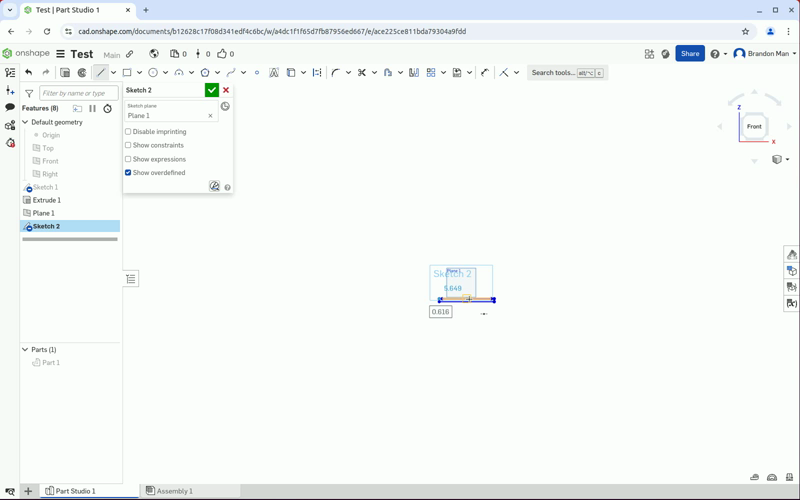
mouse_move(439, 301)
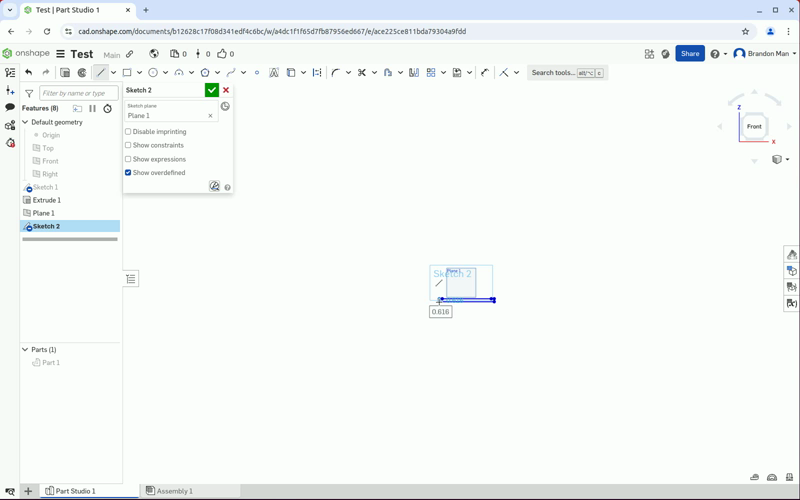
scroll(6)
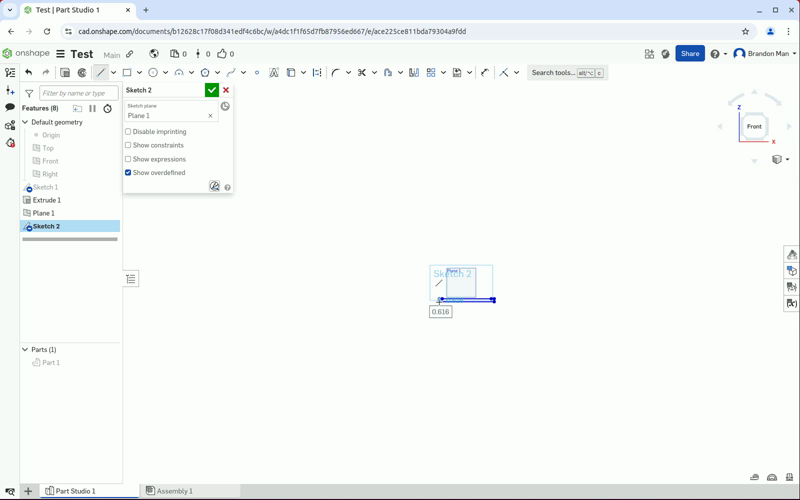
scroll(6)
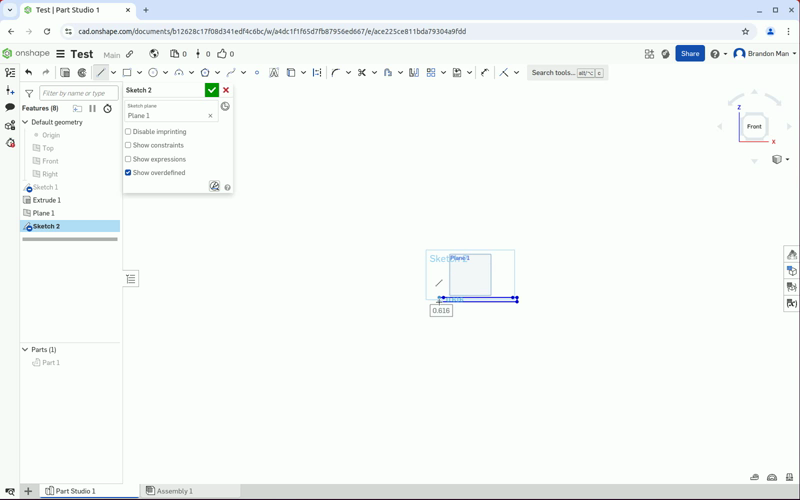
scroll(6)
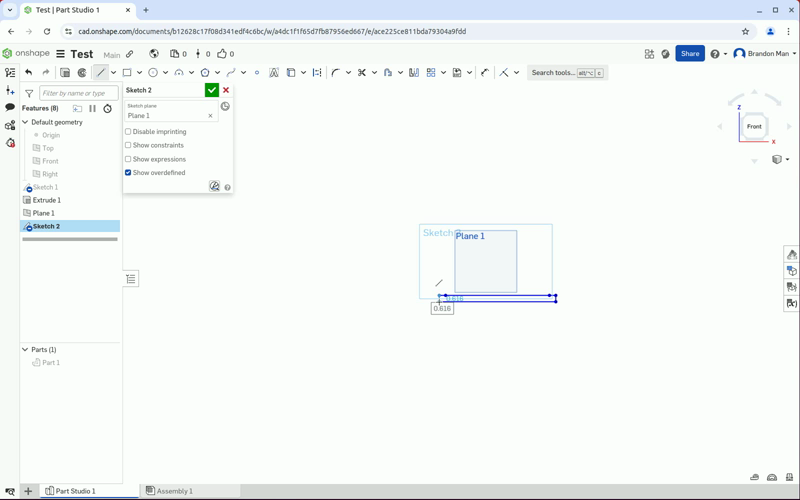
scroll(6)
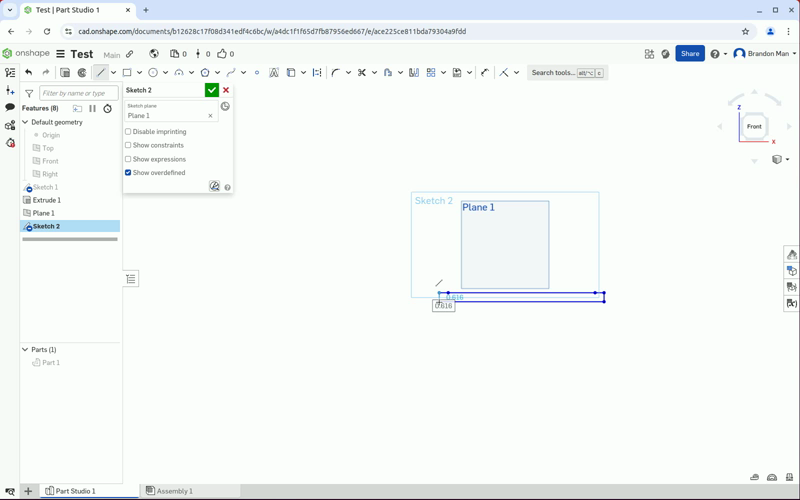
scroll(6)
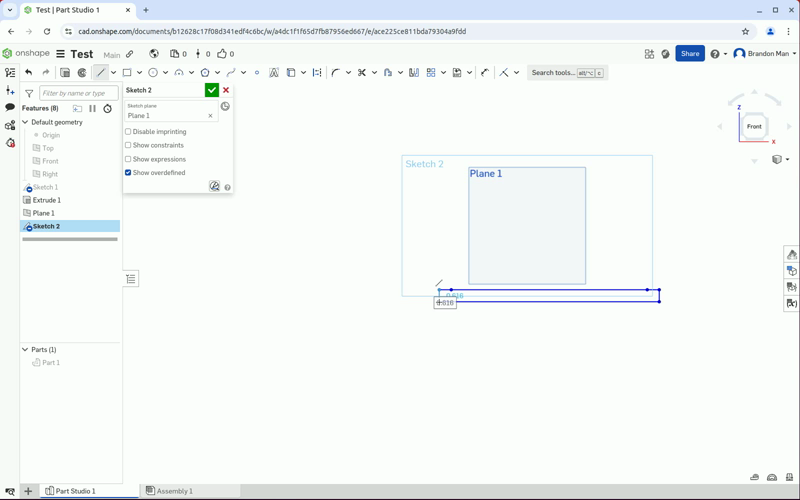
scroll(6)
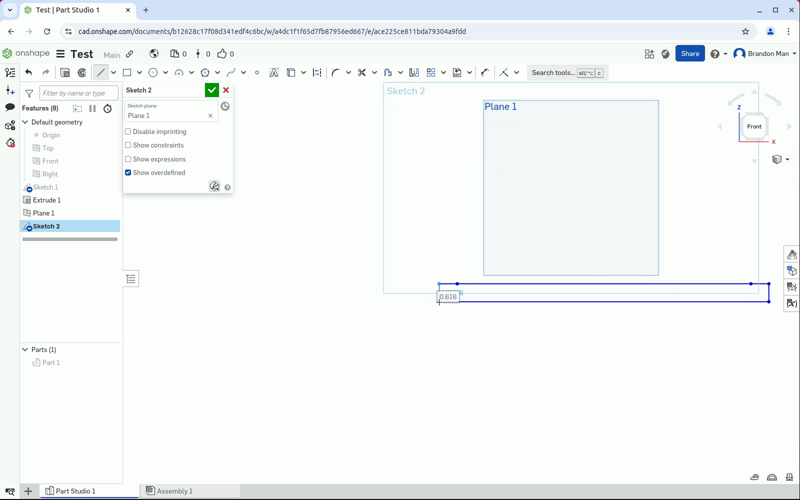
scroll(6)
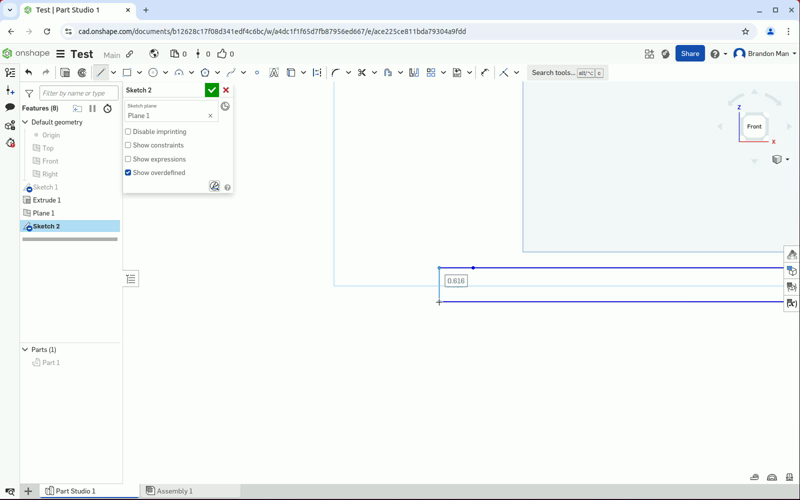
key_up(shift)
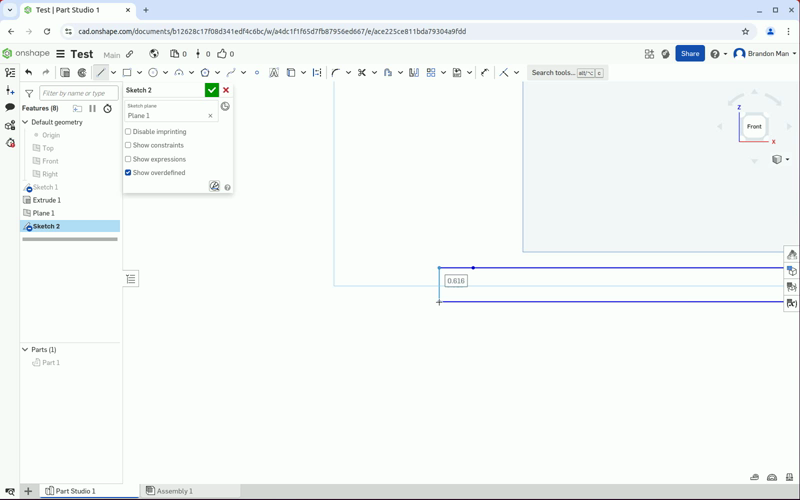
click(439, 301)
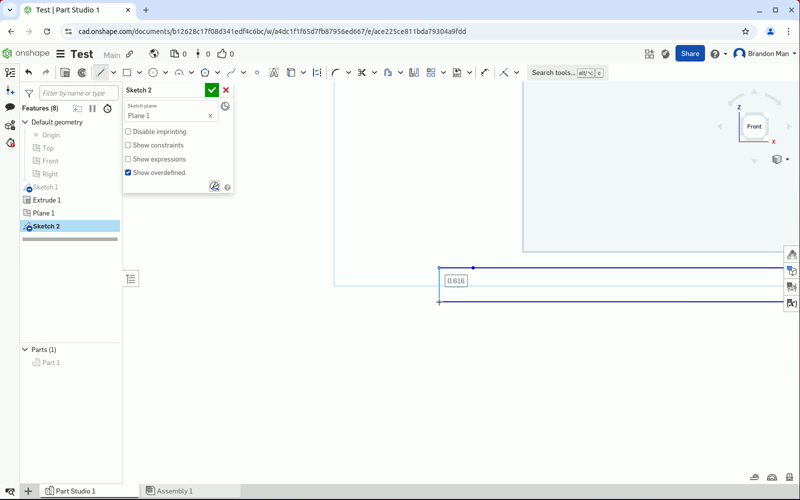
scroll(-6)
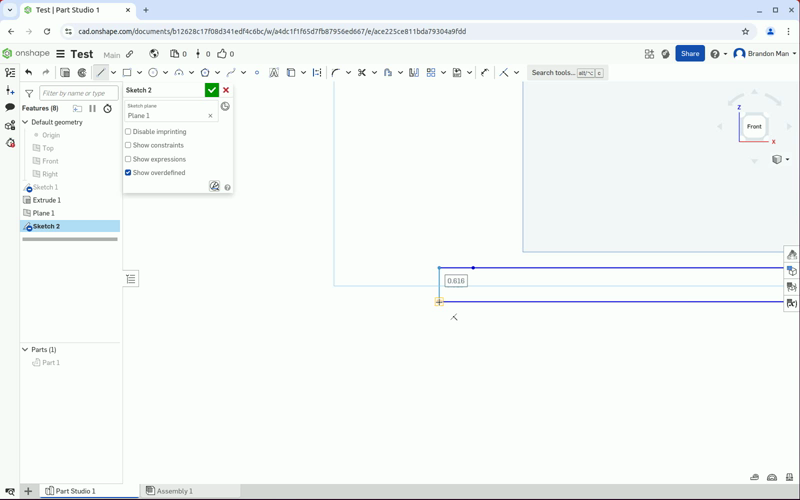
scroll(-6)
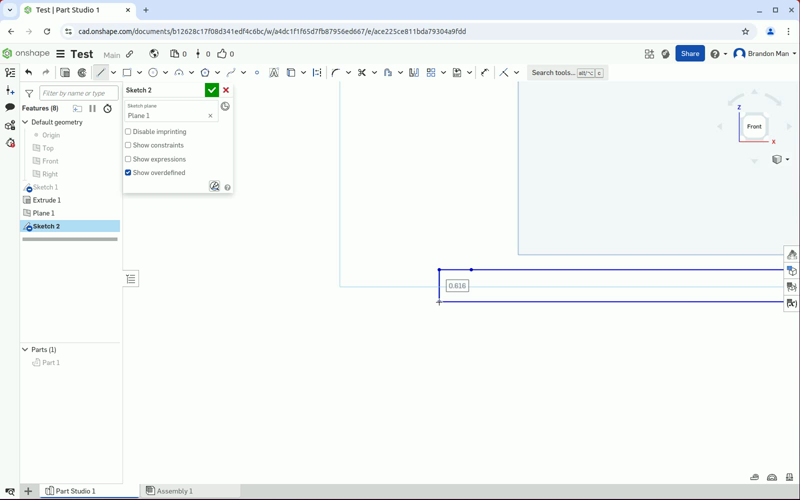
scroll(-6)
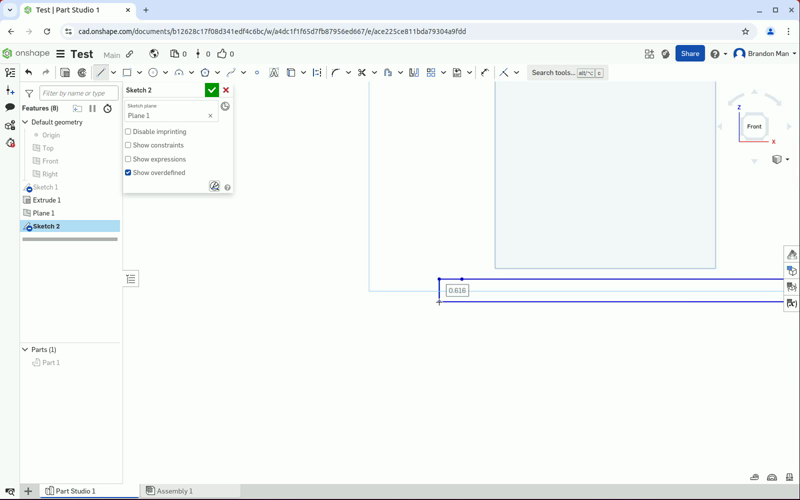
scroll(-6)
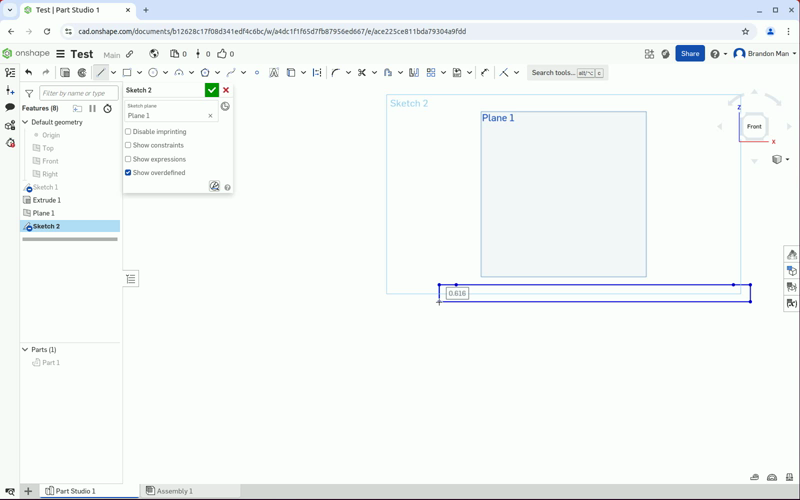
scroll(-6)
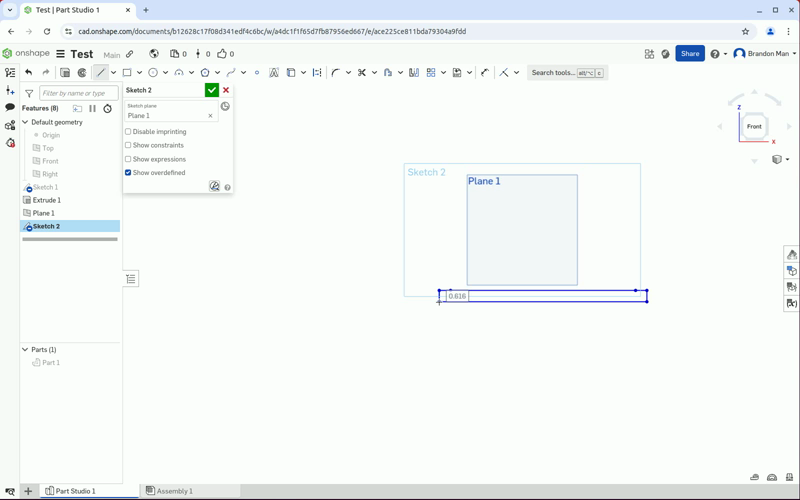
scroll(-6)
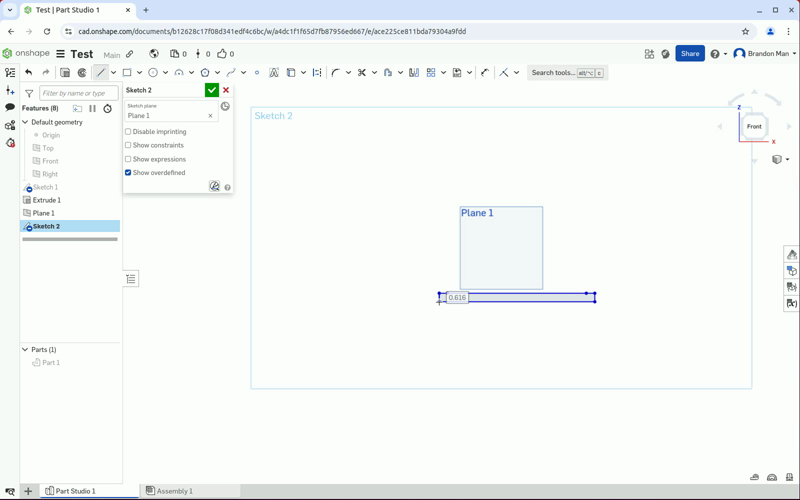
scroll(-6)
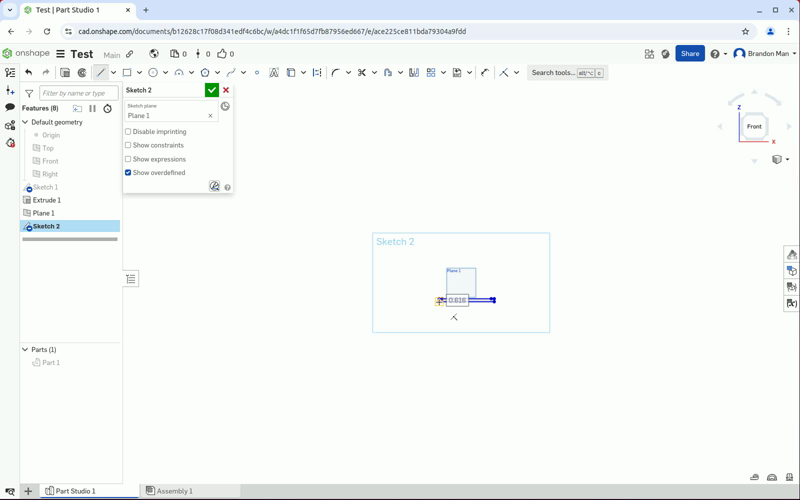
key(esc)
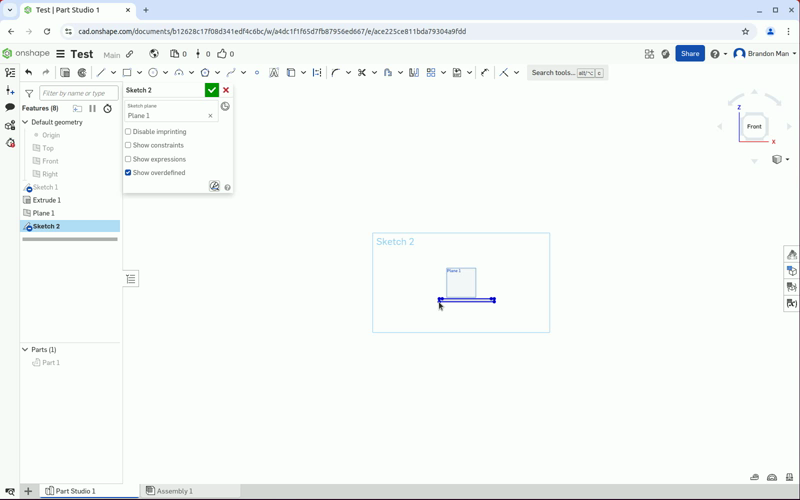
mouse_move(456, 299)
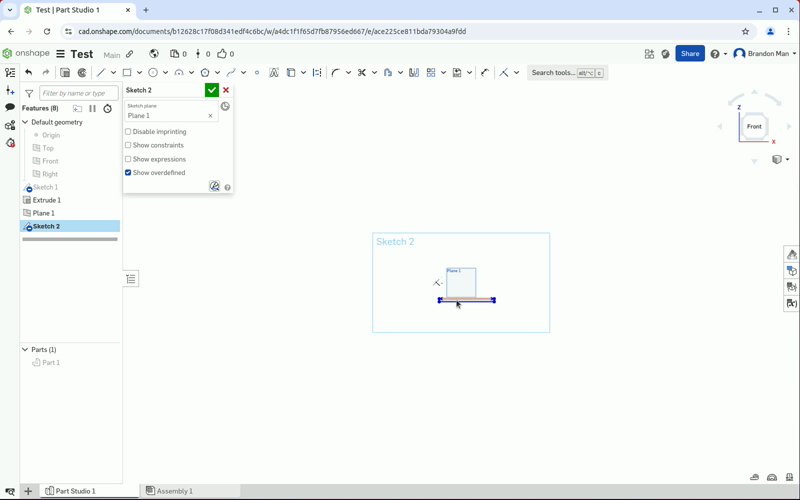
scroll(6)
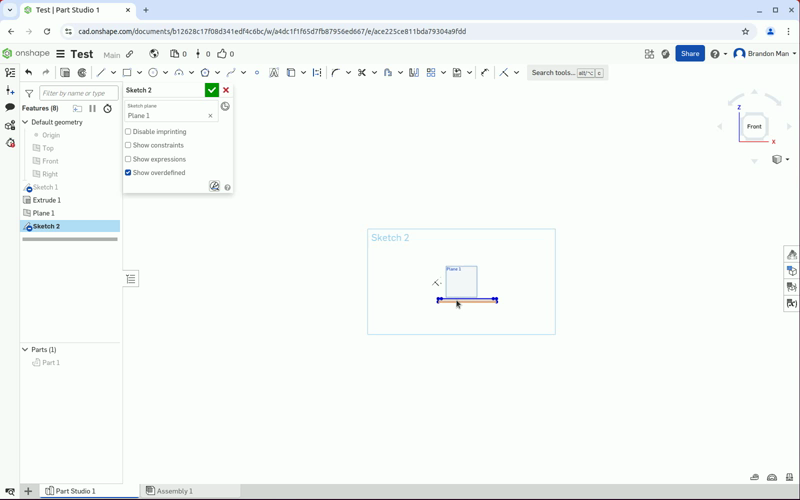
scroll(6)
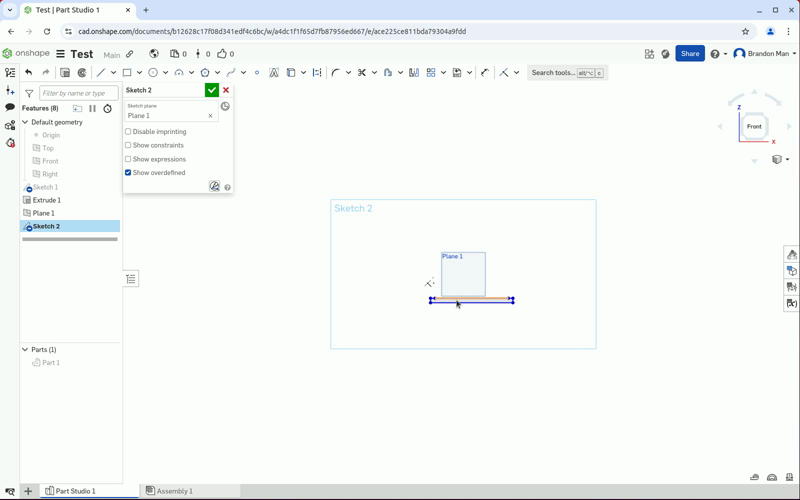
scroll(6)
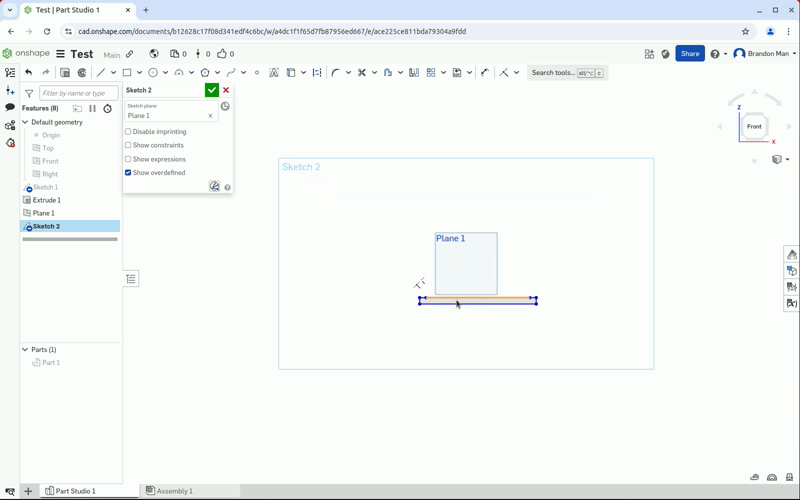
scroll(6)
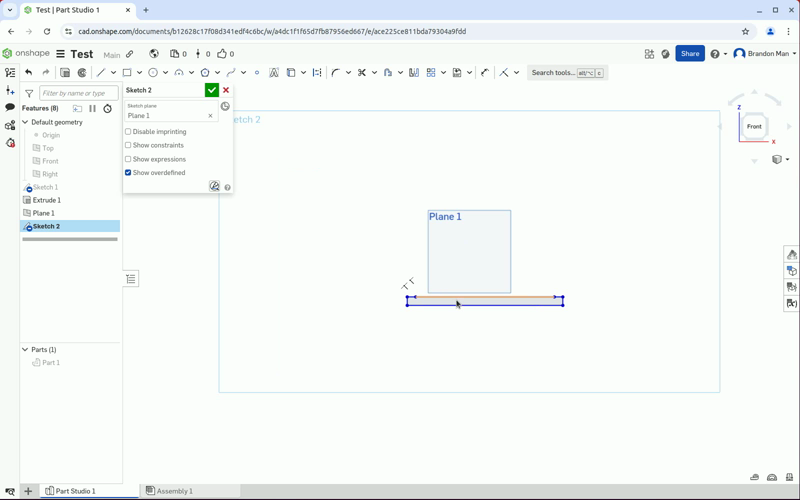
scroll(6)
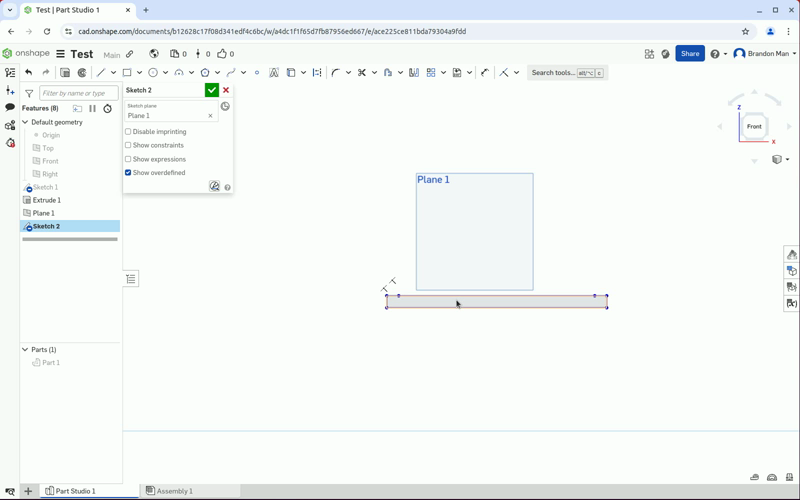
scroll(6)
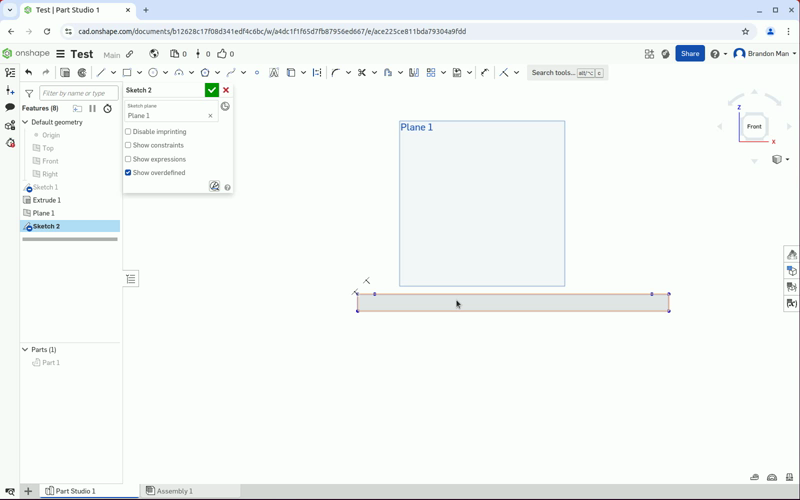
scroll(6)
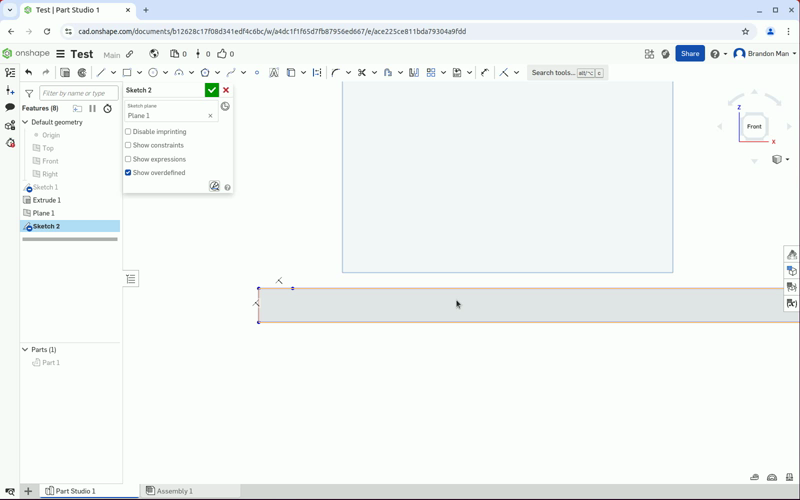
click(456, 299)
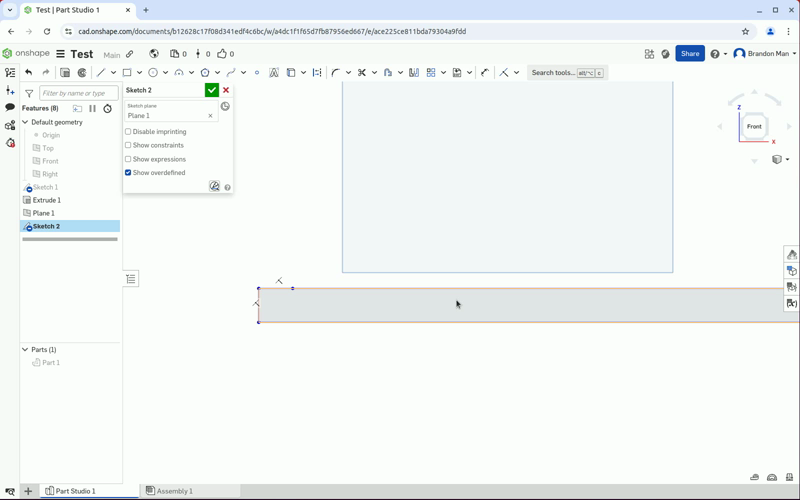
scroll(-6)
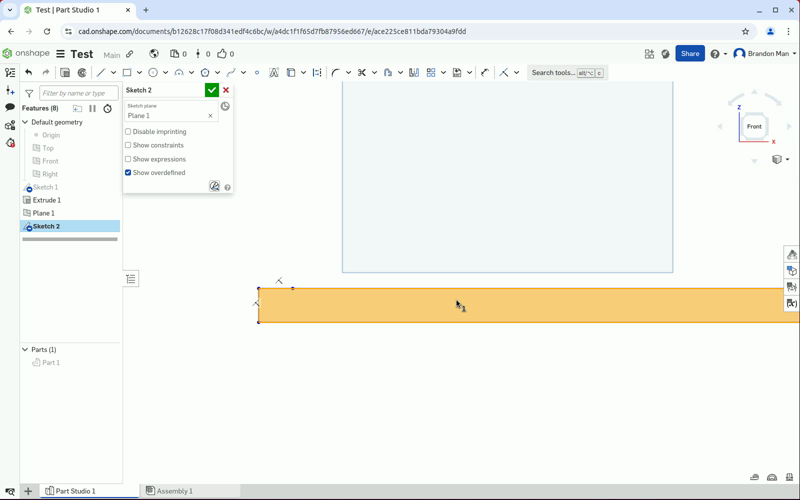
scroll(-6)
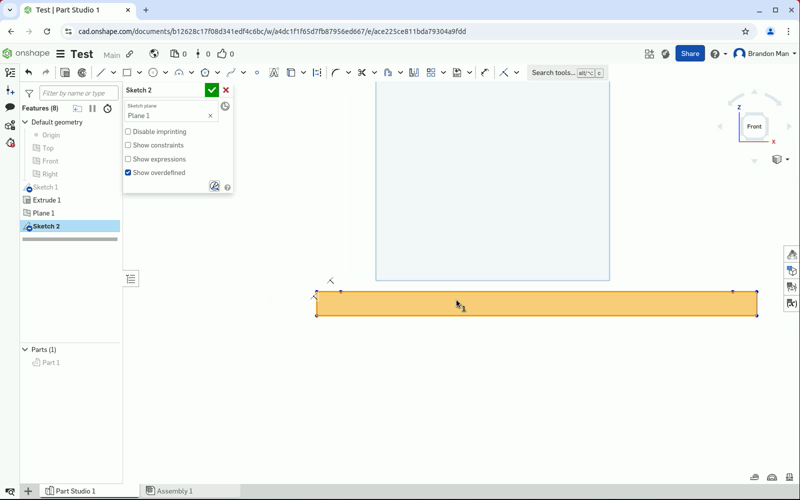
scroll(-6)
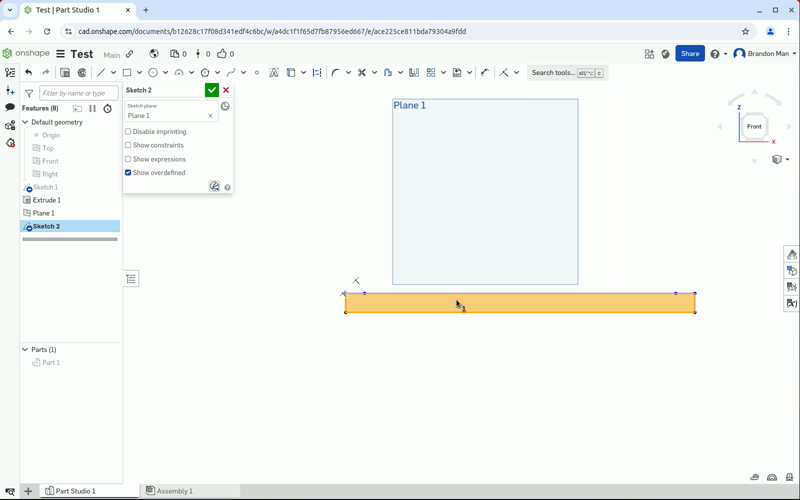
scroll(-6)
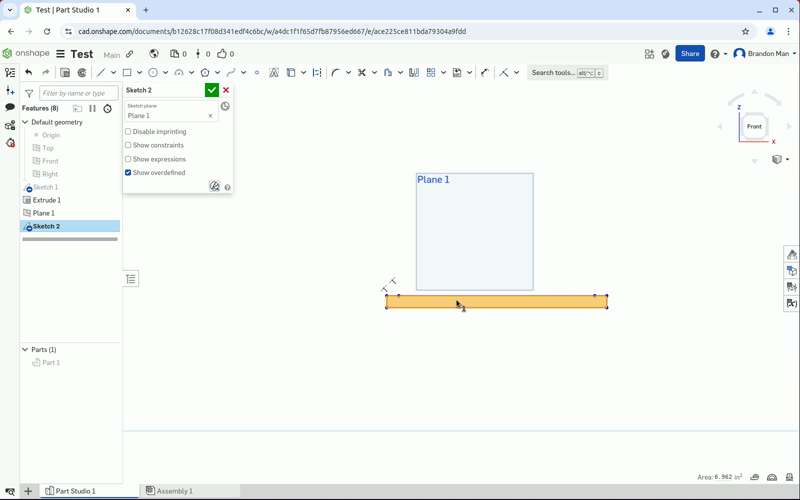
scroll(-6)
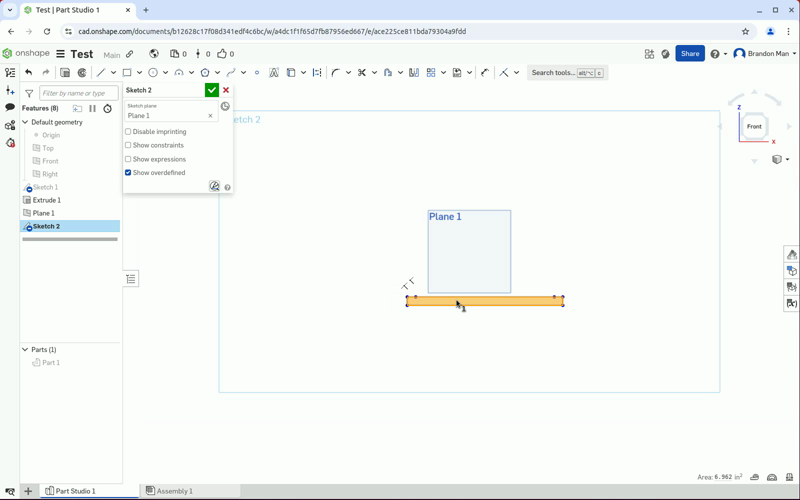
scroll(-6)
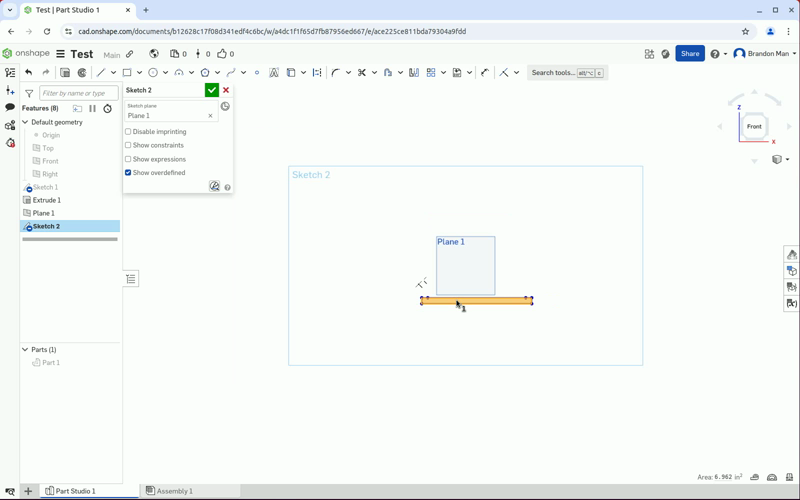
scroll(-6)
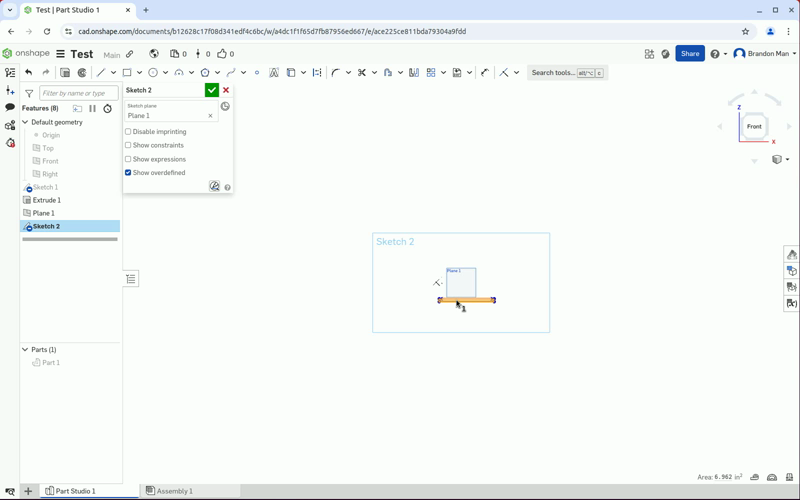
mouse_move(73, 352)
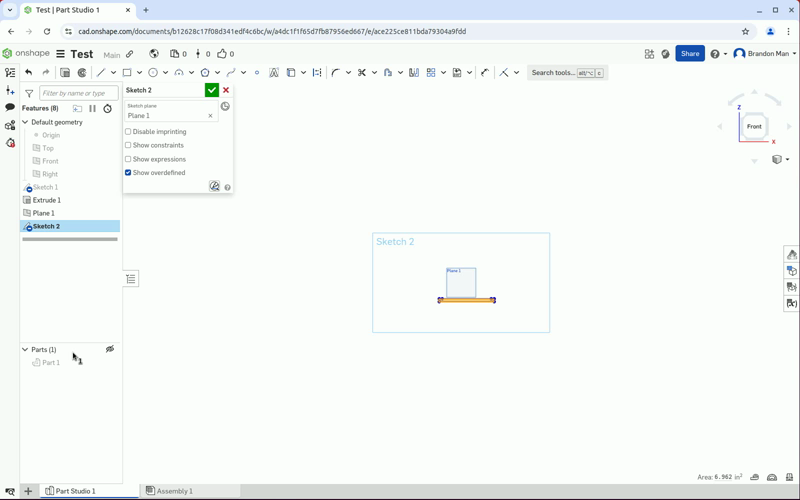
key(shift+y)
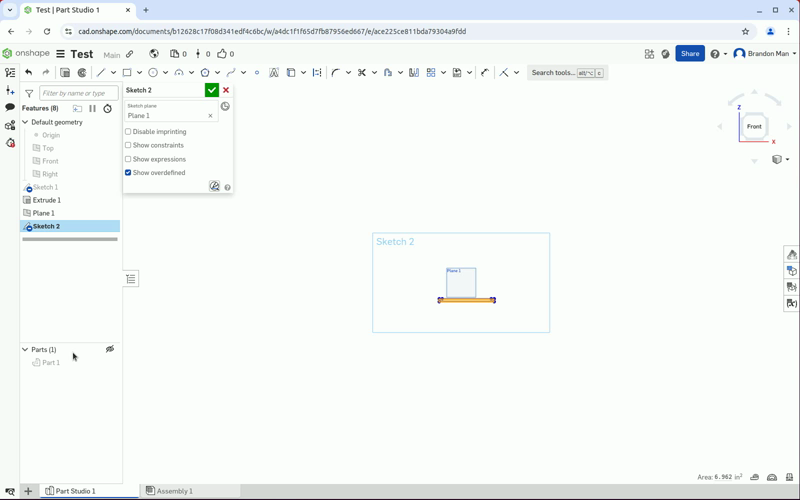
key(shift+e)
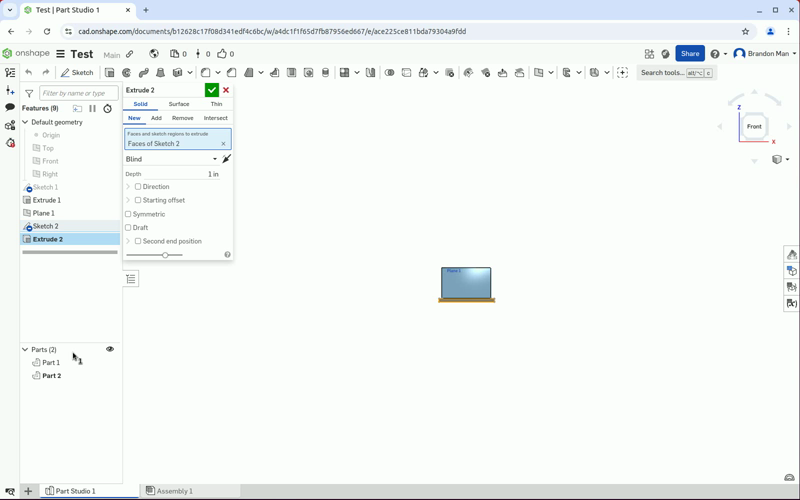
mouse_move(143, 106)
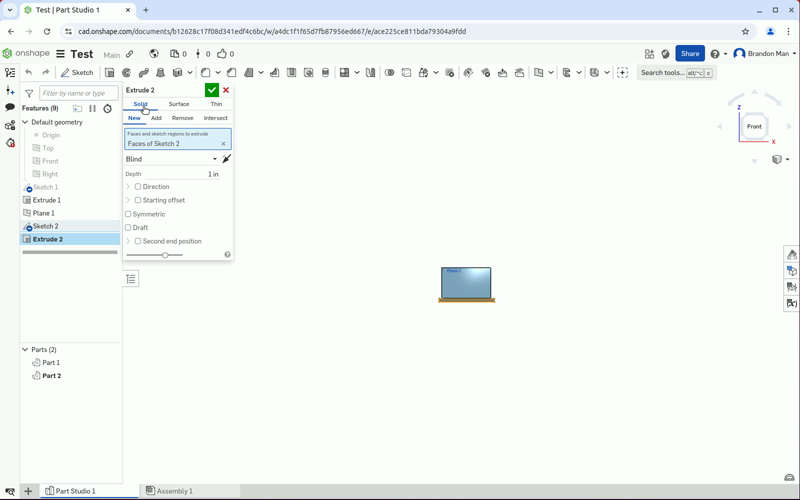
click(143, 106)
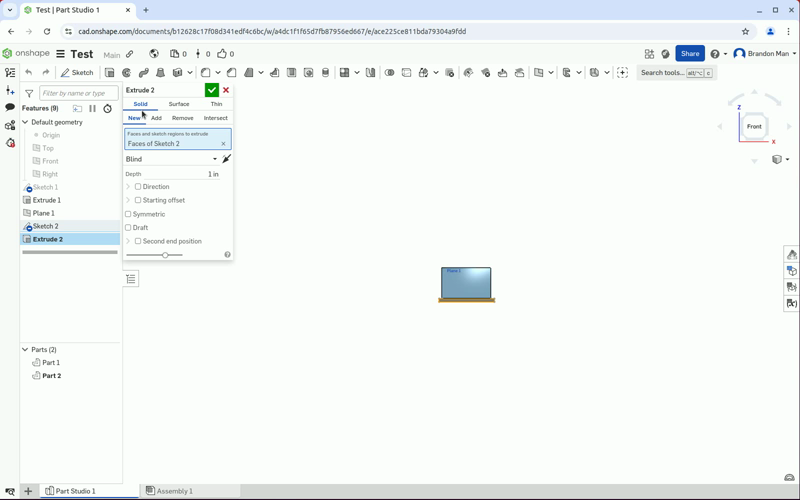
mouse_move(137, 120)
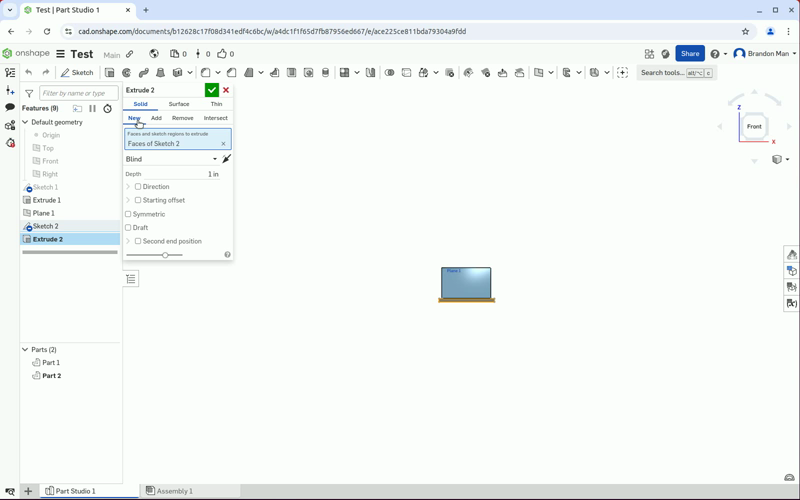
click(137, 120)
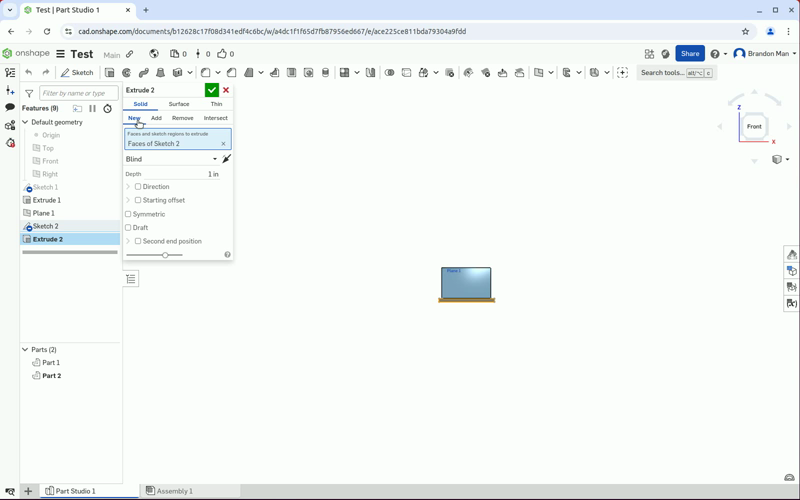
key(tab, 4)
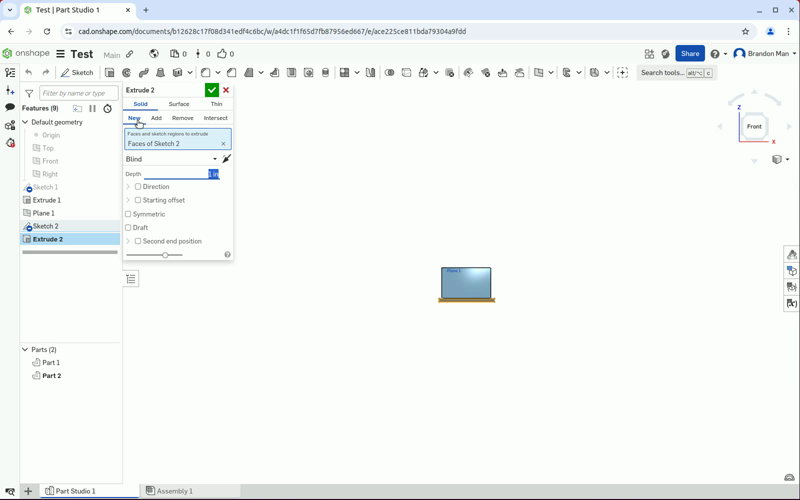
text(-23.108)
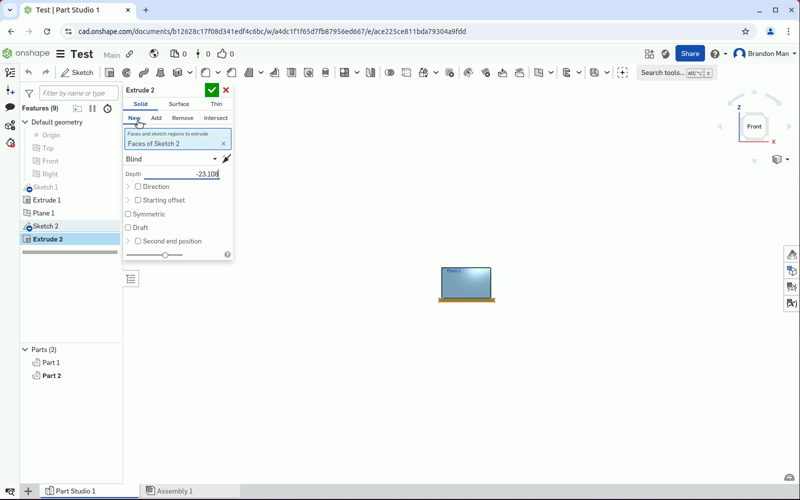
key(enter)
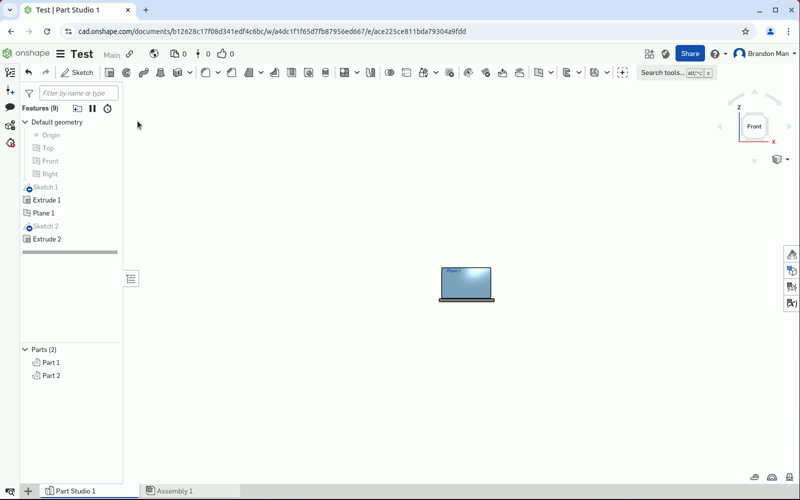
key(shift+h)
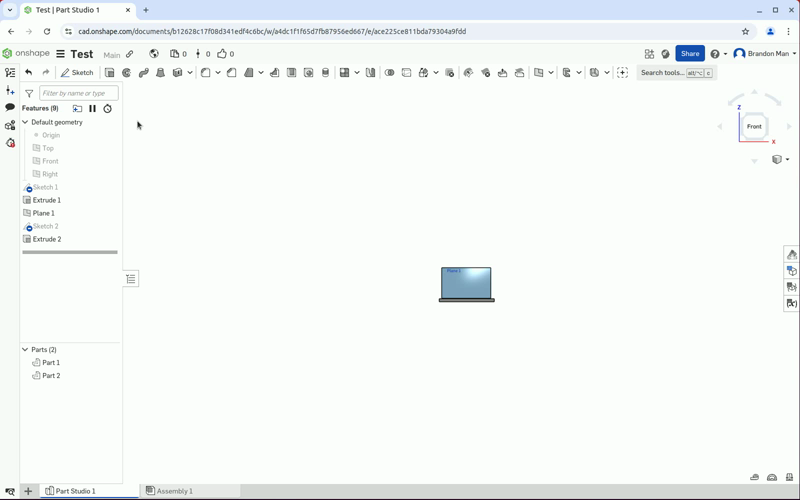
key(shift+h)
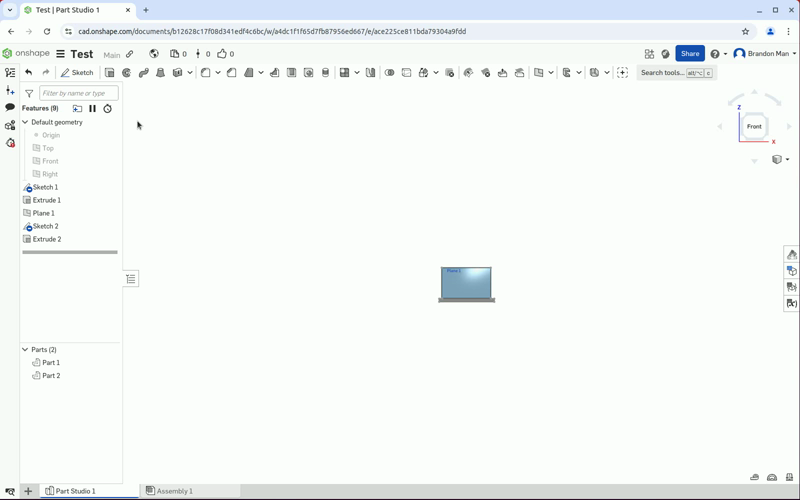
key(shift+7)
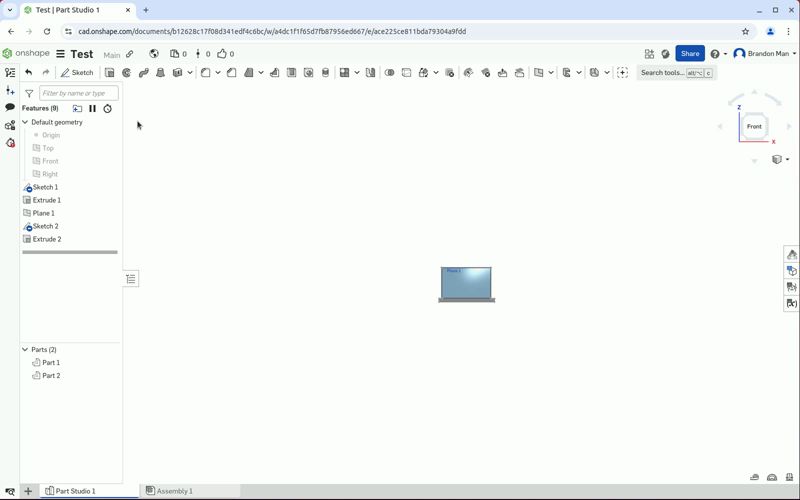
key(left, 2)
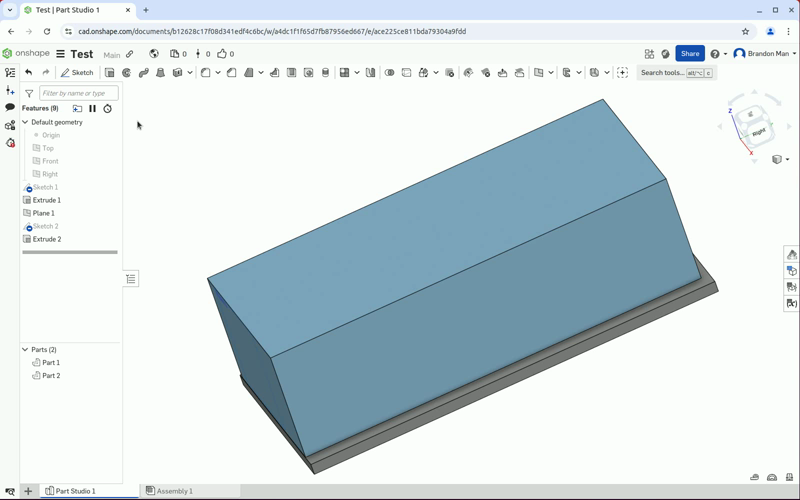
key(down, 2)
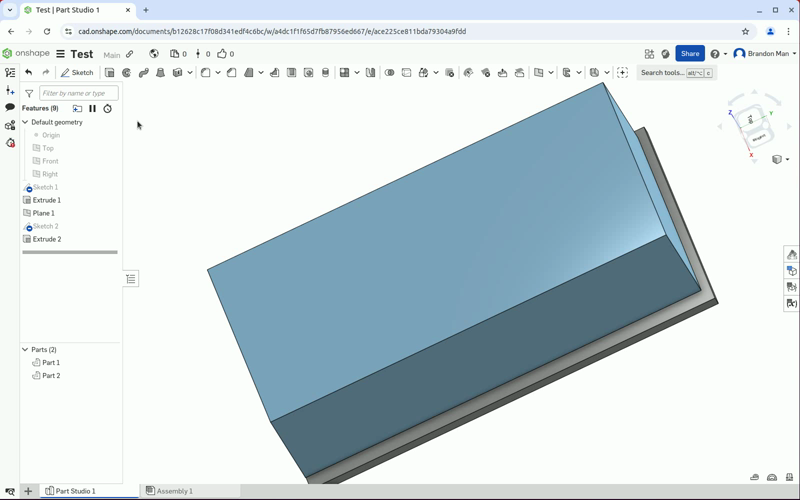
key(up, 2)
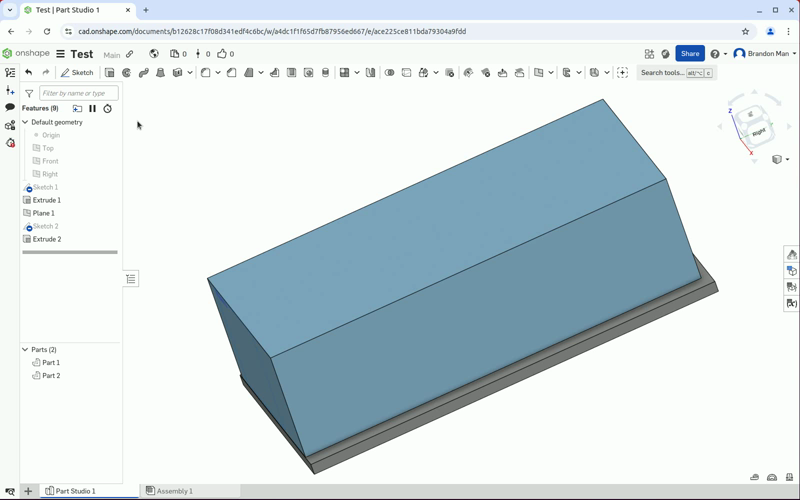
key(right, 2)
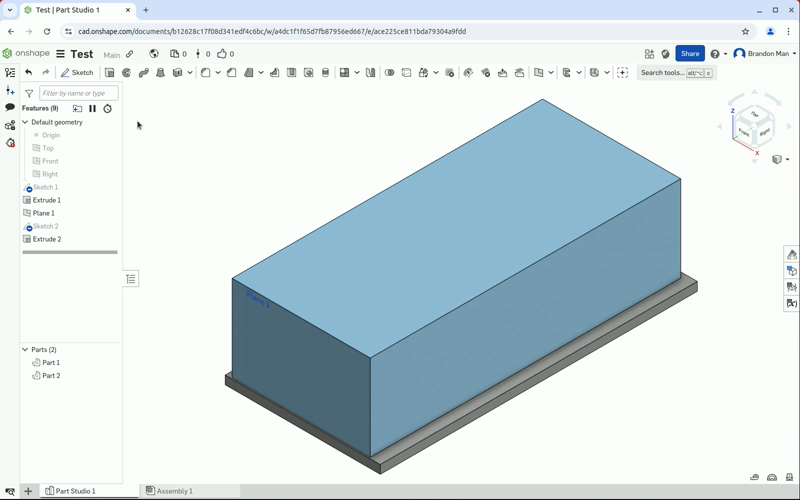
mouse_move(73, 189)
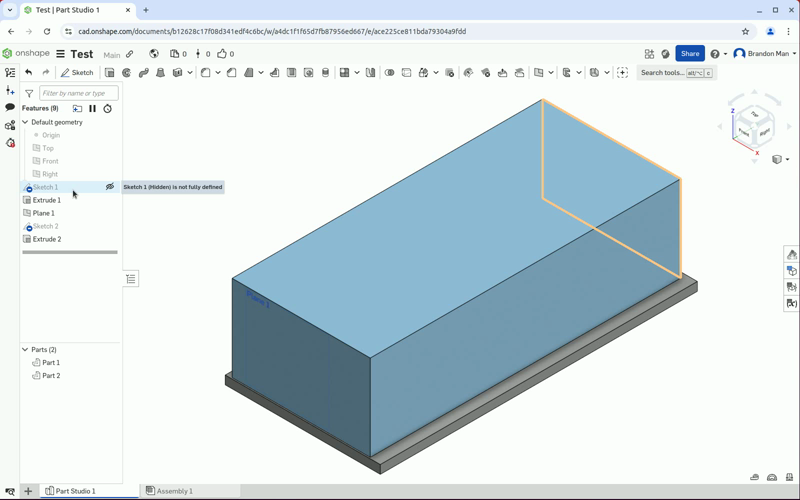
click(73, 189)